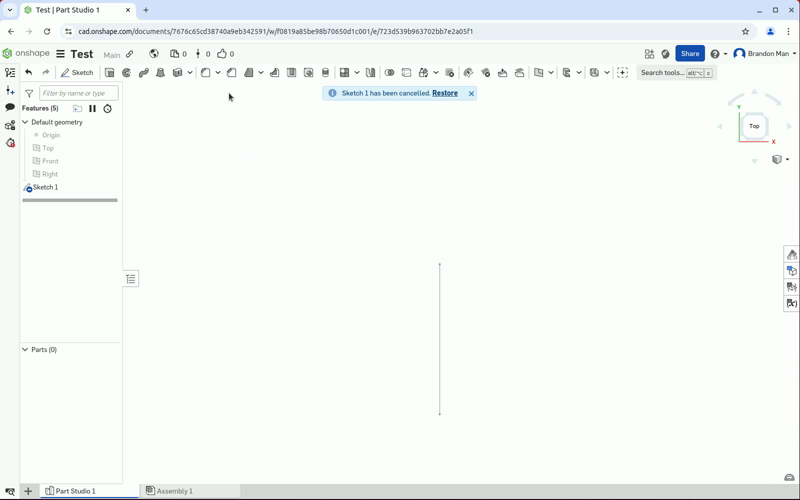
key(shift+h)
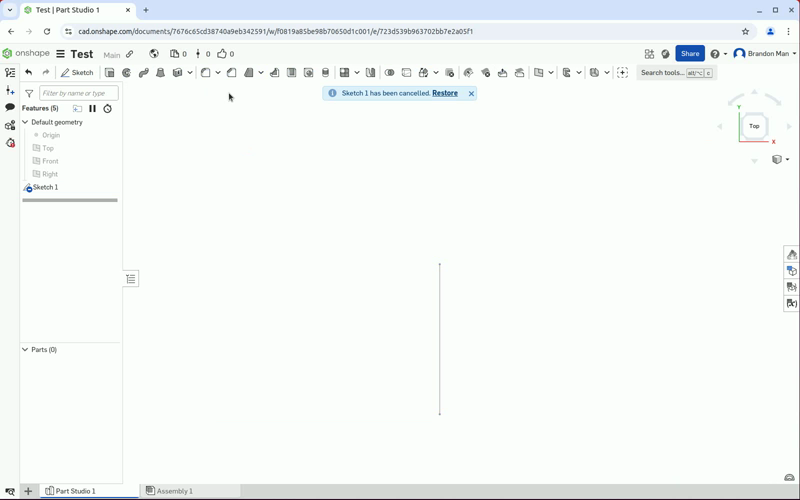
key(shift+s)
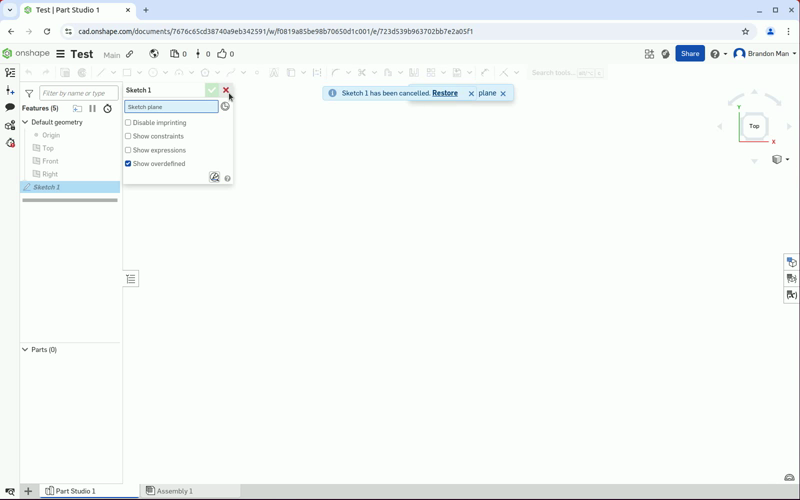
mouse_move(73, 150)
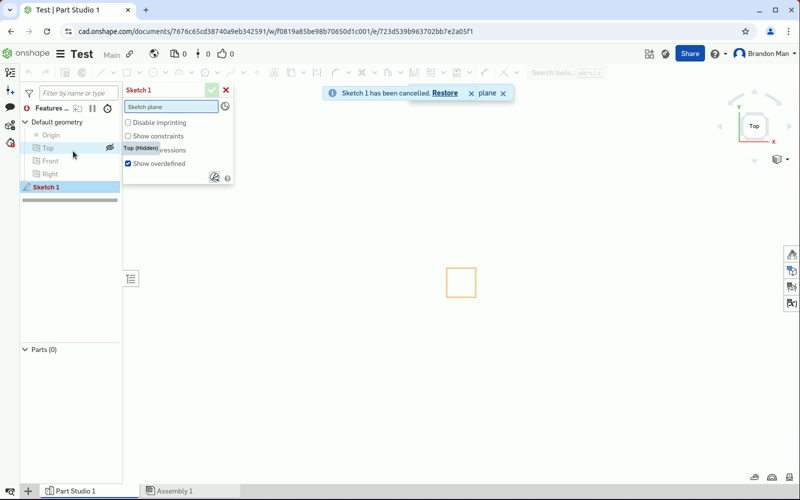
click(73, 150)
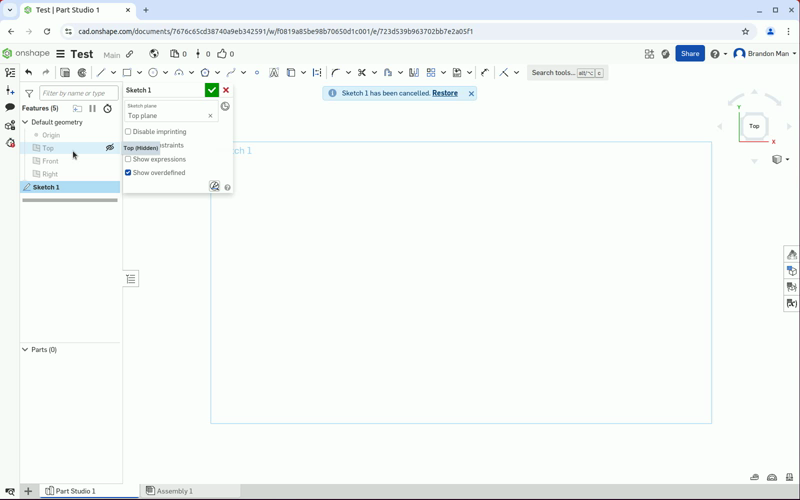
mouse_move(73, 352)
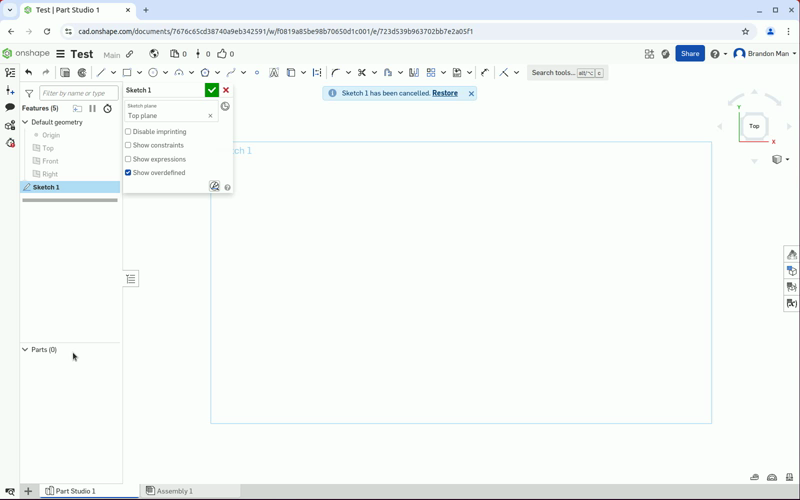
key(y)
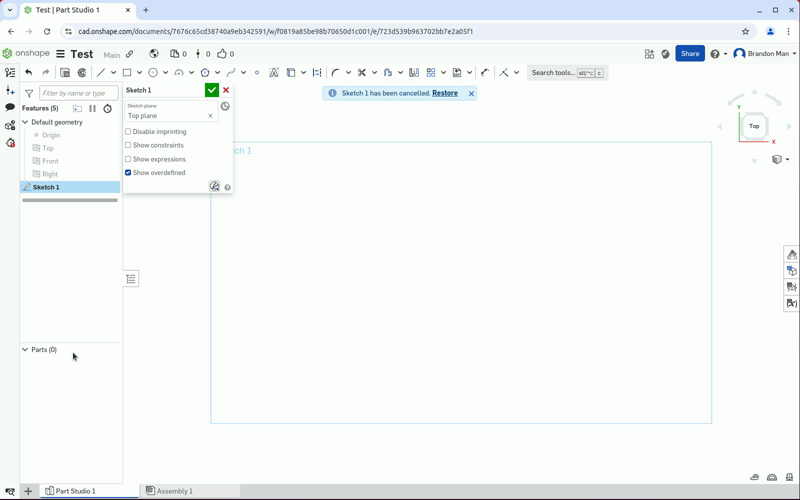
key(l)
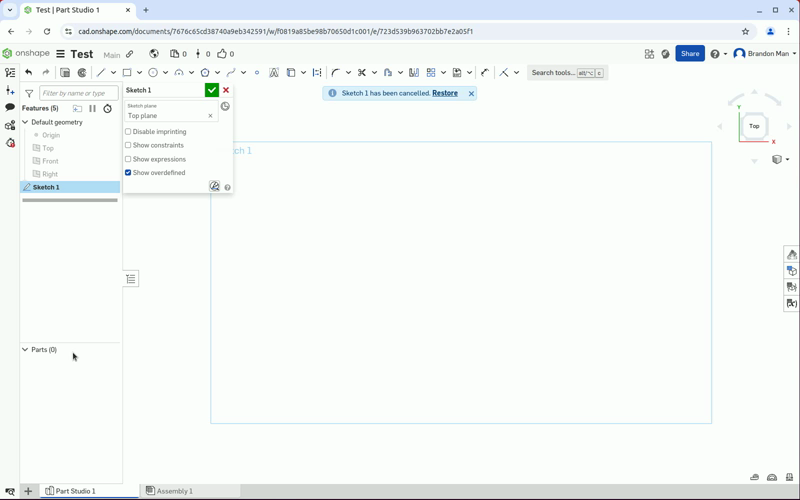
key_down(shift)
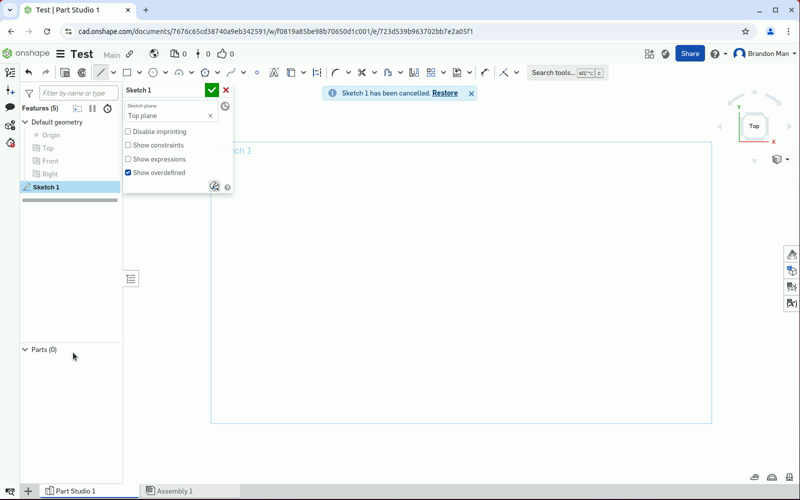
mouse_move(348, 327)
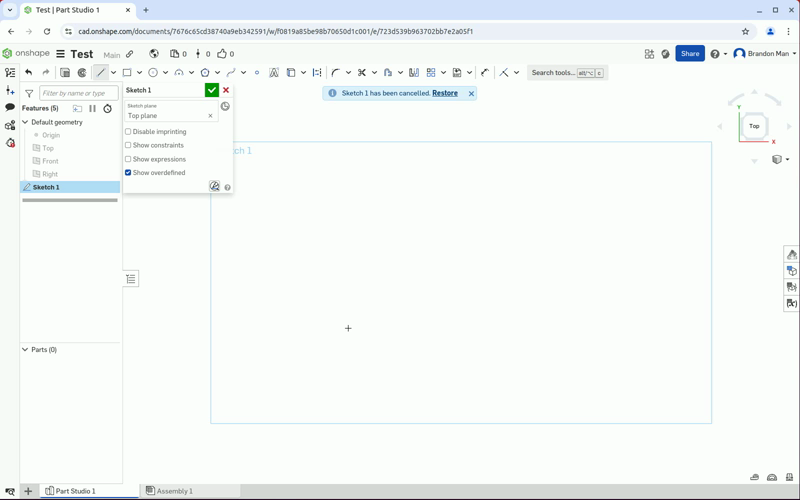
click(348, 327)
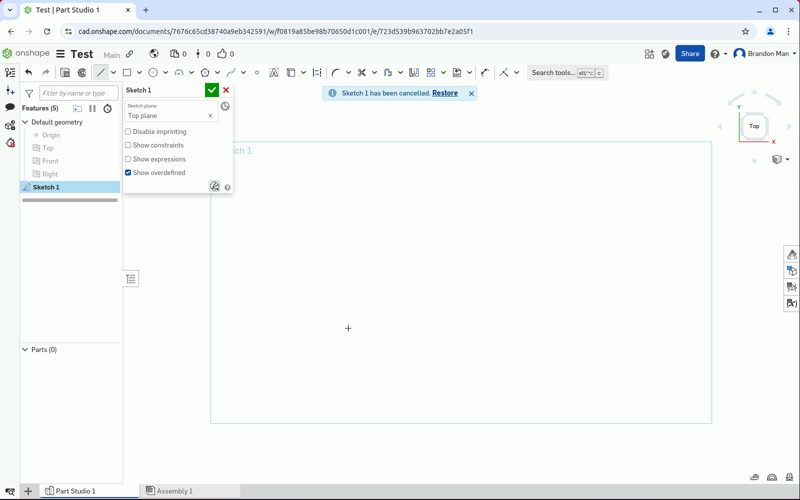
key_up(shift)
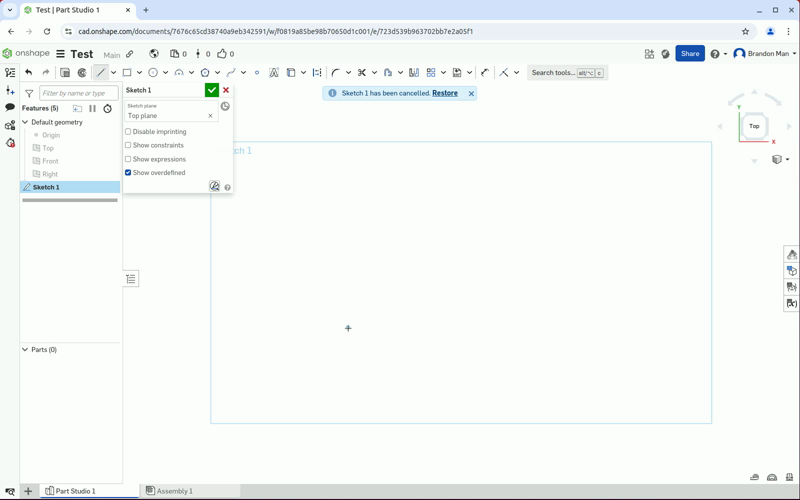
key_down(shift)
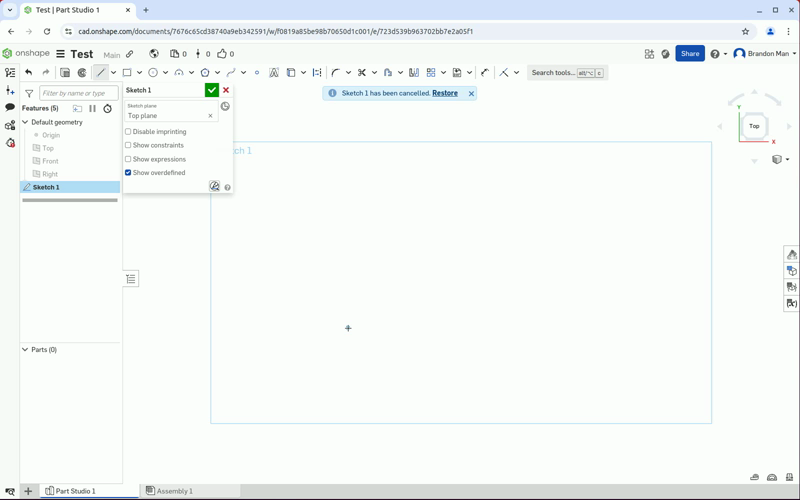
mouse_move(378, 327)
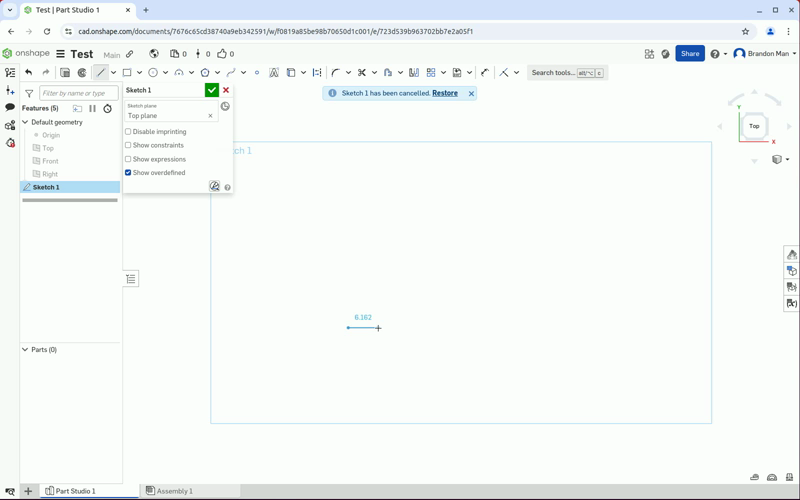
mouse_move(397, 327)
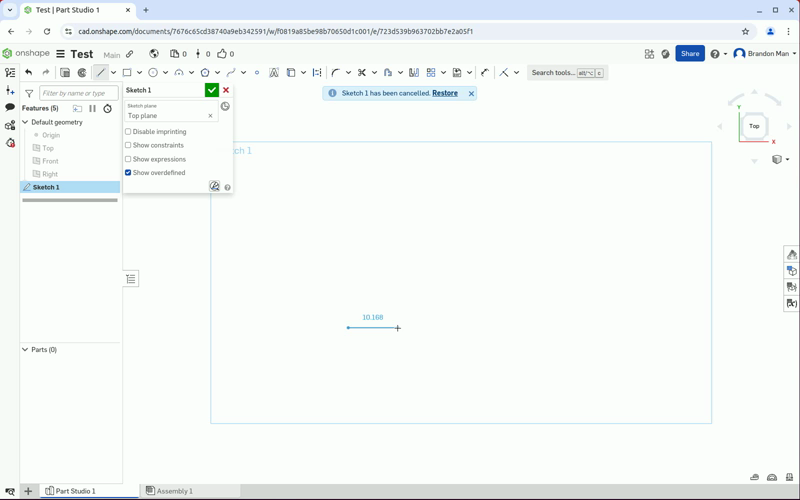
click(397, 327)
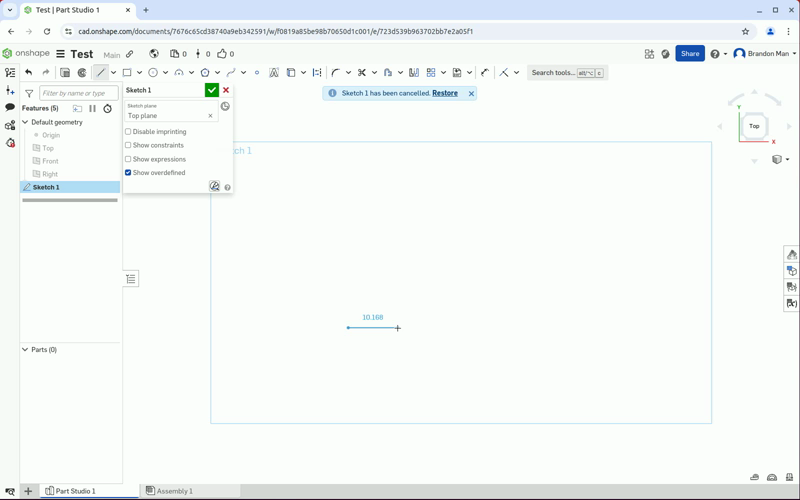
key_up(shift)
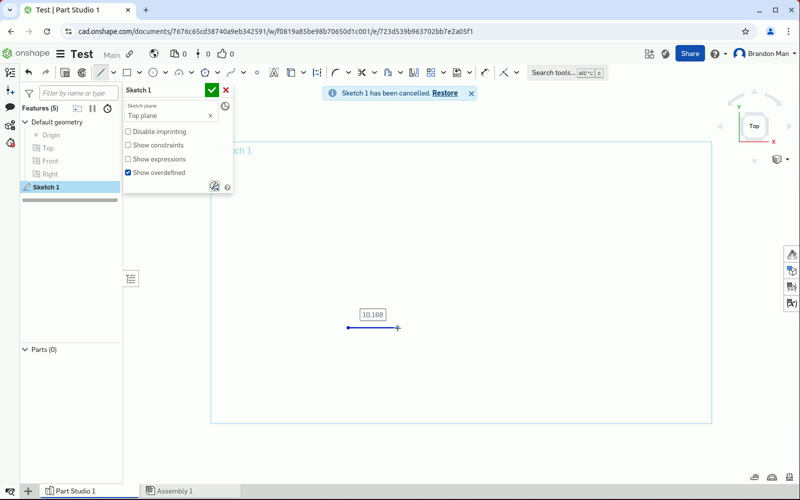
key(esc)
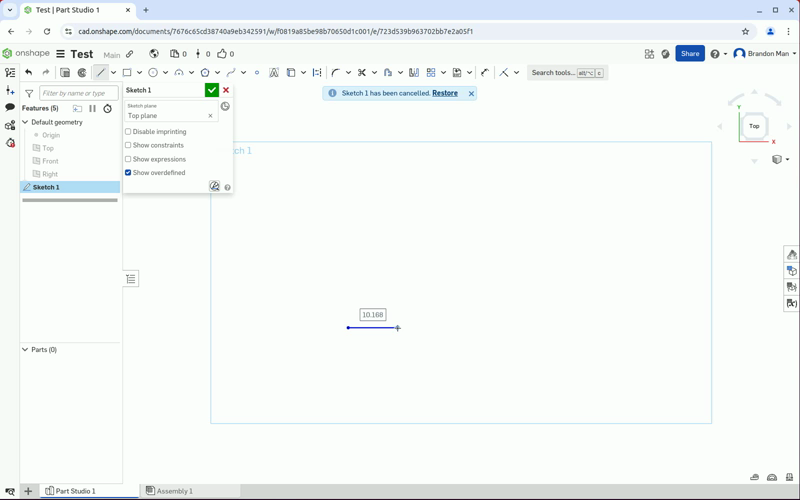
key(a)
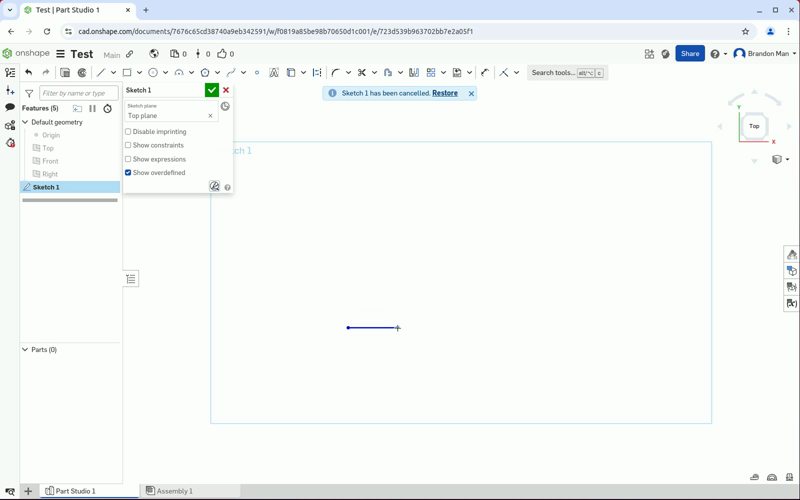
mouse_move(397, 327)
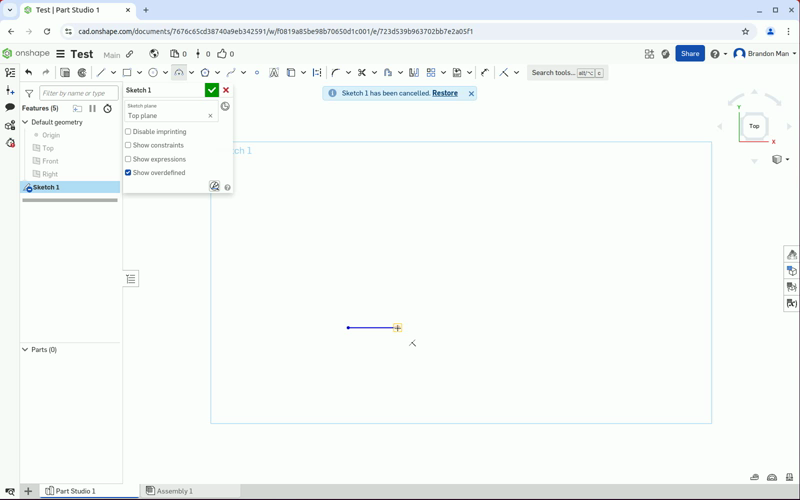
click(397, 327)
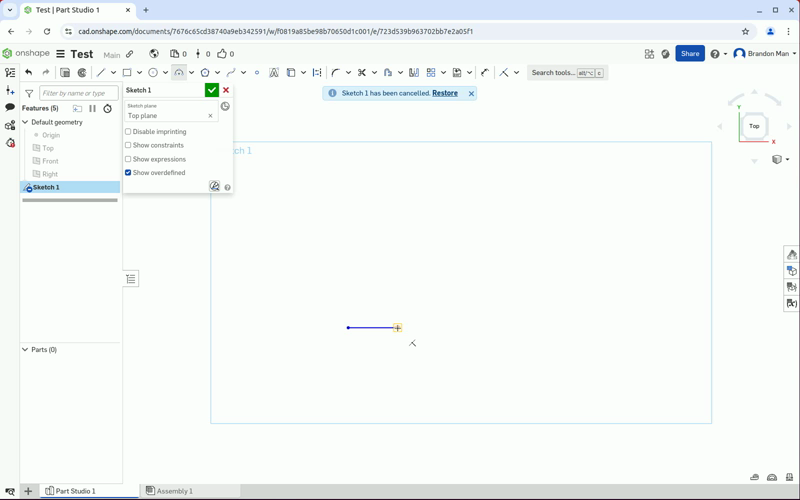
key_down(shift)
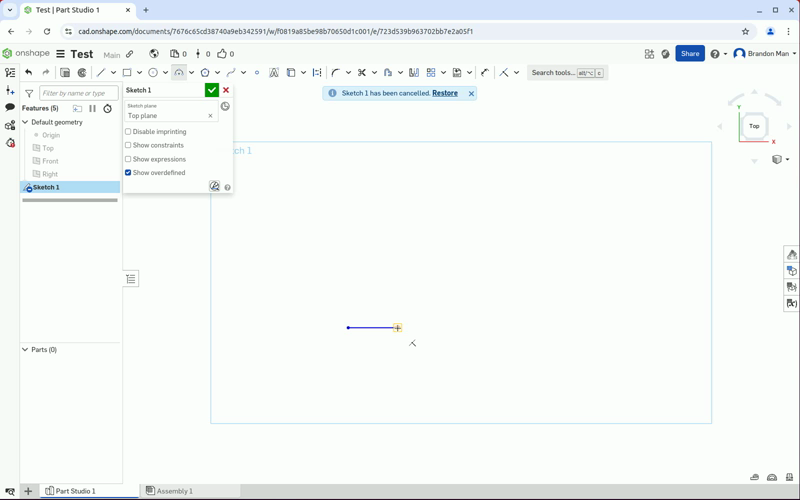
mouse_move(416, 282)
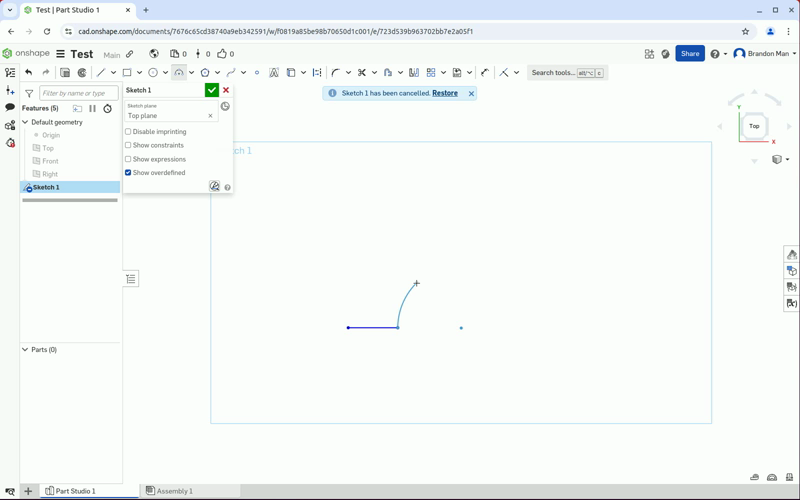
click(416, 282)
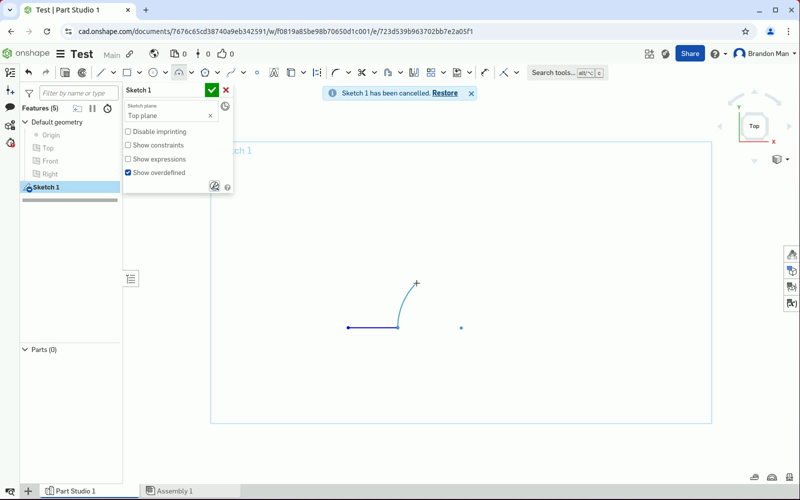
mouse_move(402, 303)
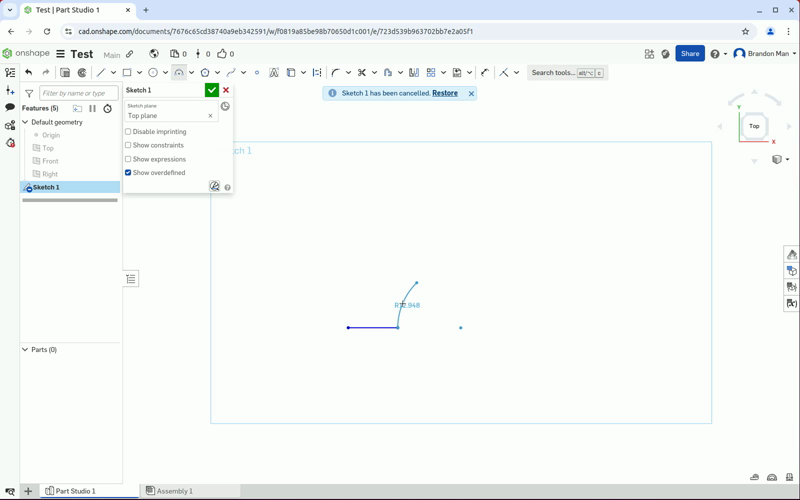
click(402, 303)
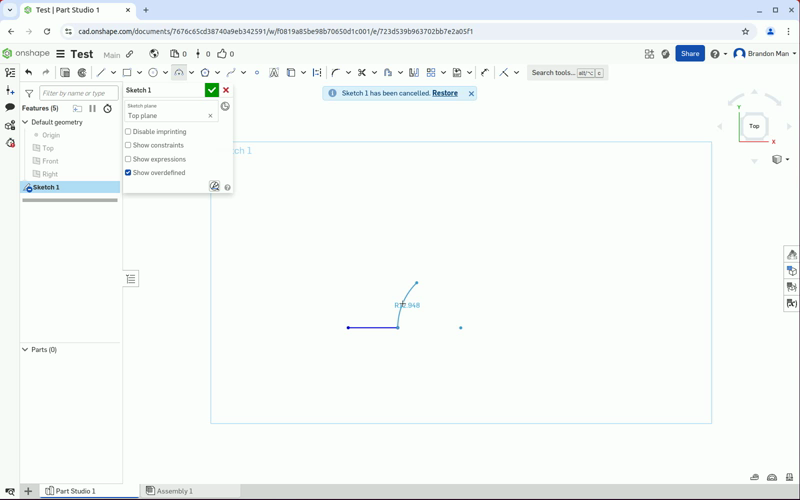
key_up(shift)
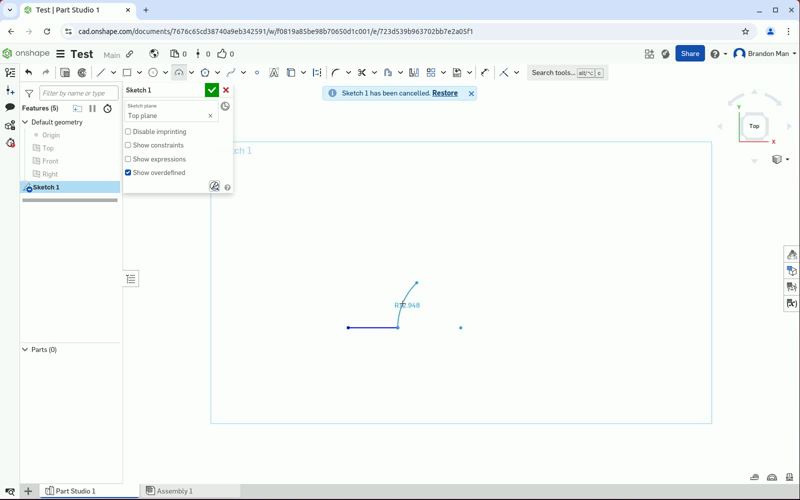
key(esc)
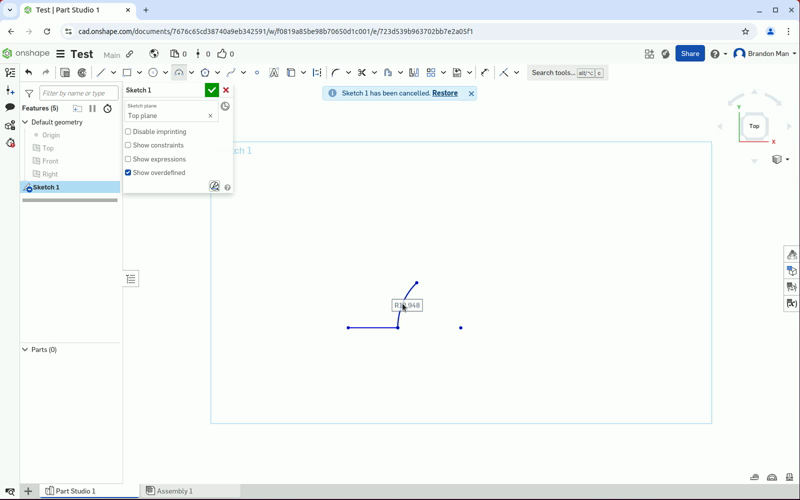
key(l)
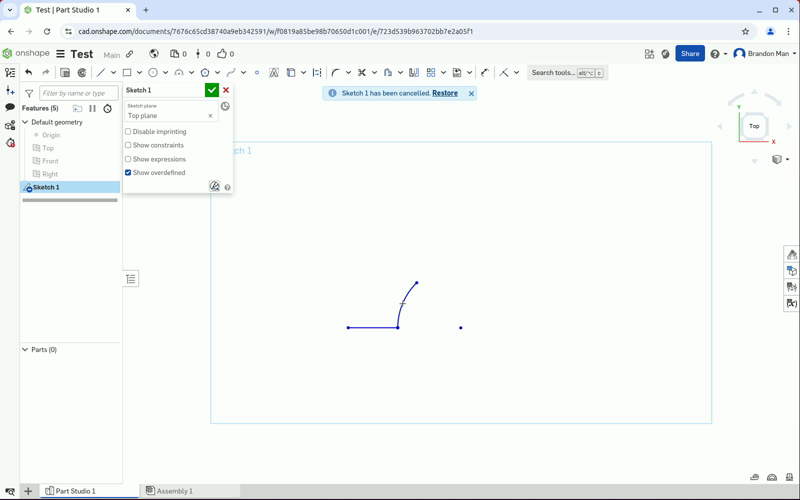
mouse_move(416, 282)
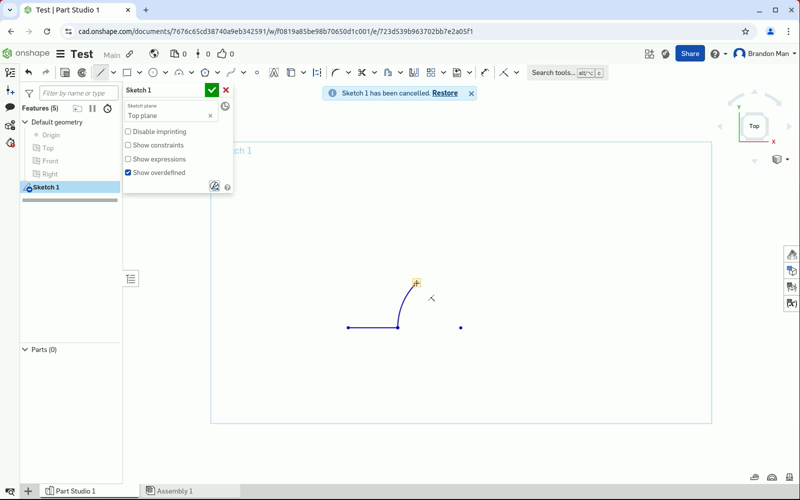
click(416, 282)
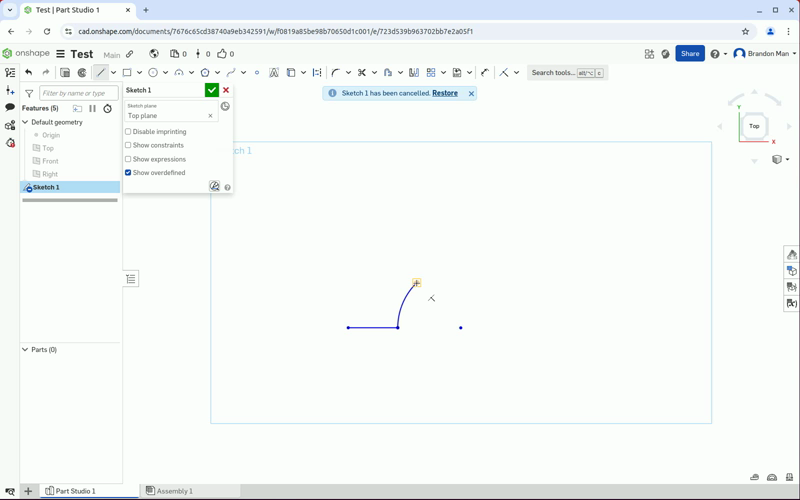
key_down(shift)
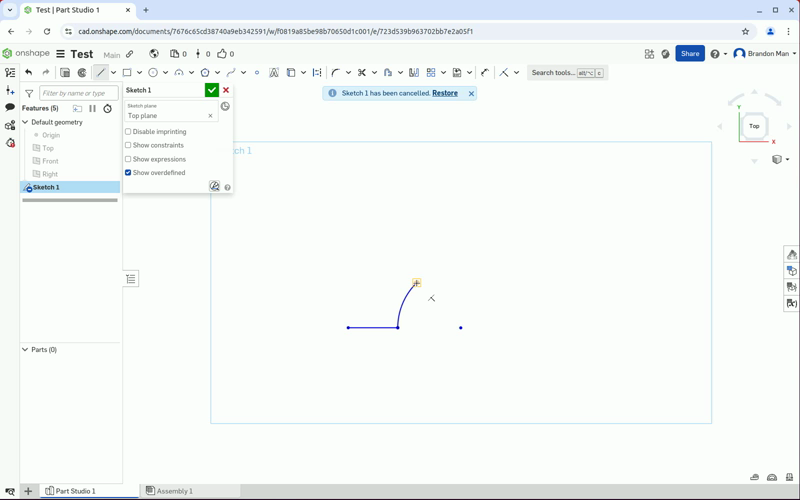
mouse_move(503, 282)
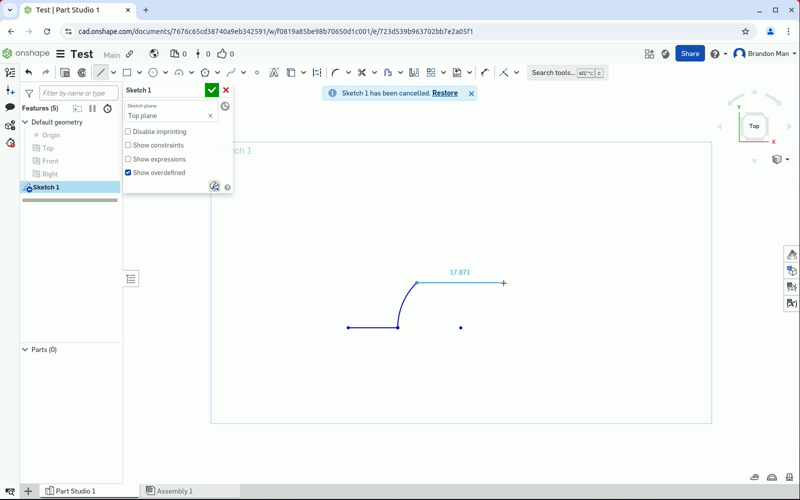
click(503, 282)
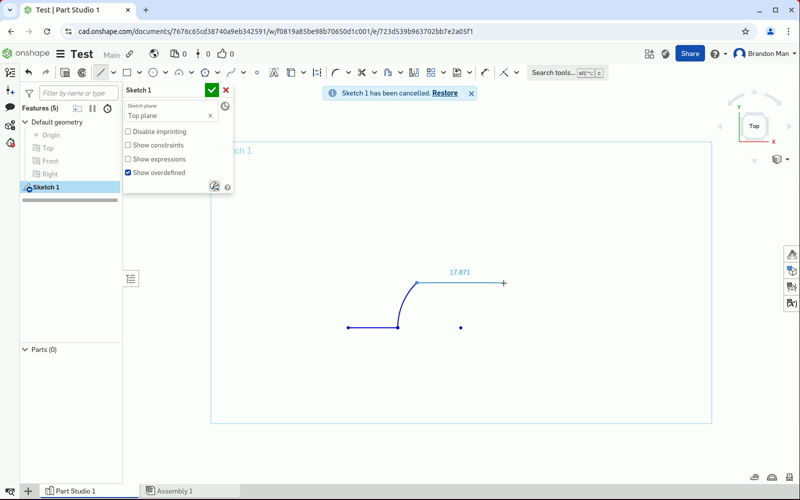
key_up(shift)
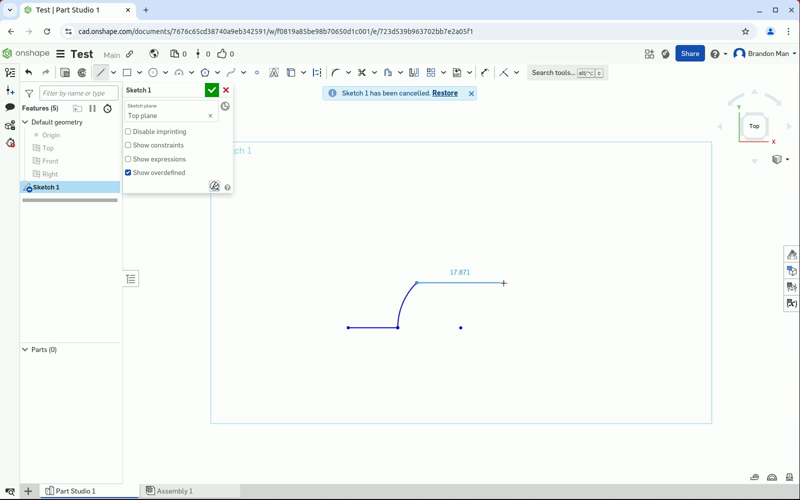
key(esc)
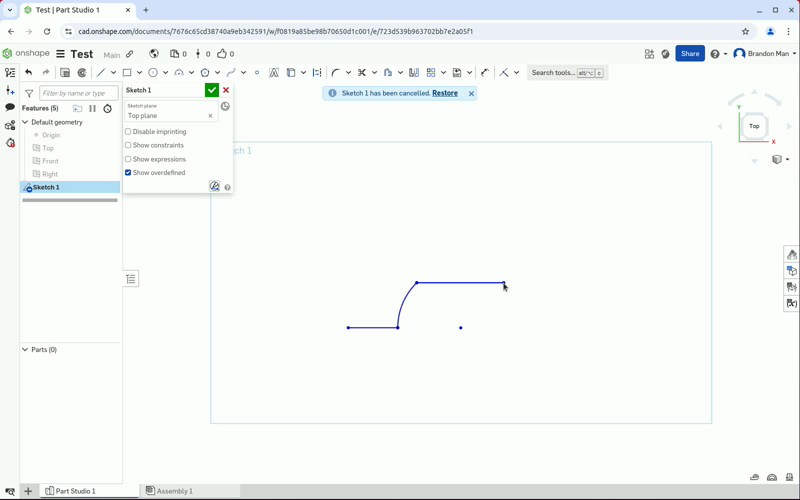
key(a)
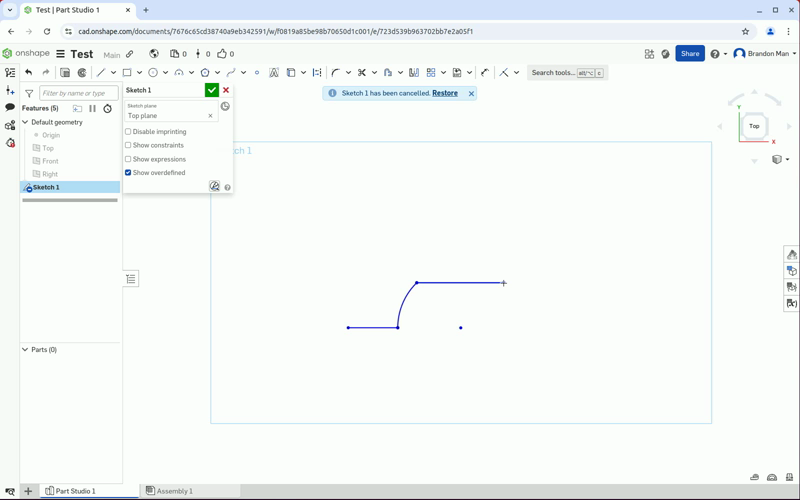
mouse_move(503, 282)
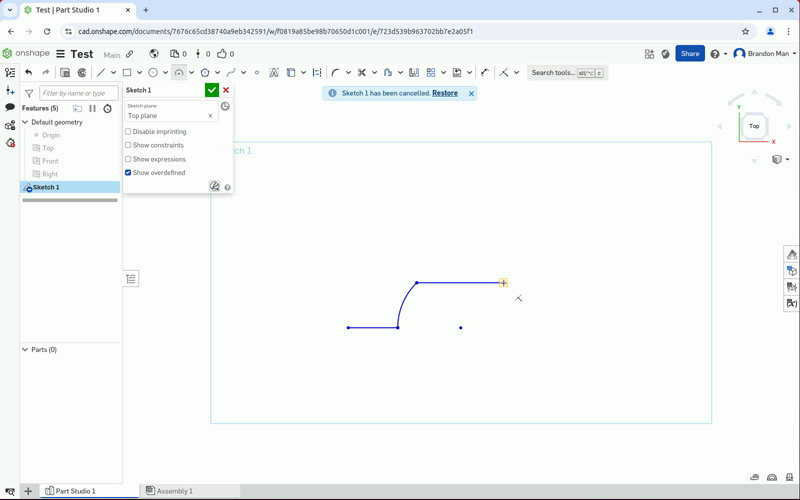
click(503, 282)
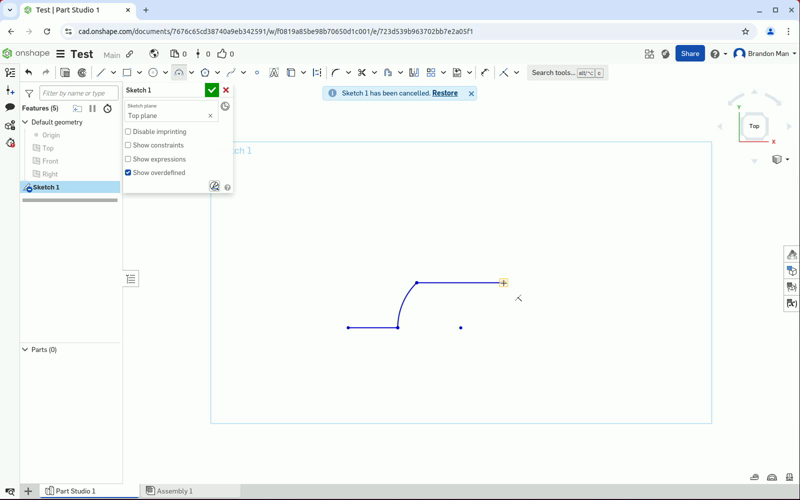
key_down(shift)
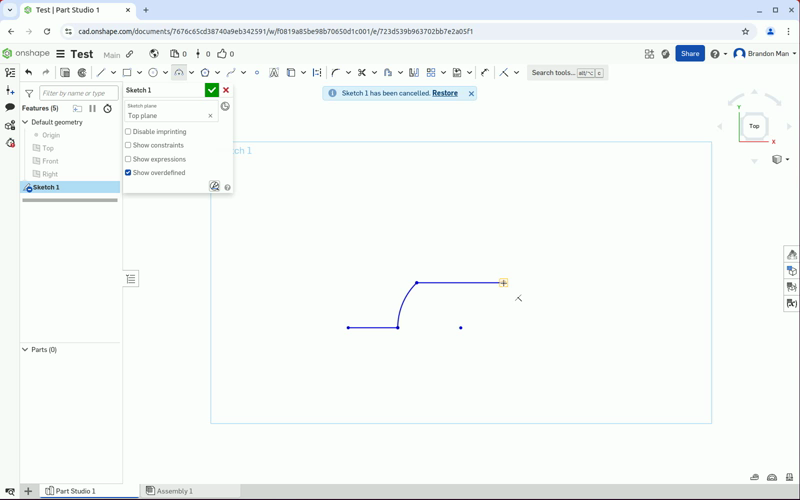
mouse_move(522, 327)
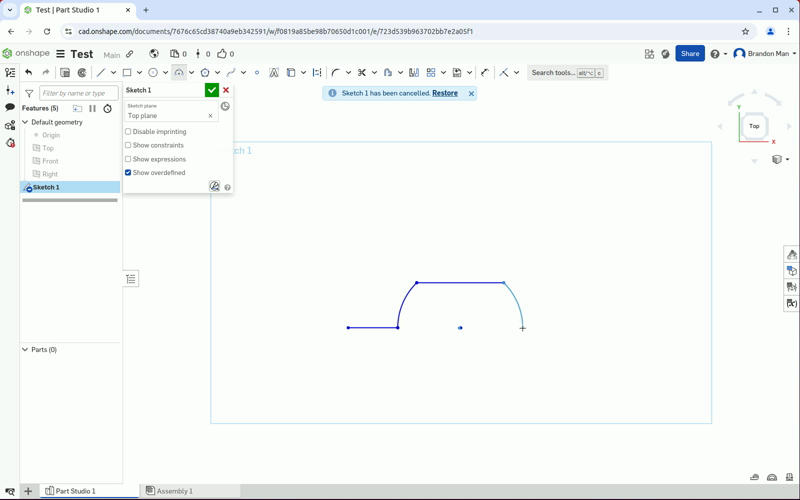
click(522, 327)
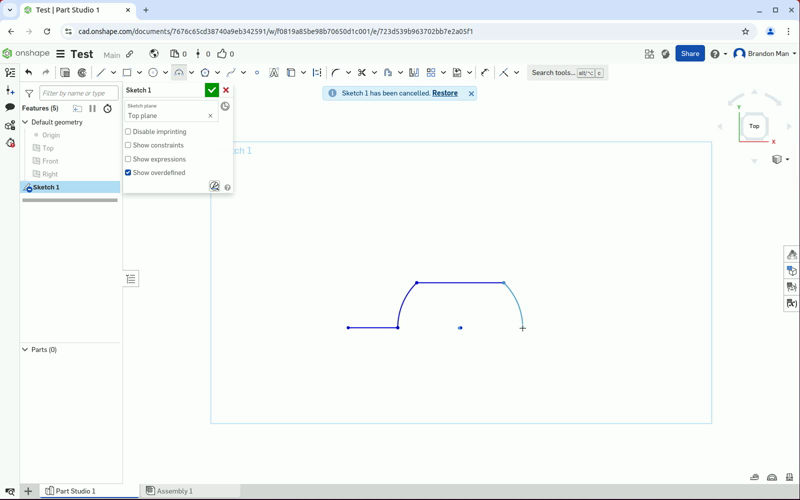
mouse_move(517, 303)
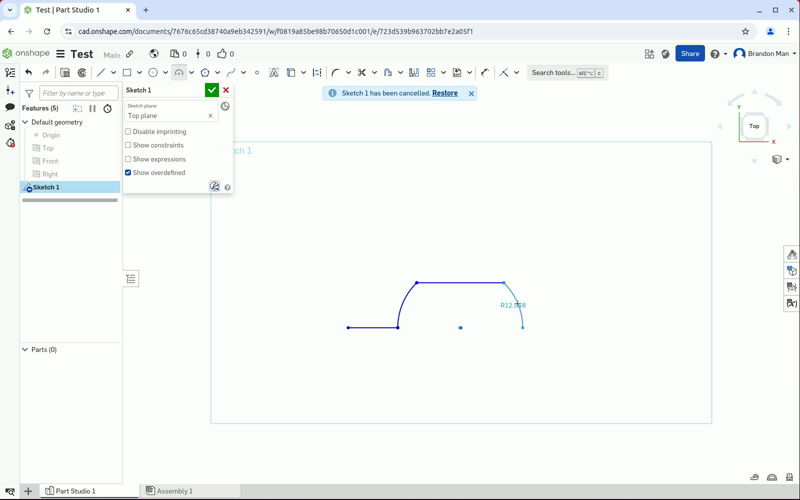
click(517, 303)
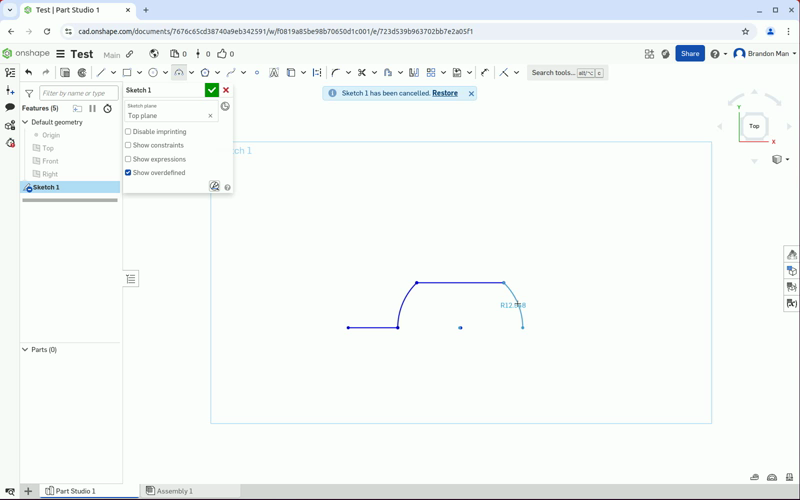
key_up(shift)
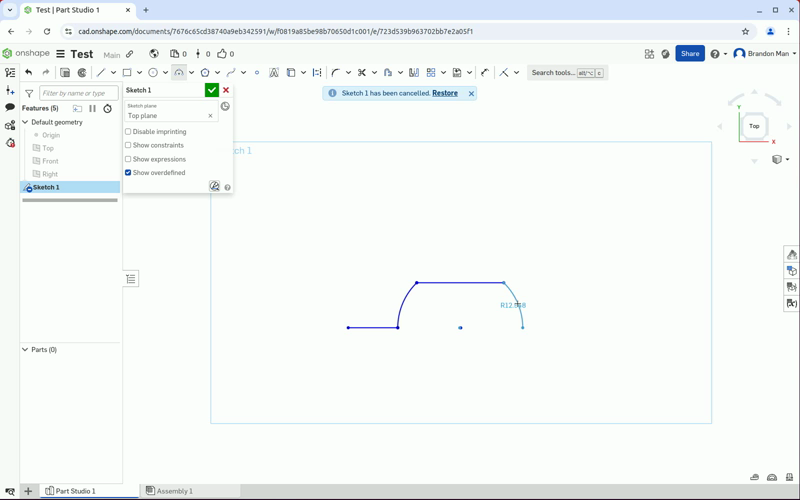
key(esc)
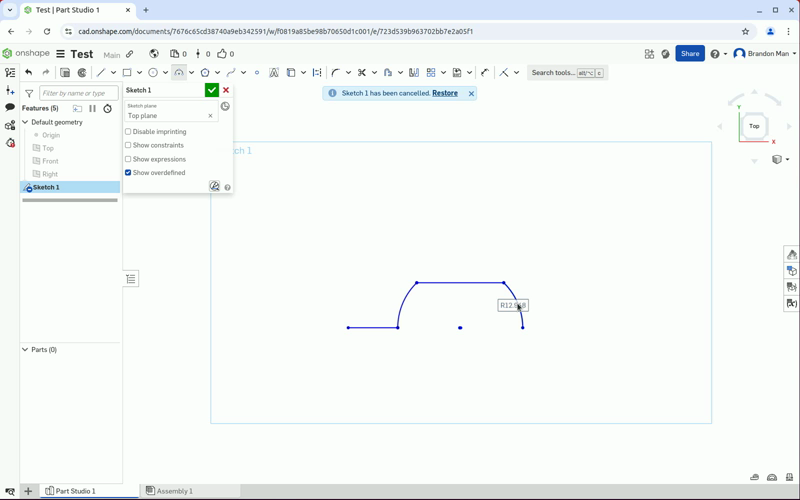
key(l)
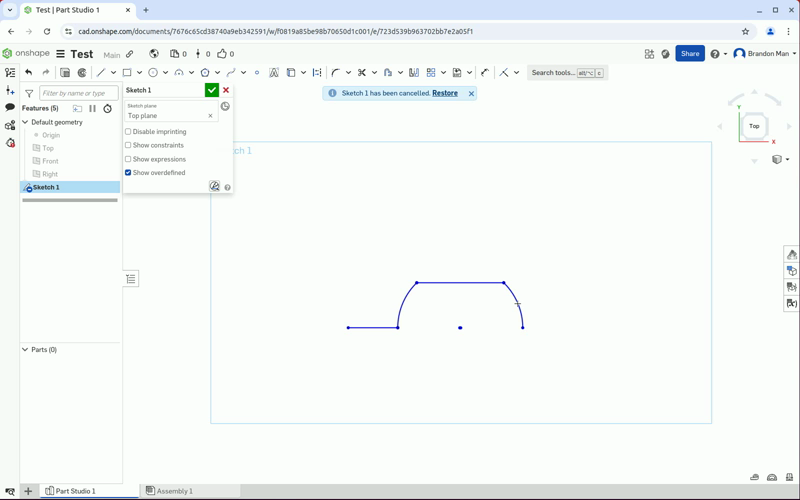
mouse_move(522, 327)
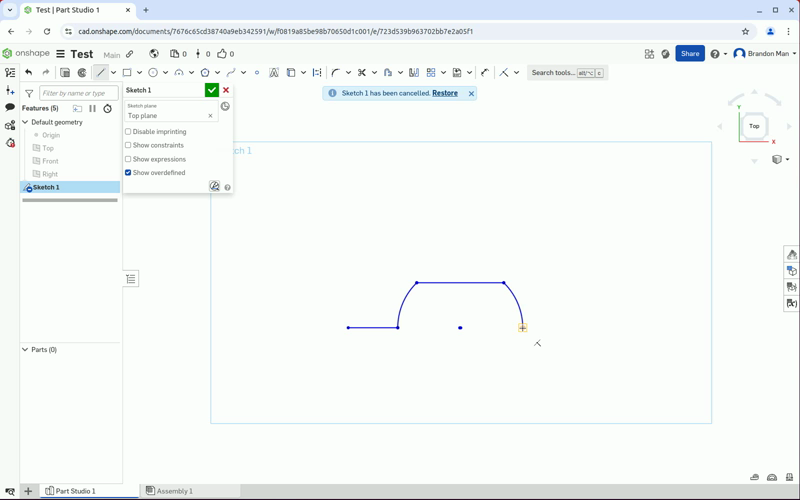
click(522, 327)
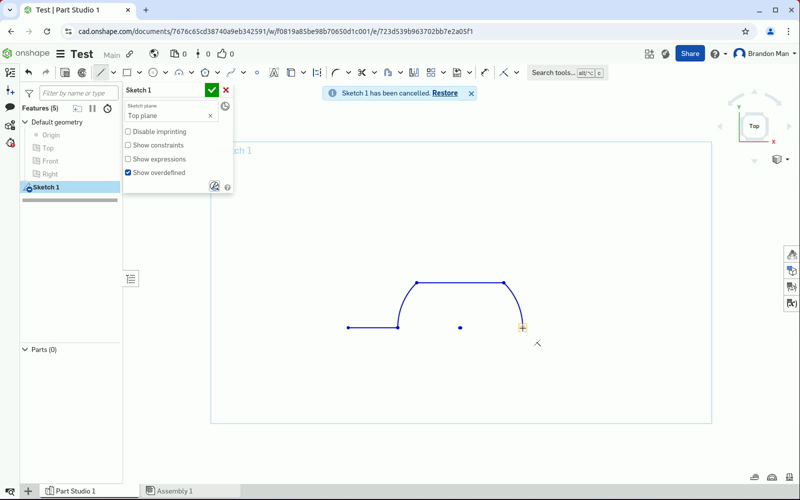
key_down(shift)
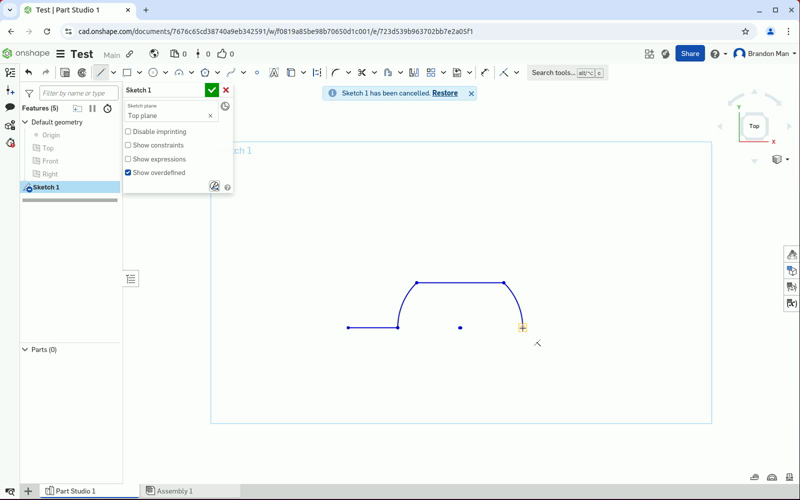
mouse_move(552, 327)
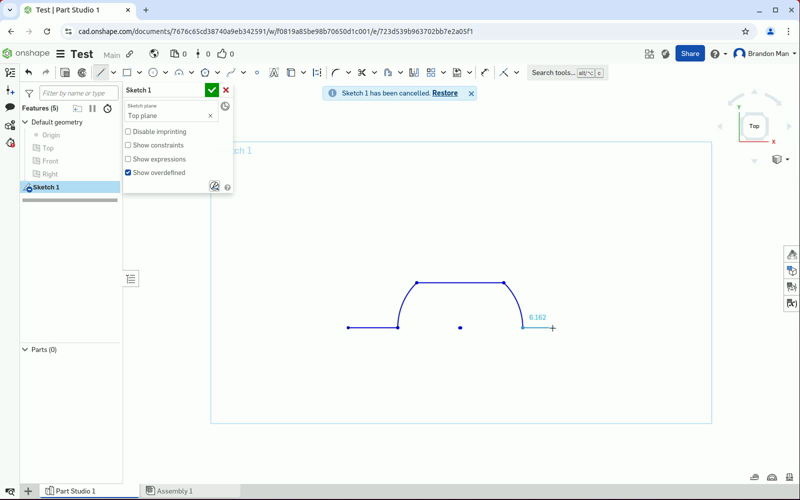
mouse_move(572, 327)
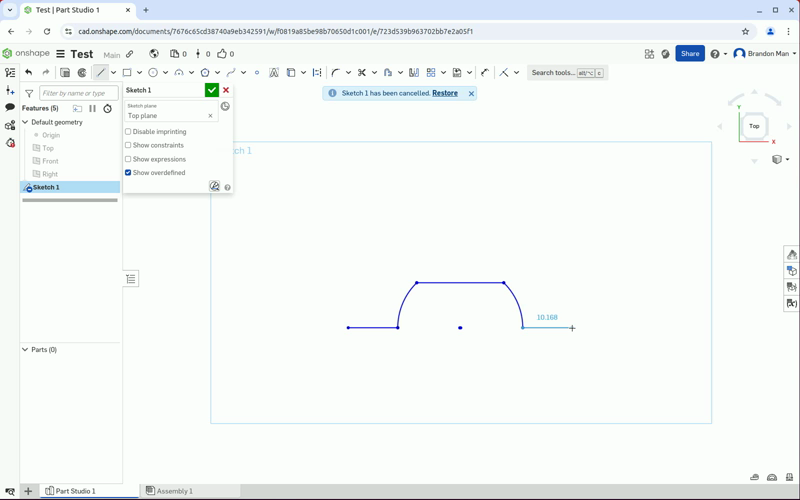
click(572, 327)
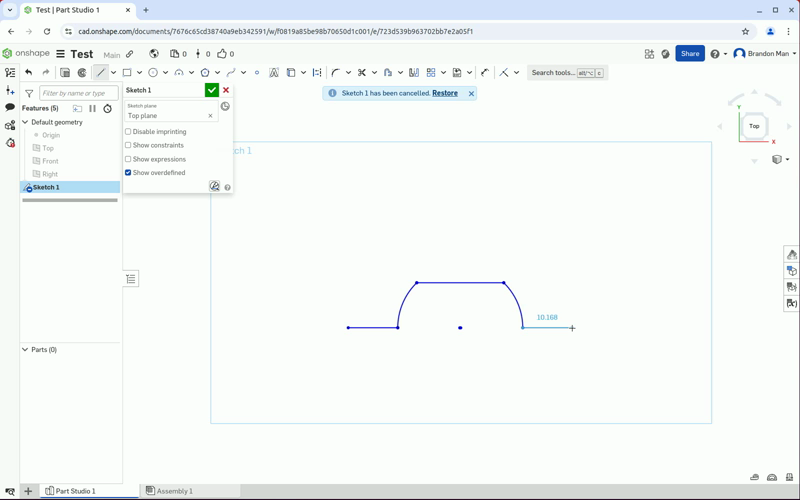
key_up(shift)
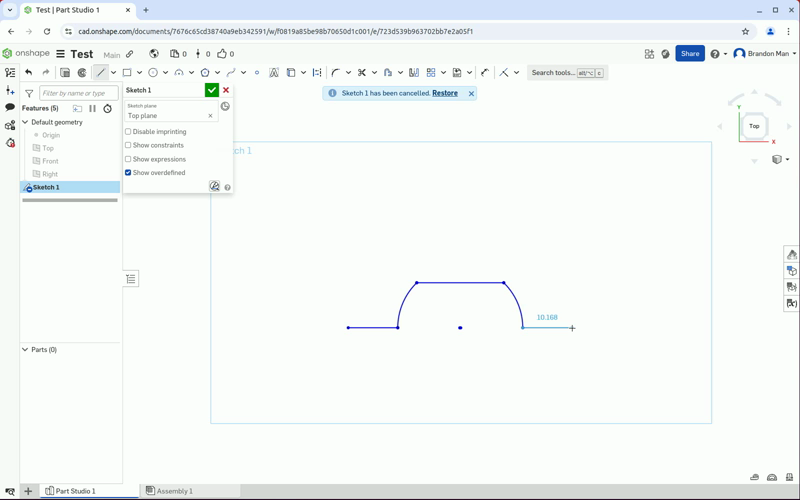
key_down(shift)
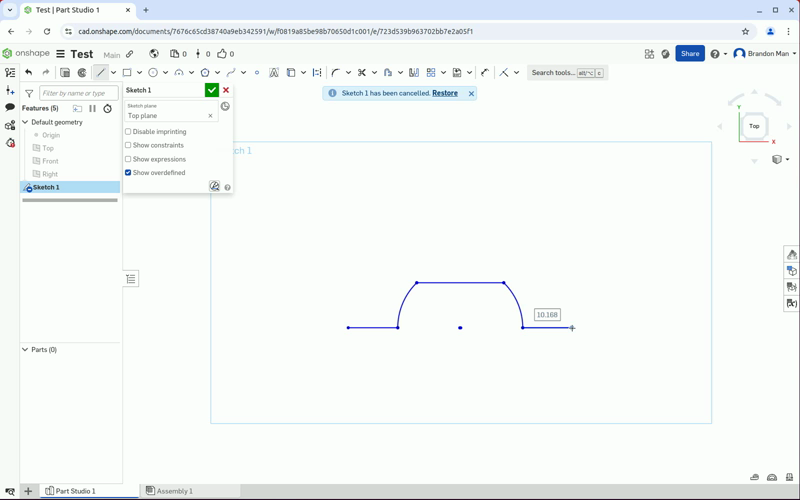
mouse_move(589, 327)
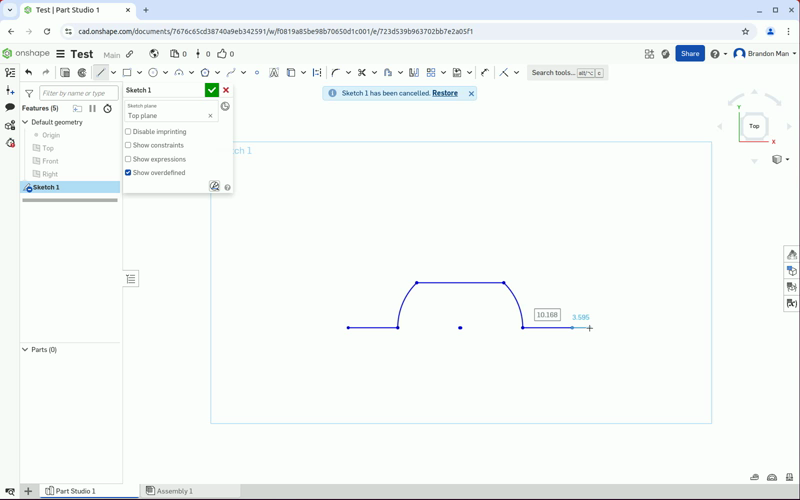
mouse_move(572, 282)
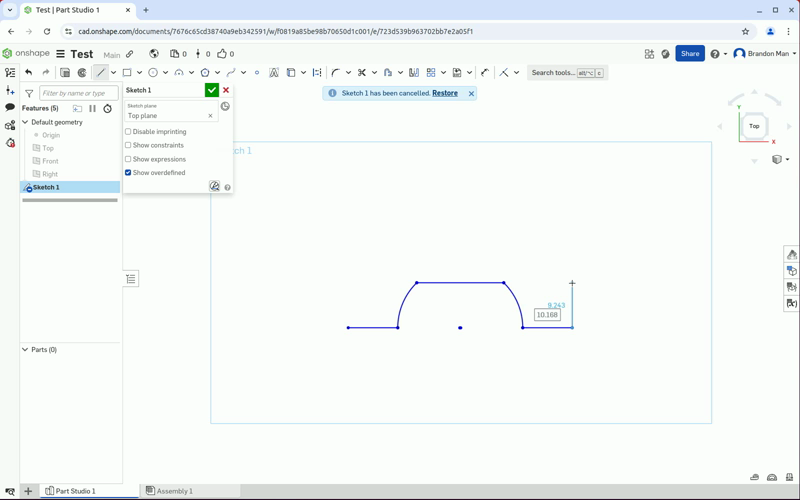
click(572, 282)
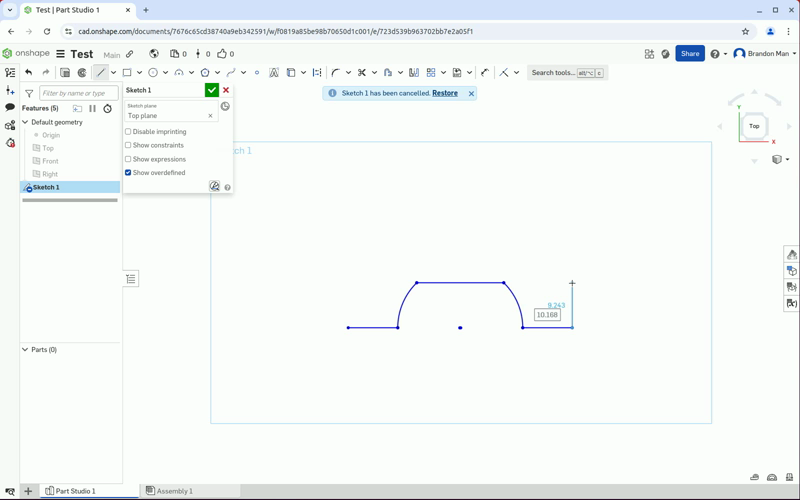
key_up(shift)
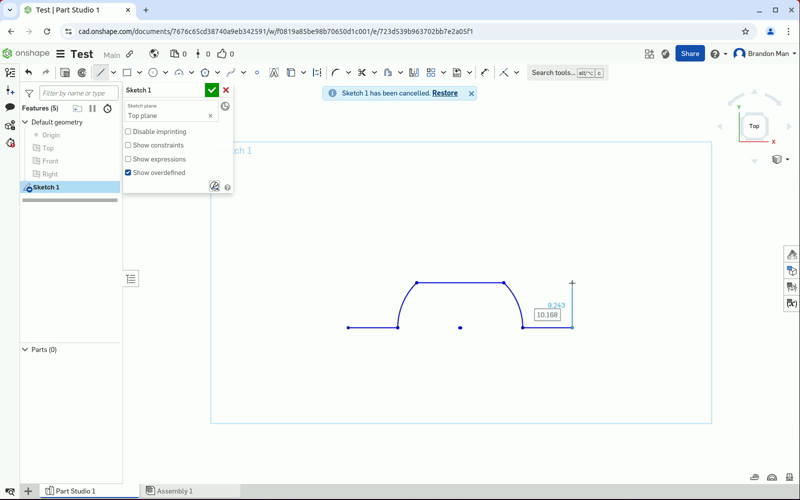
key_down(shift)
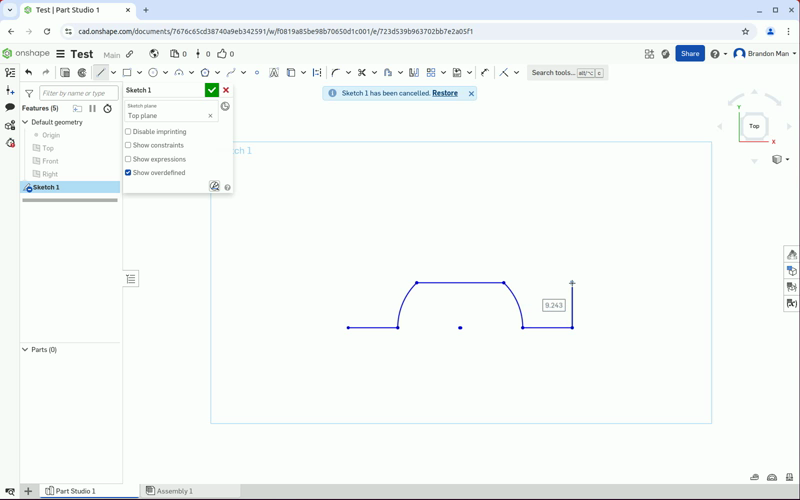
mouse_move(589, 282)
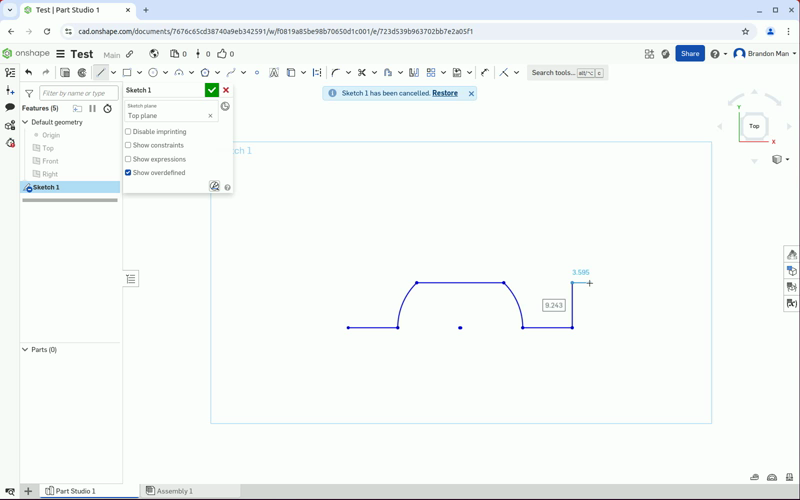
mouse_move(572, 223)
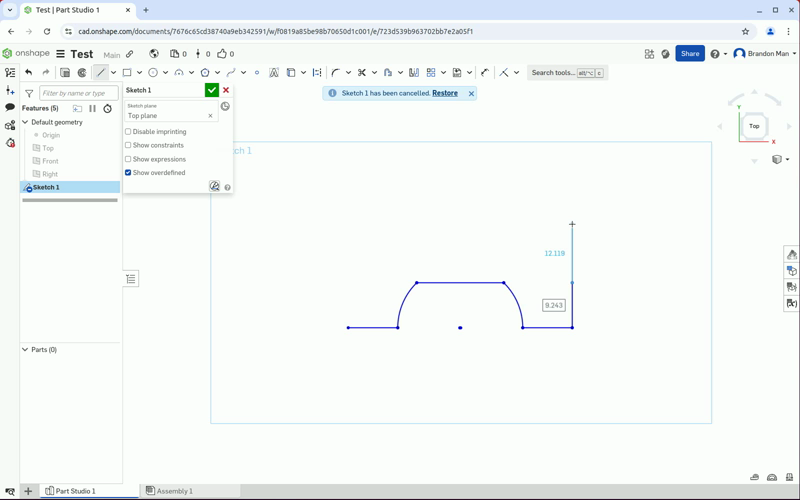
click(572, 223)
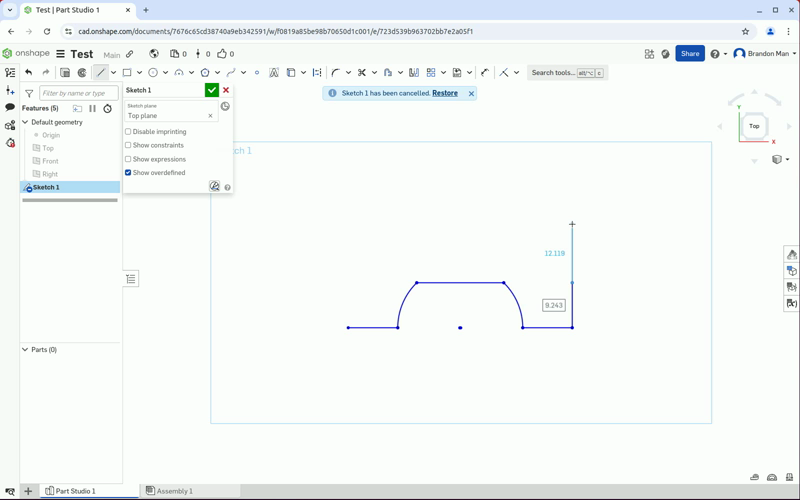
key_up(shift)
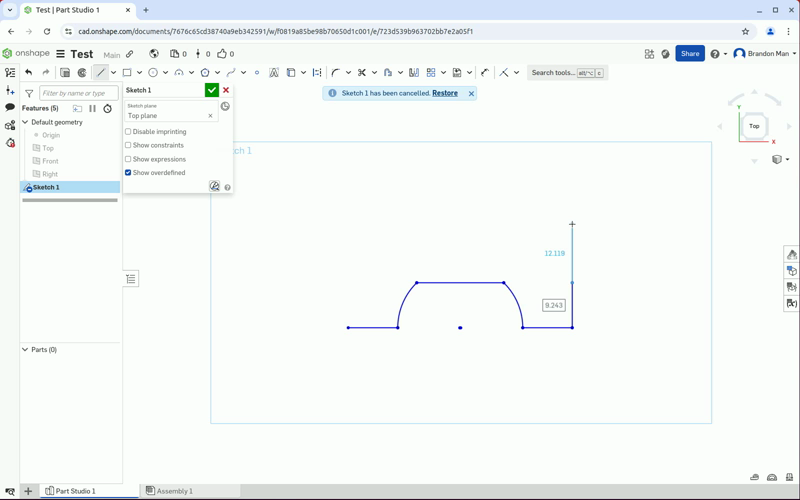
key_down(shift)
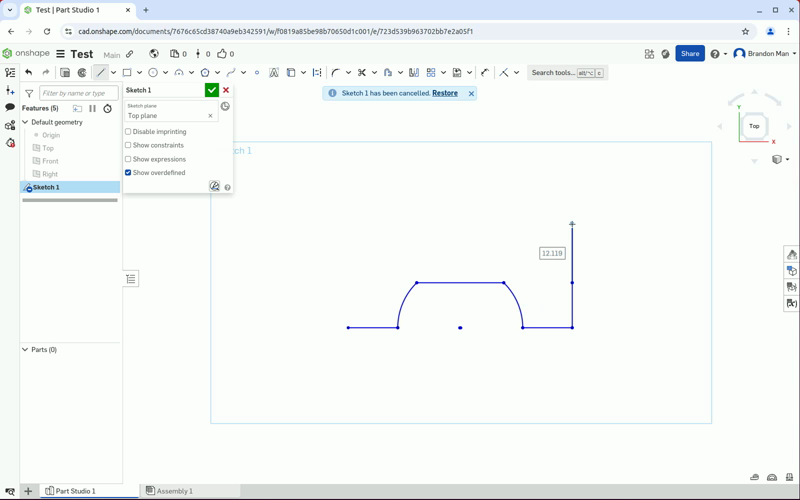
mouse_move(461, 223)
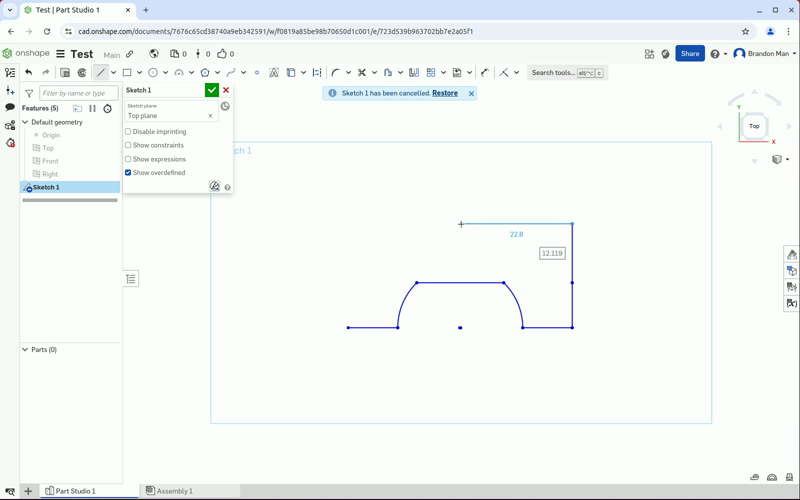
click(461, 223)
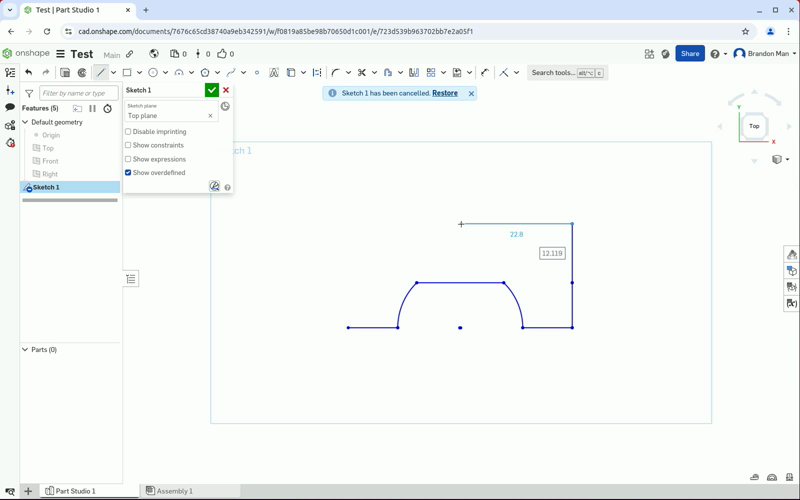
key_up(shift)
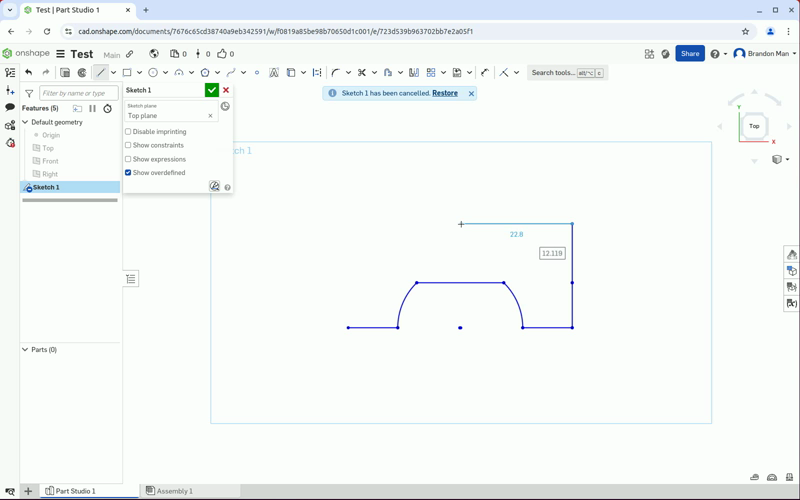
key_down(shift)
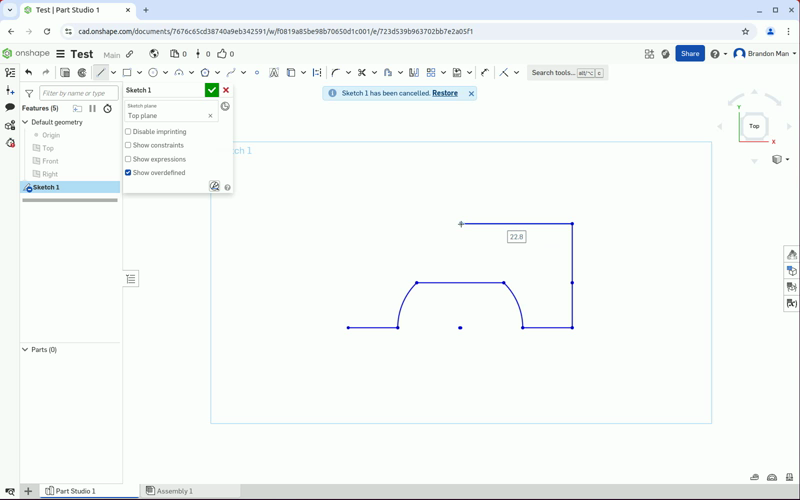
mouse_move(348, 223)
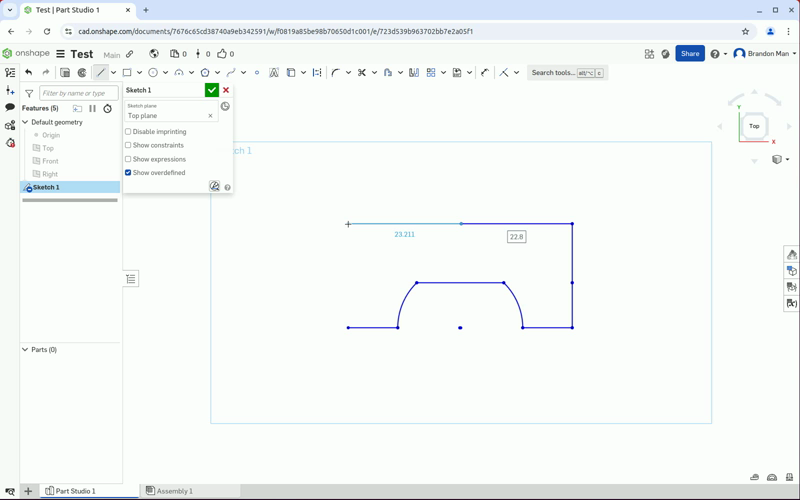
click(348, 223)
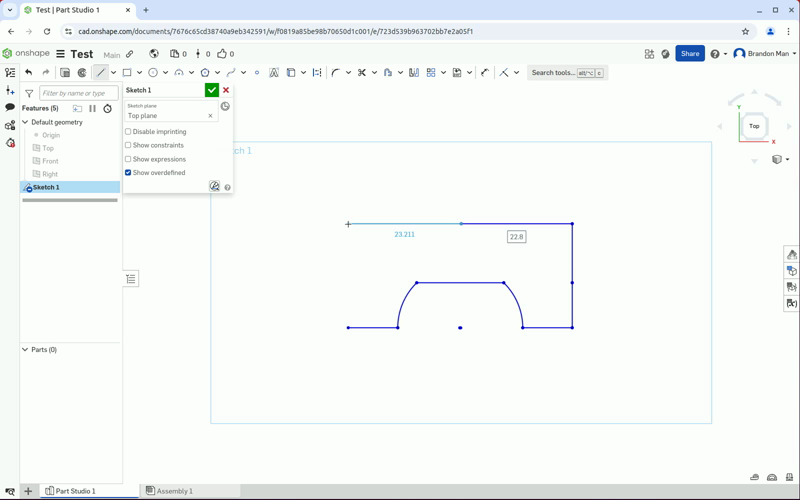
key_up(shift)
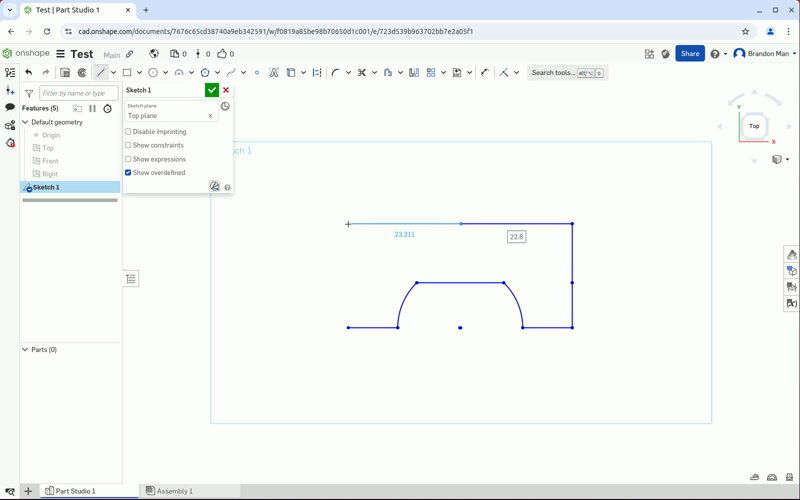
key_down(shift)
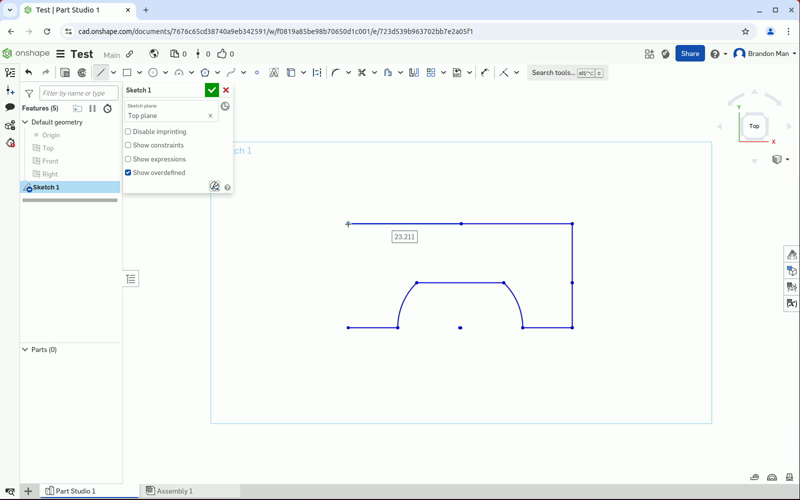
mouse_move(378, 223)
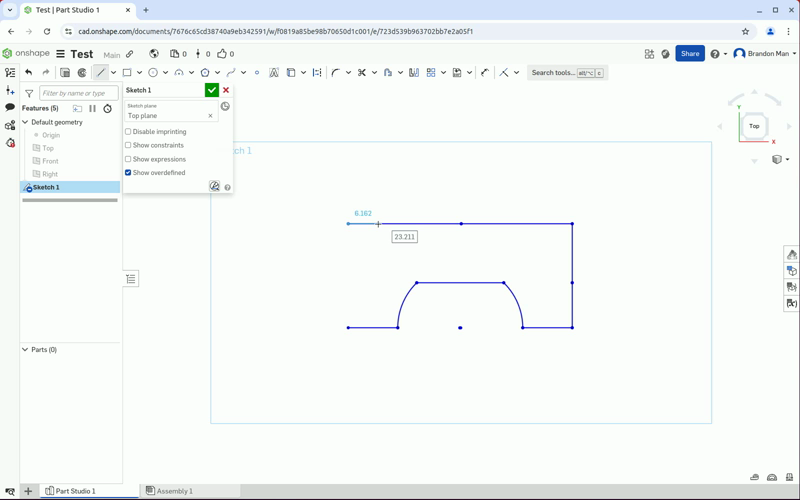
mouse_move(348, 282)
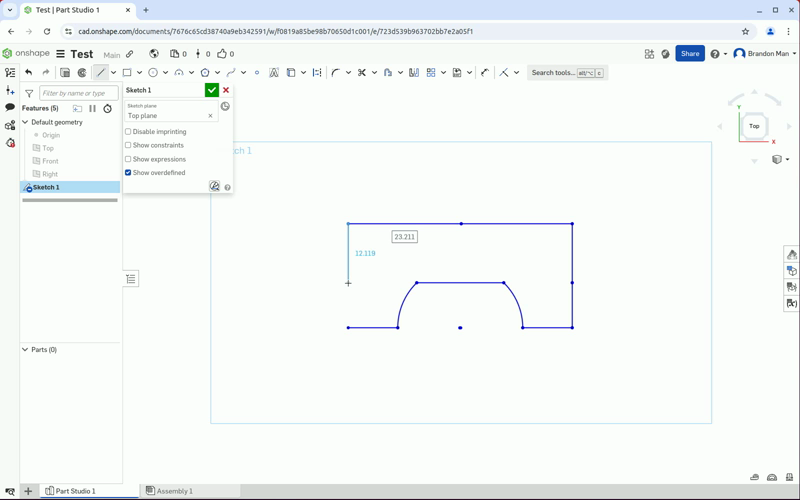
click(348, 282)
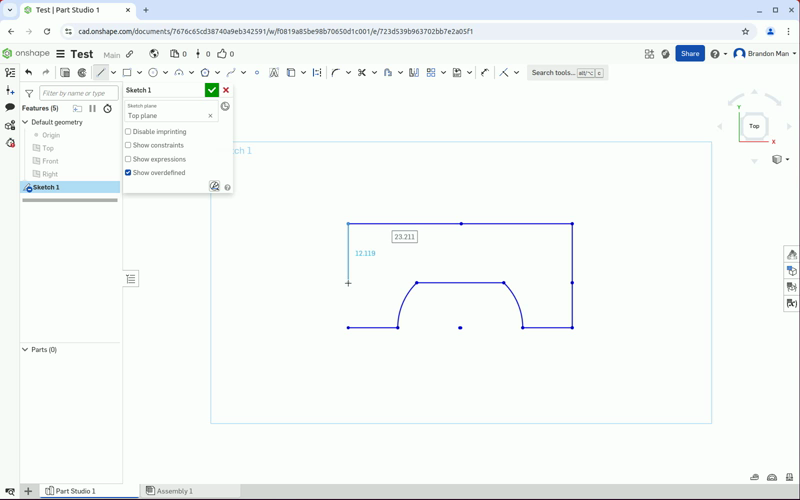
key_up(shift)
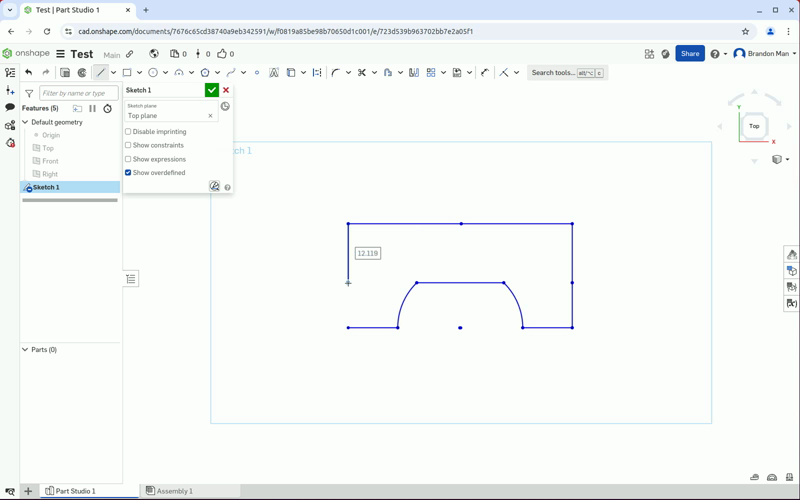
mouse_move(378, 282)
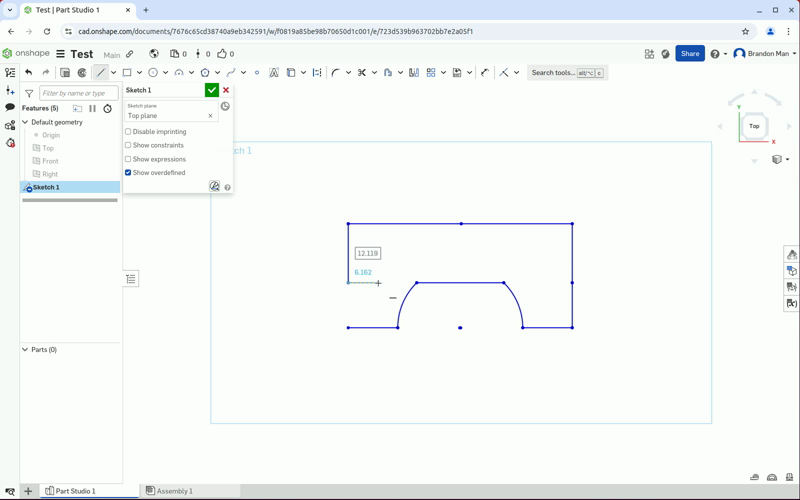
key_down(shift)
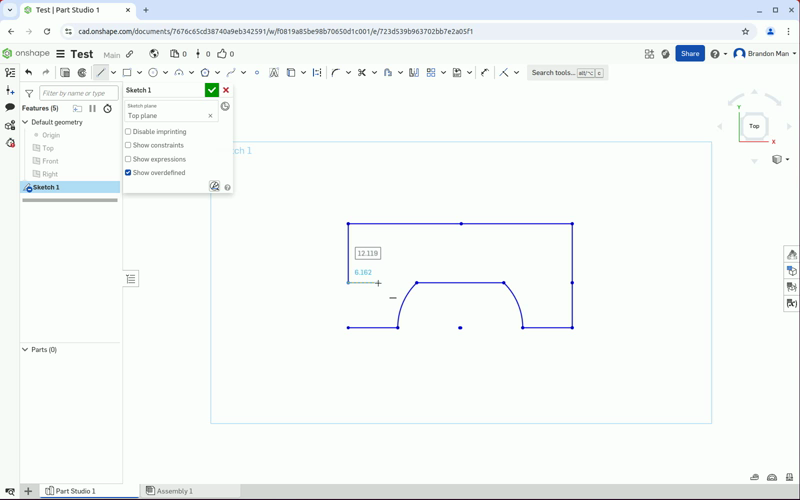
mouse_move(348, 327)
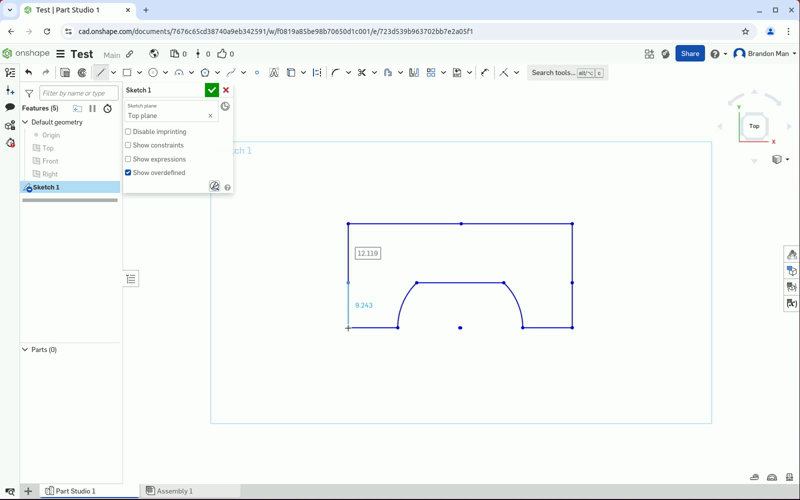
key_up(shift)
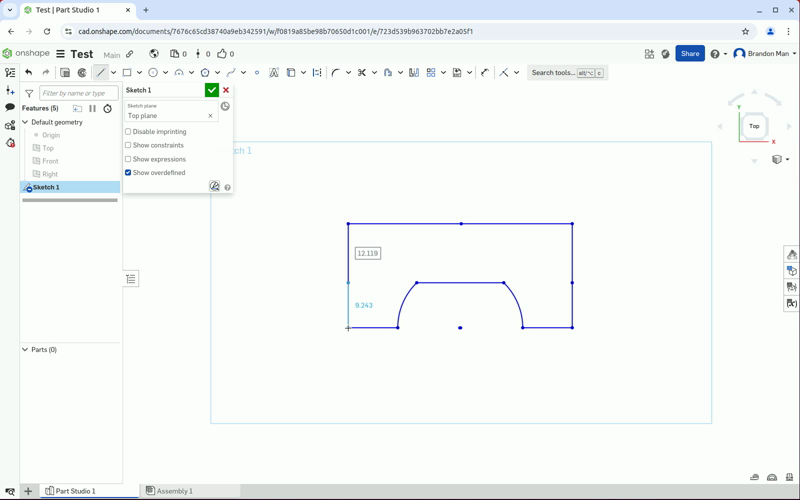
click(348, 327)
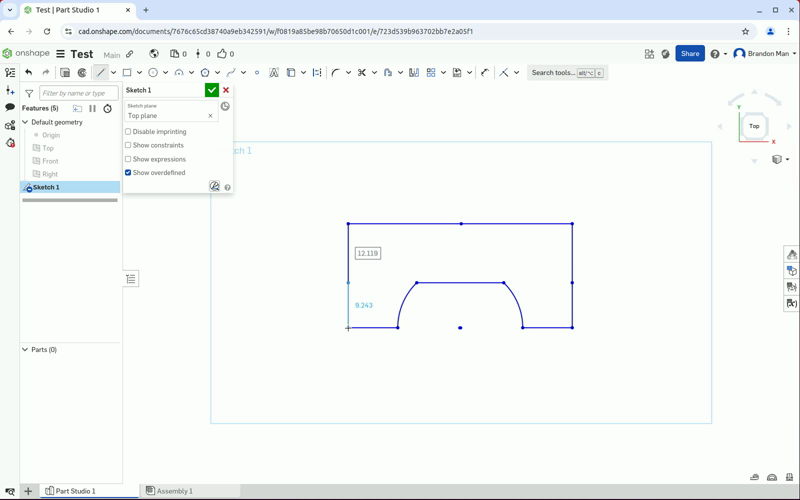
key(esc)
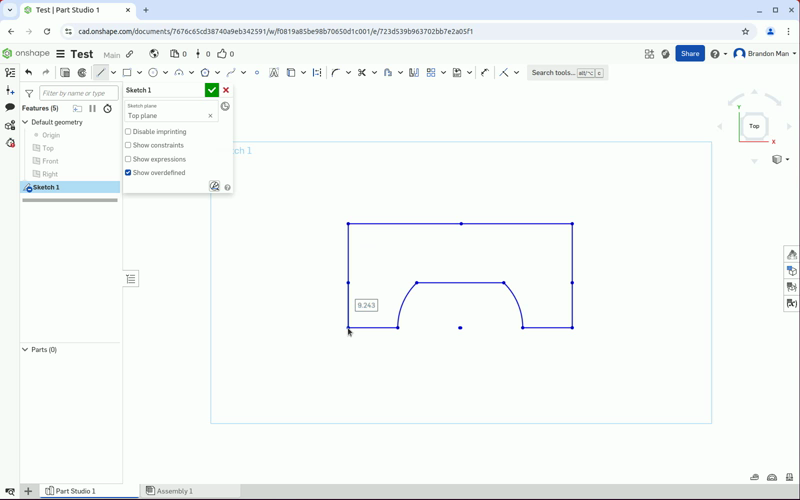
mouse_move(539, 295)
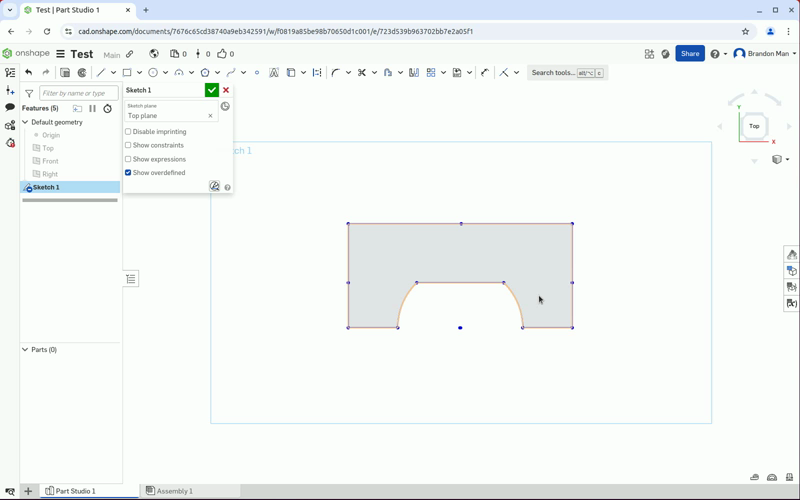
click(539, 295)
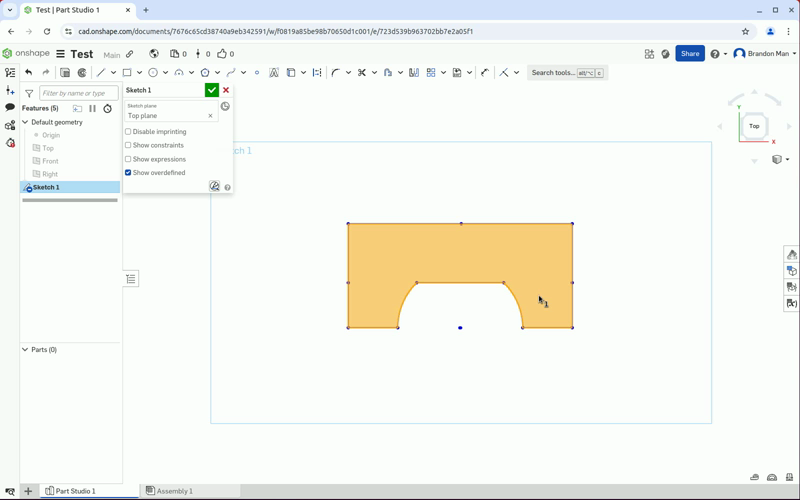
mouse_move(73, 352)
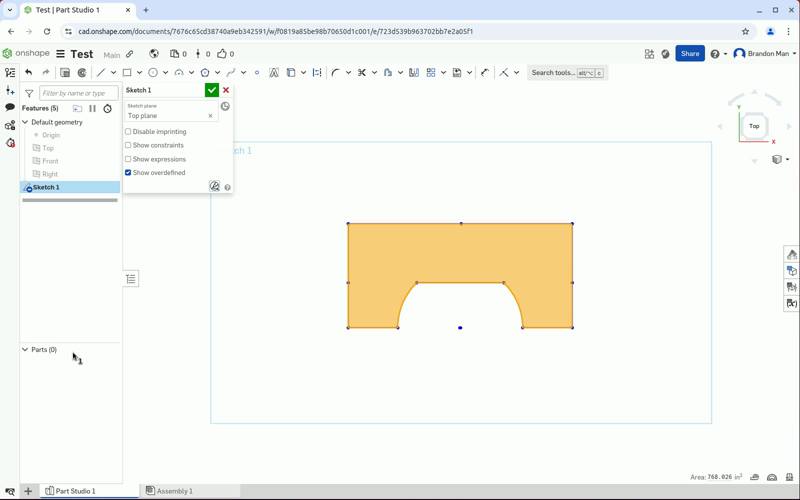
key(shift+y)
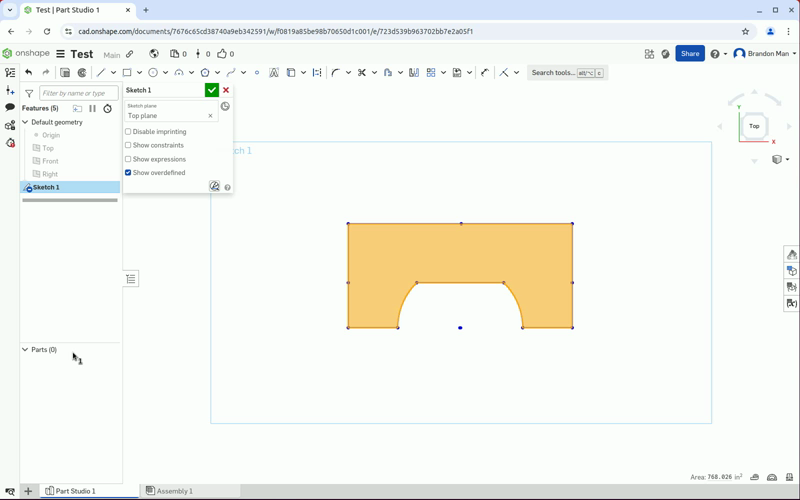
key(shift+e)
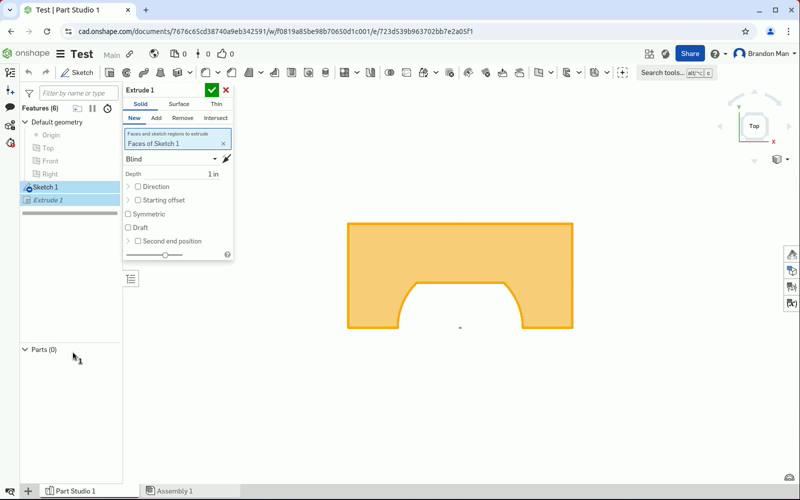
mouse_move(143, 106)
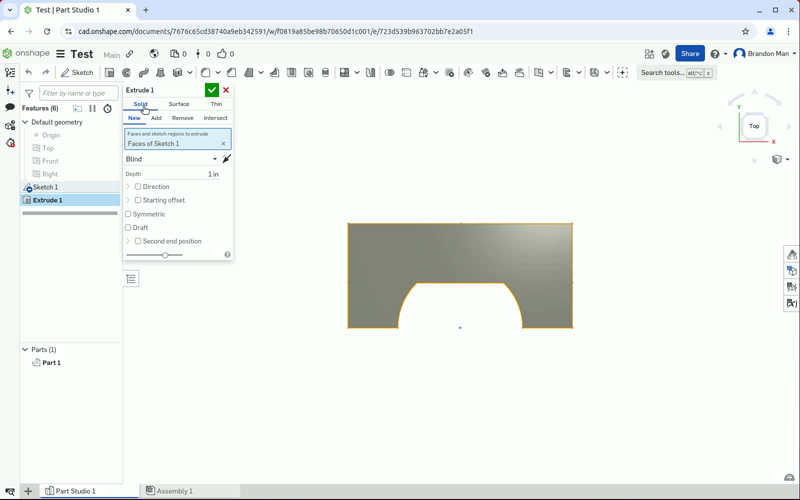
click(143, 106)
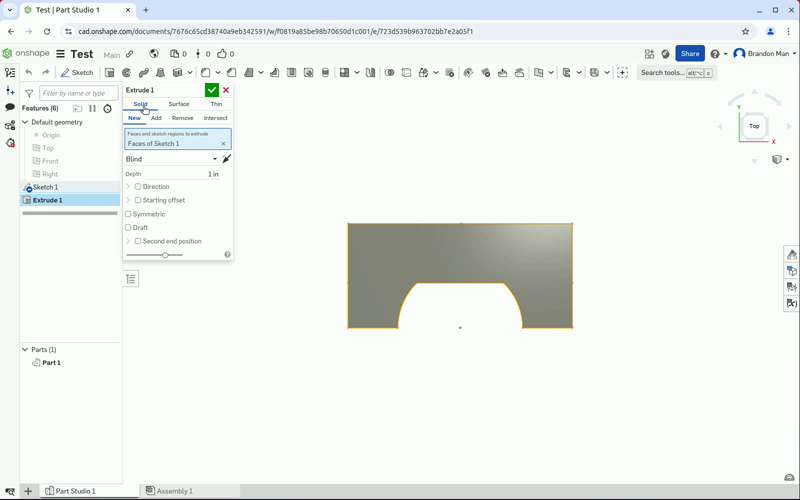
mouse_move(137, 120)
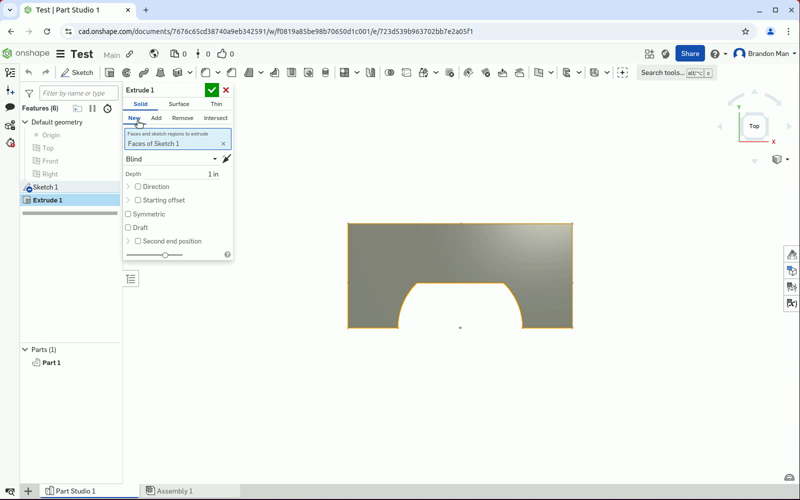
click(137, 120)
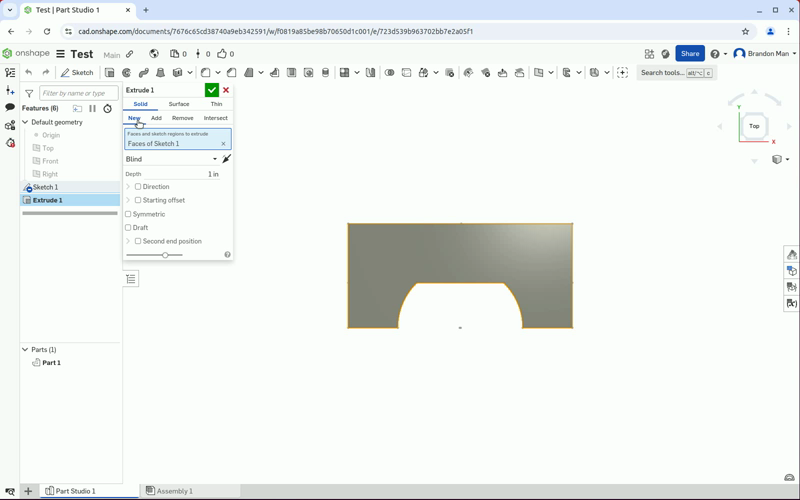
key(tab, 4)
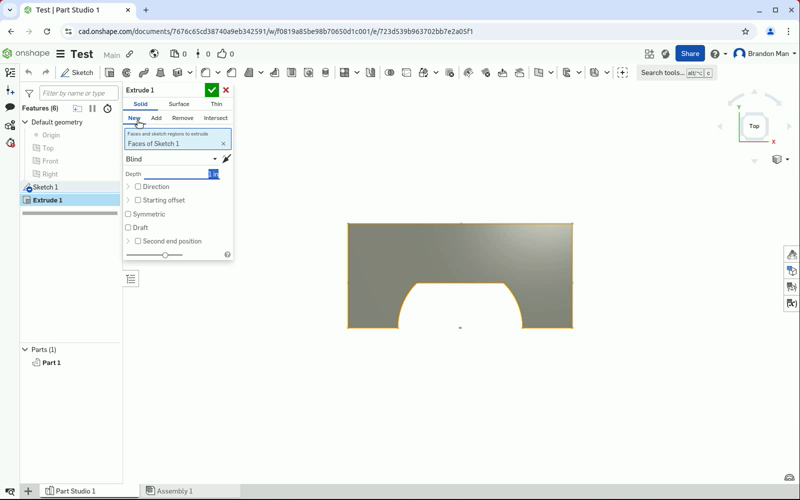
text(0.481)
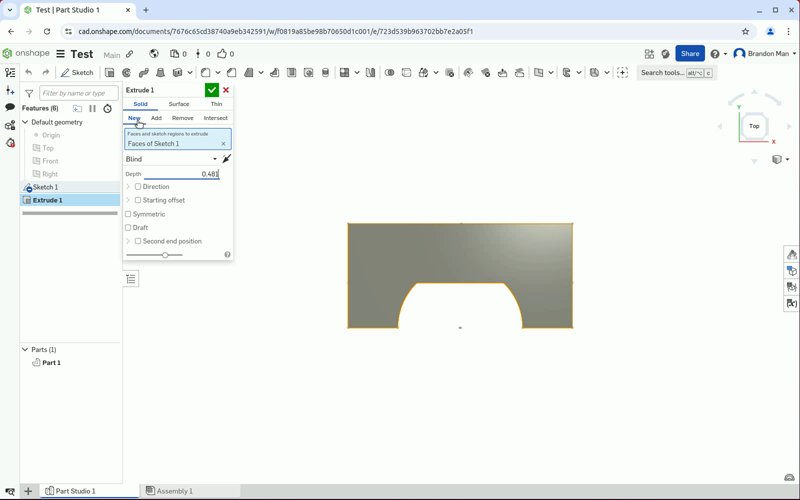
key(enter)
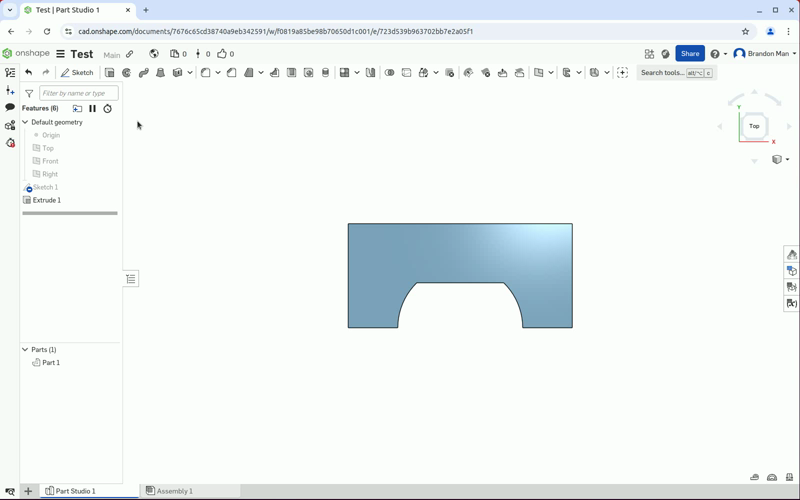
key(shift+h)
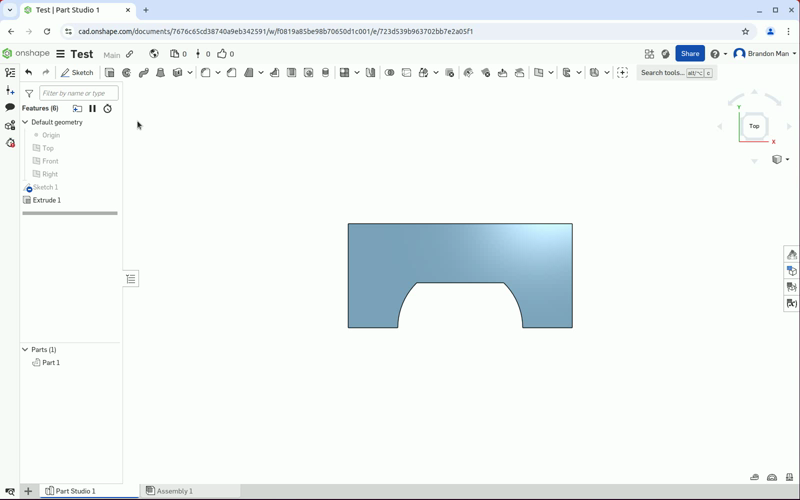
key(shift+h)
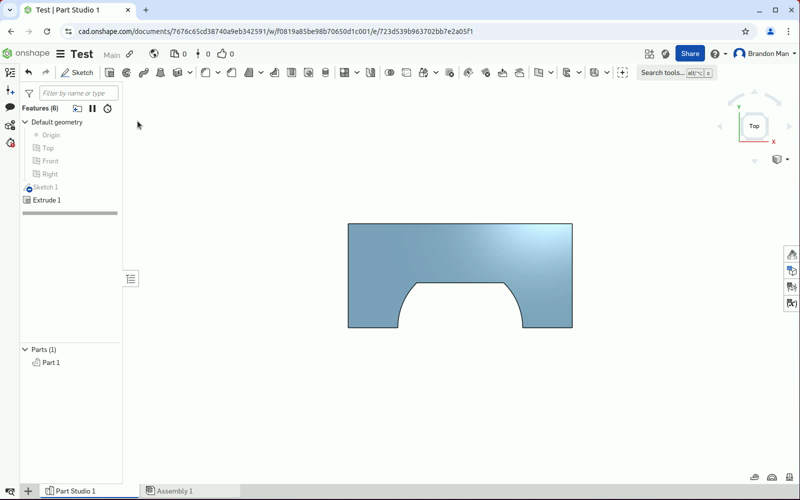
mouse_move(73, 189)
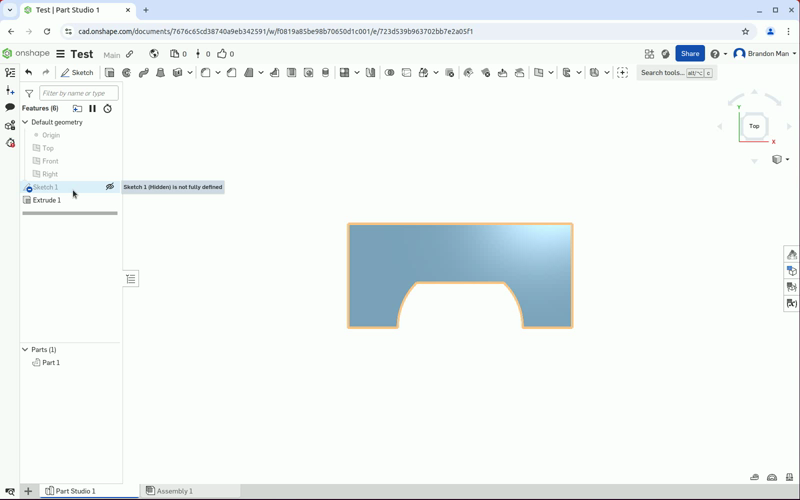
click(73, 189)
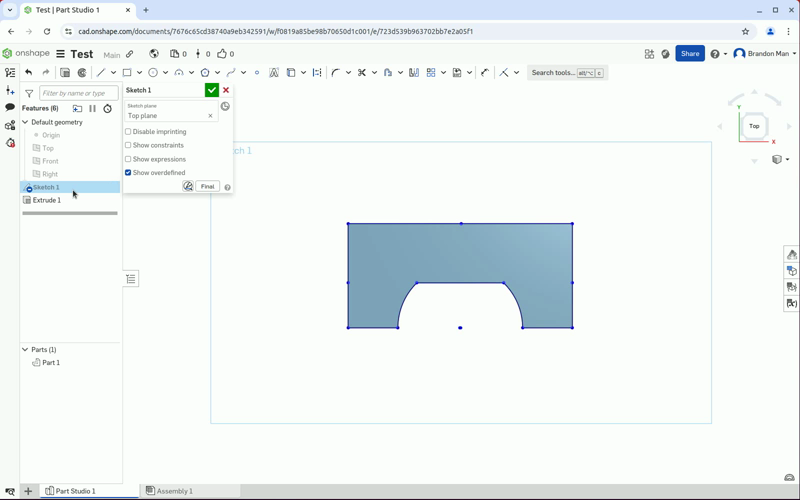
mouse_move(229, 92)
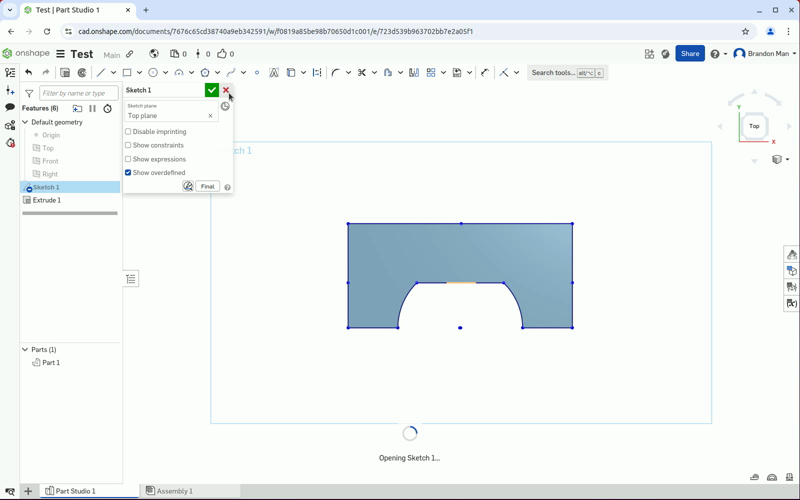
click(229, 92)
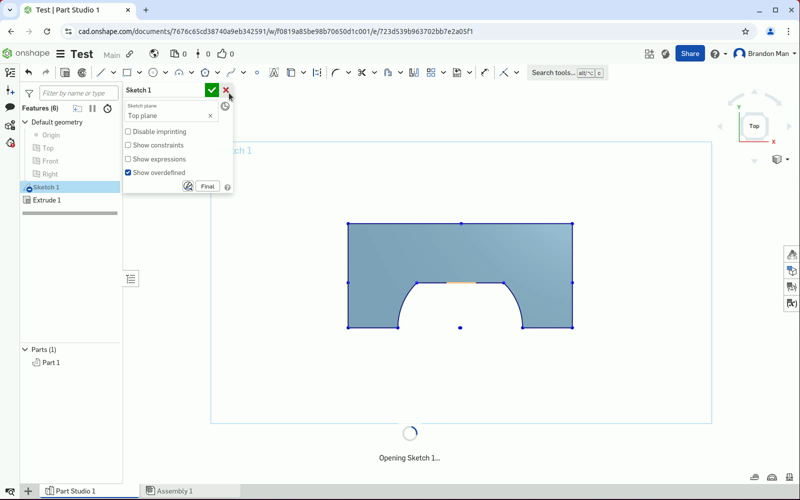
key(shift+s)
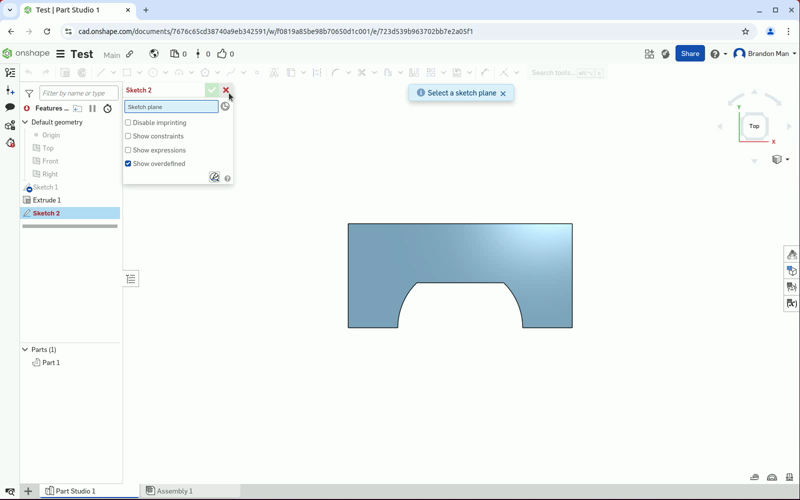
mouse_move(73, 150)
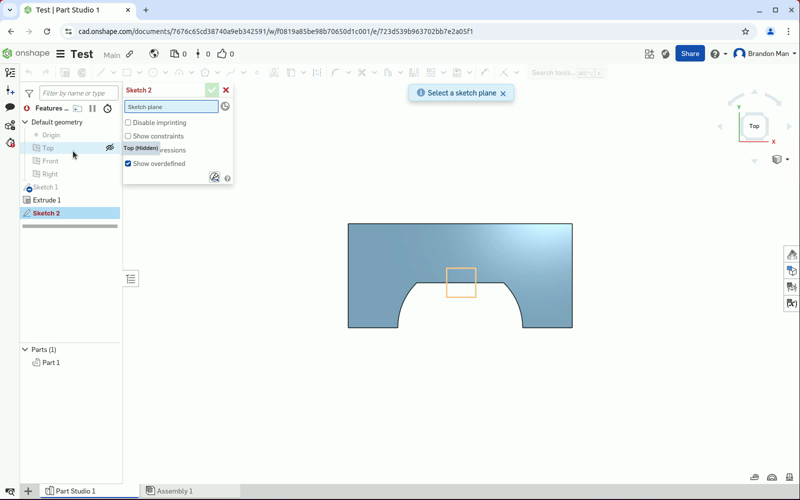
click(73, 150)
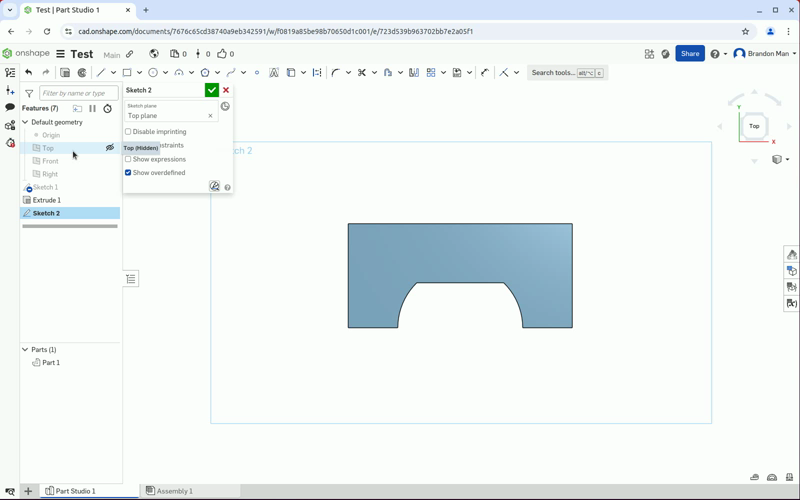
mouse_move(73, 352)
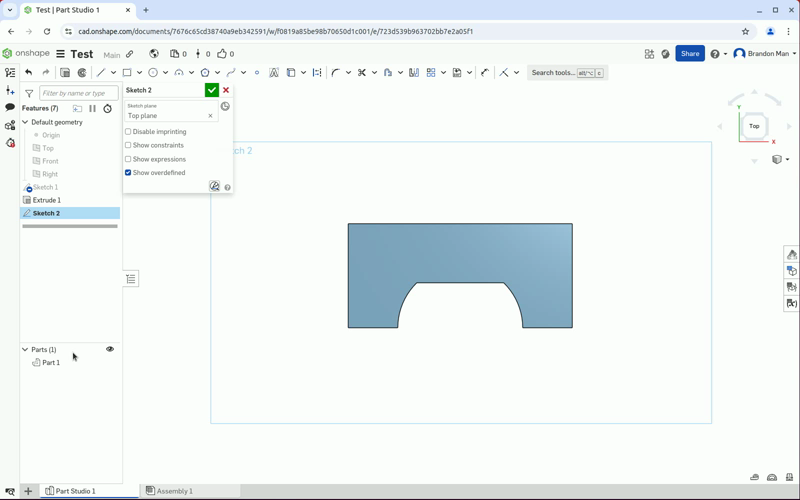
key(y)
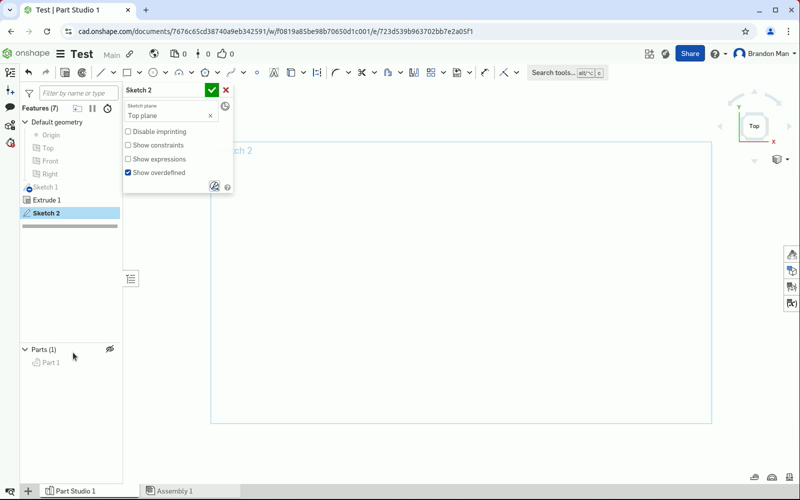
key(l)
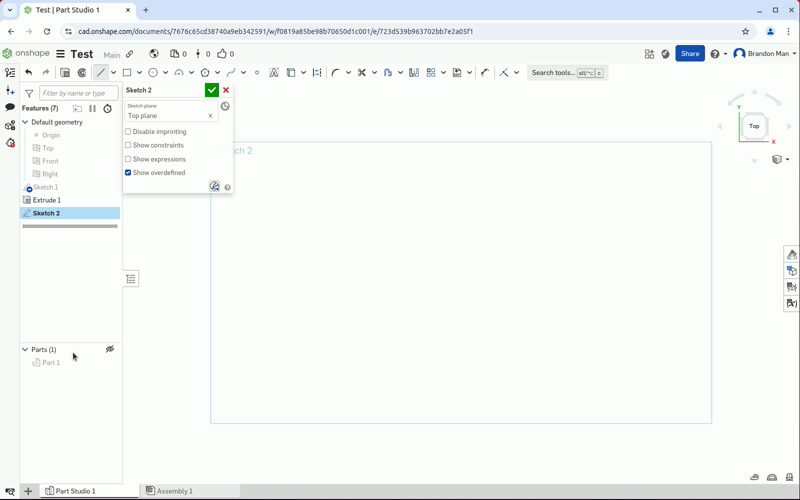
key_down(shift)
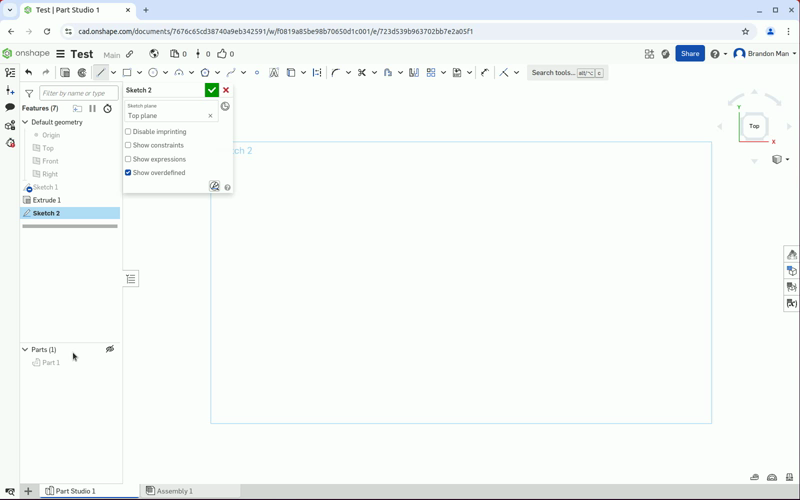
mouse_move(348, 327)
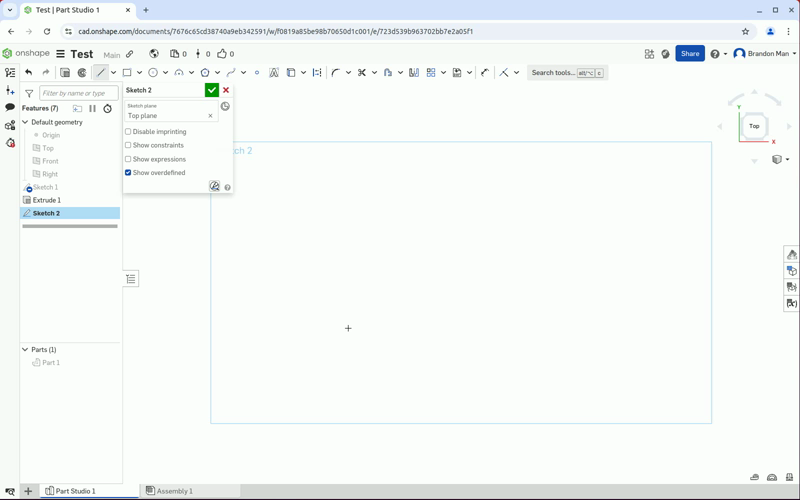
click(348, 327)
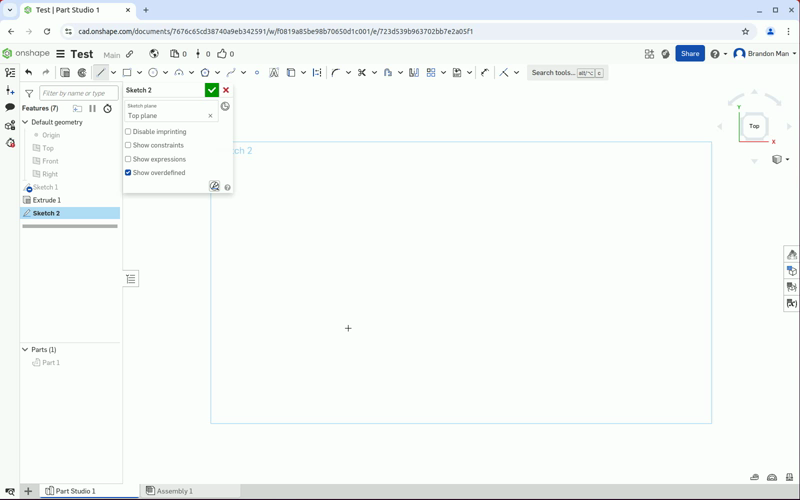
key_up(shift)
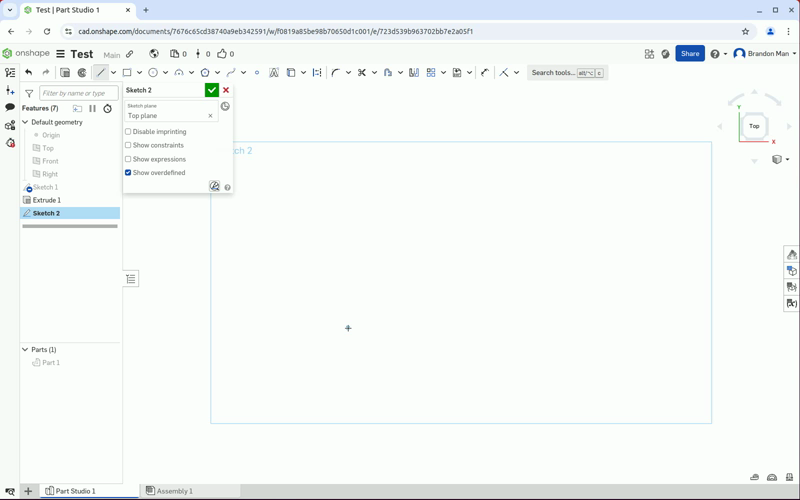
key_down(shift)
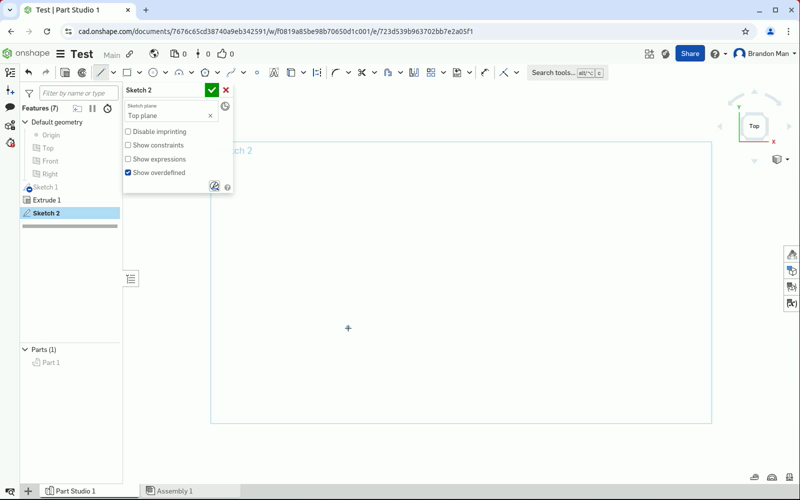
mouse_move(378, 327)
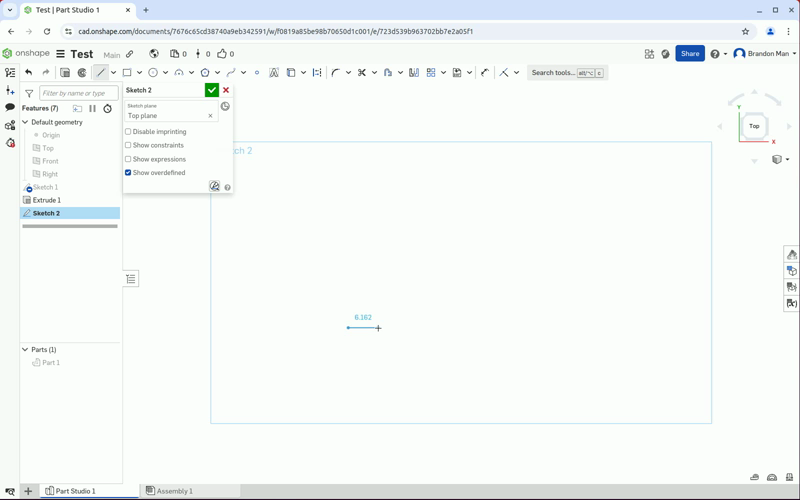
mouse_move(397, 327)
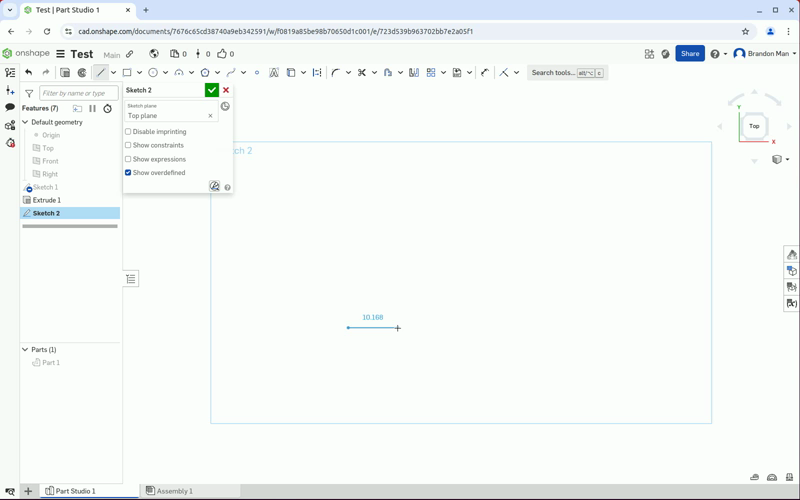
click(397, 327)
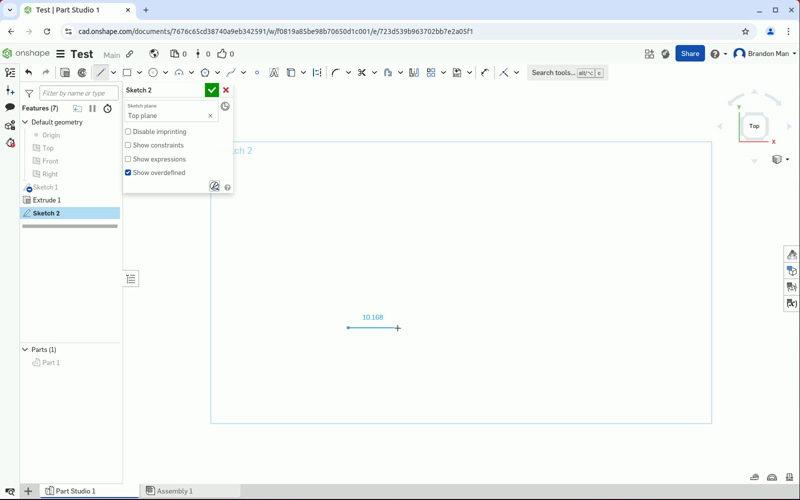
key_up(shift)
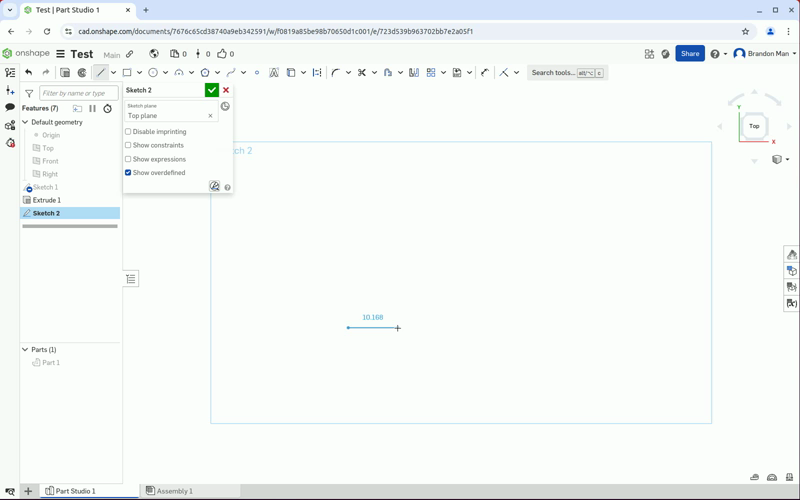
key(esc)
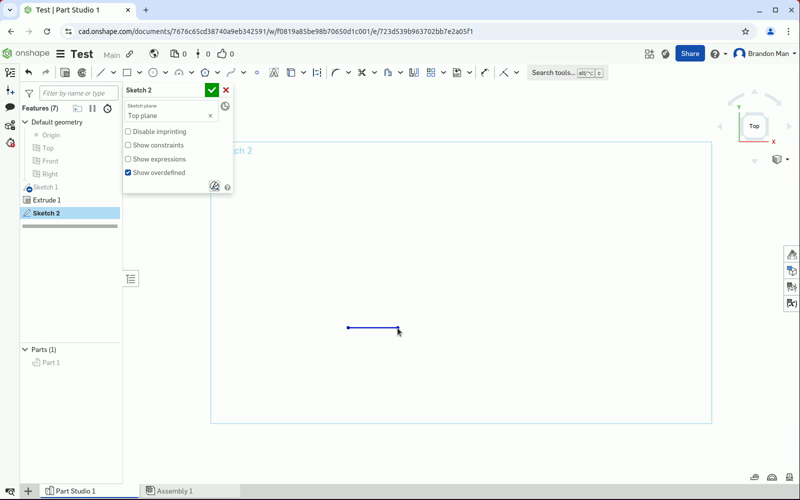
key(a)
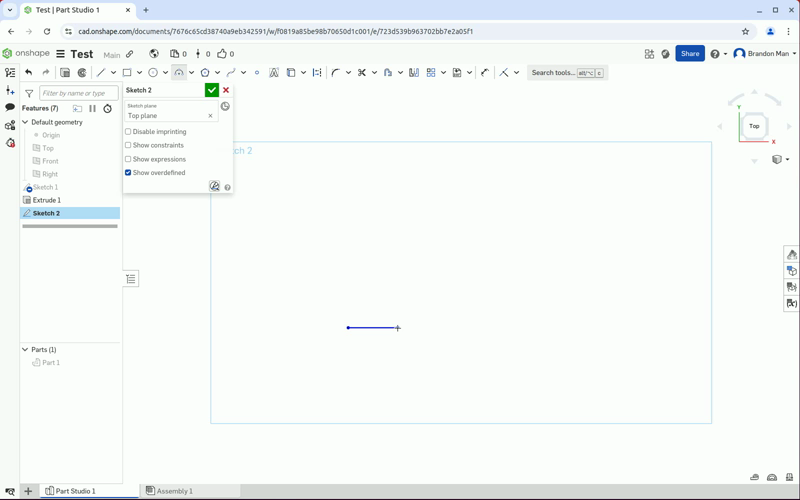
mouse_move(397, 327)
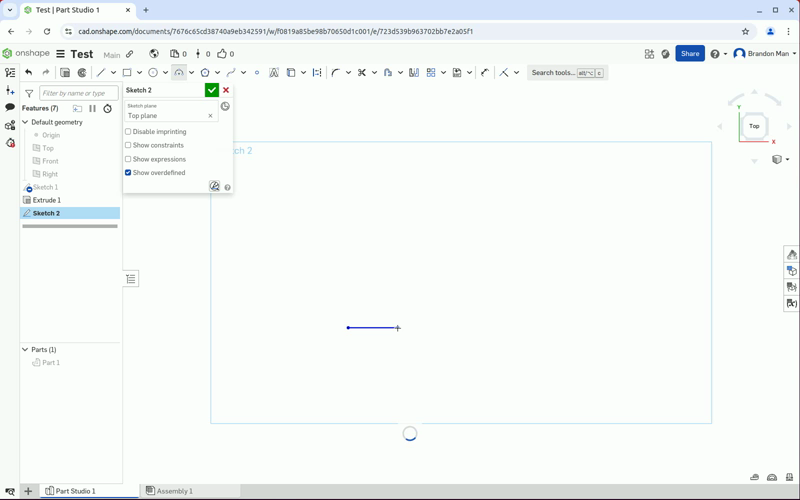
click(397, 327)
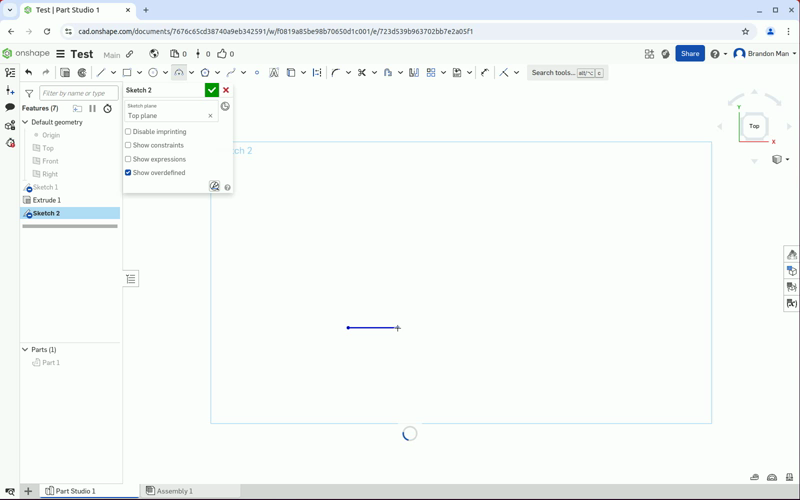
key_down(shift)
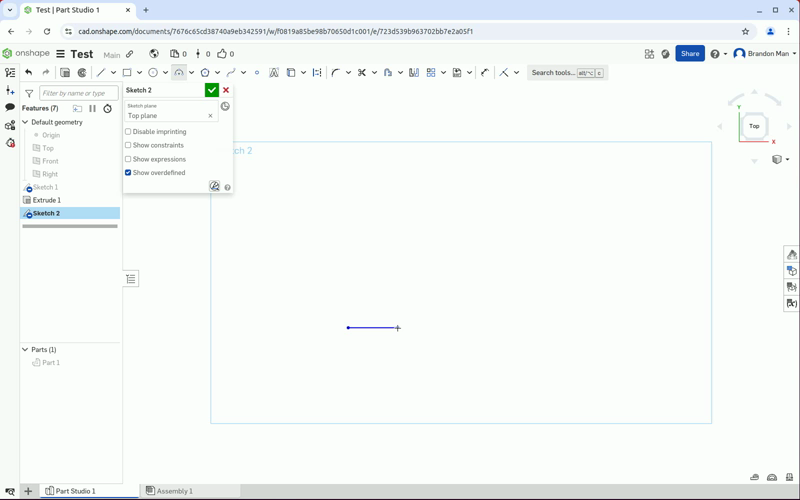
mouse_move(416, 282)
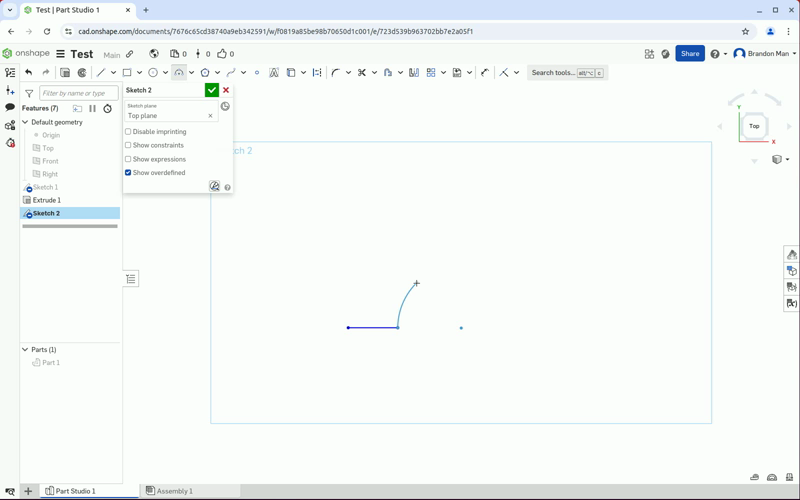
click(416, 282)
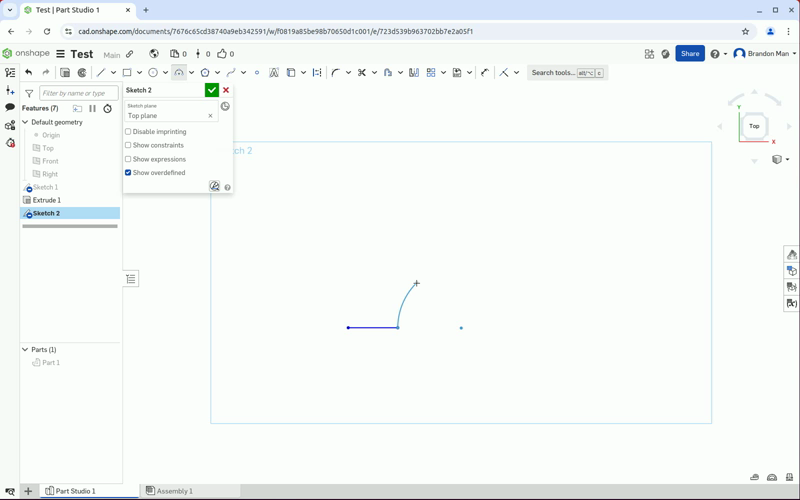
mouse_move(402, 303)
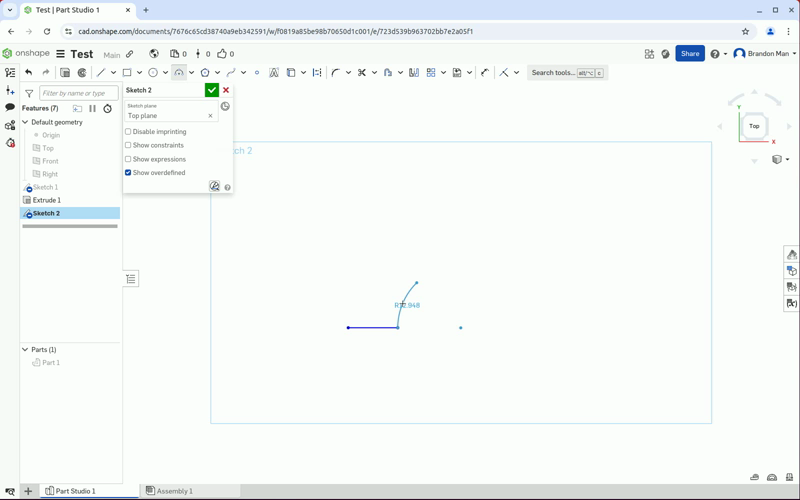
click(402, 303)
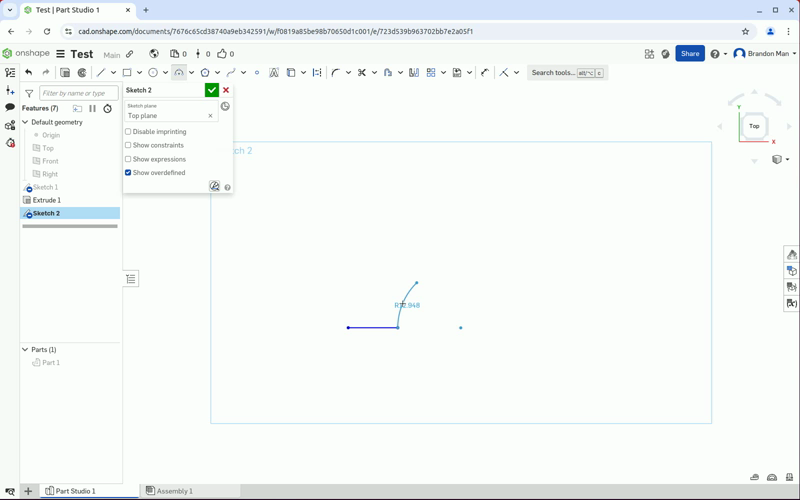
key_up(shift)
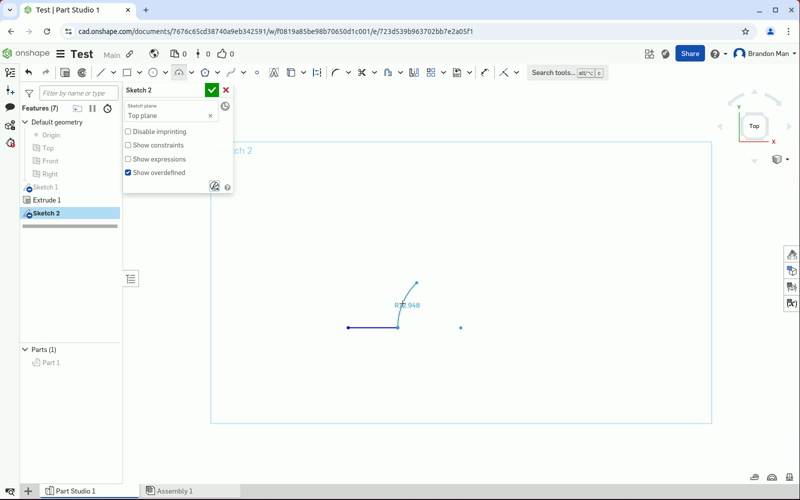
key(esc)
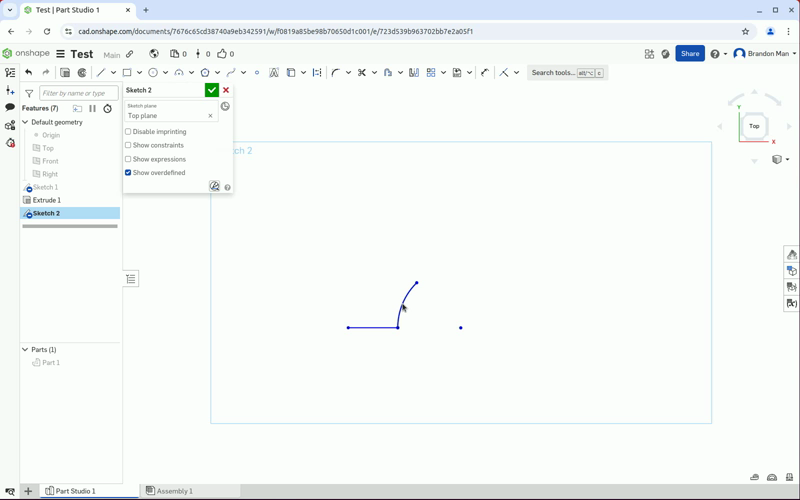
key(l)
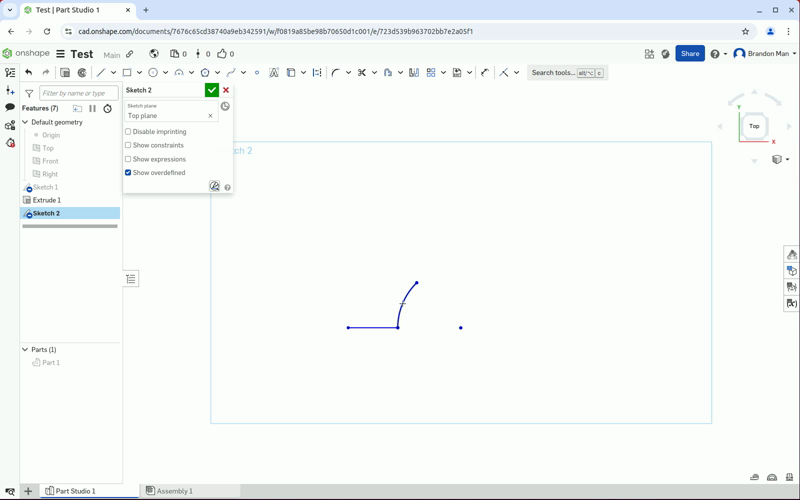
mouse_move(416, 282)
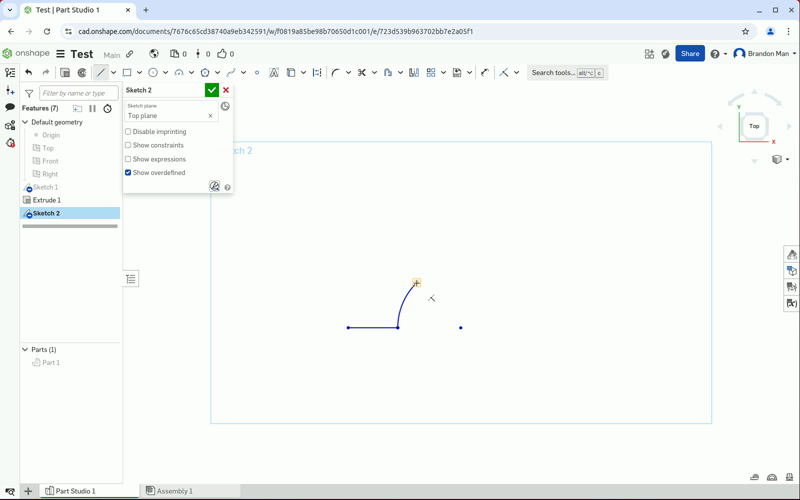
click(416, 282)
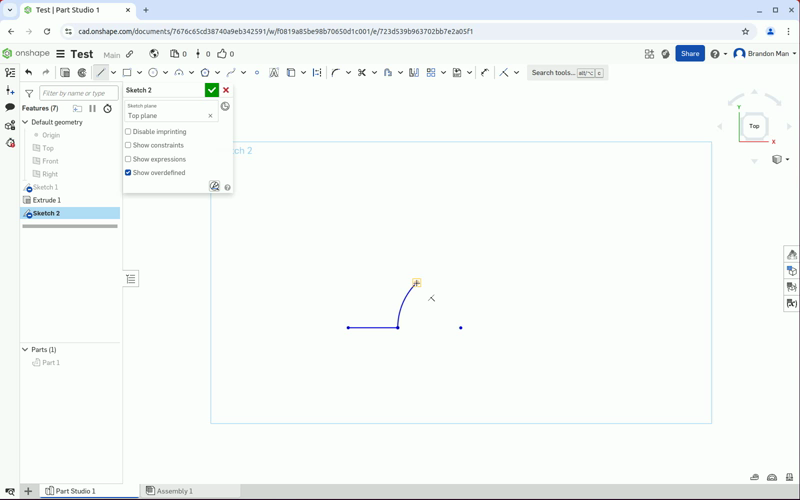
key_down(shift)
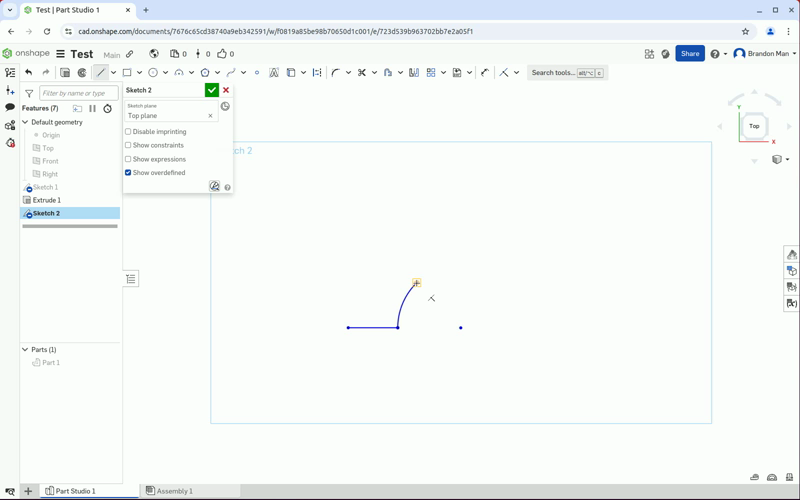
mouse_move(503, 282)
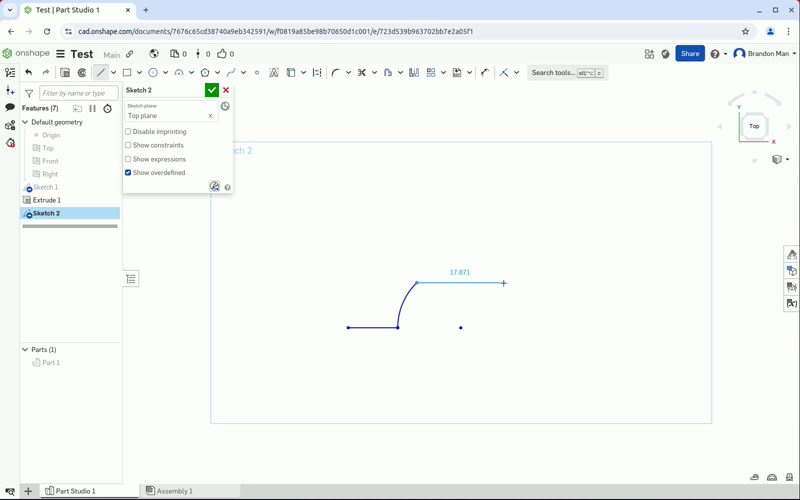
click(503, 282)
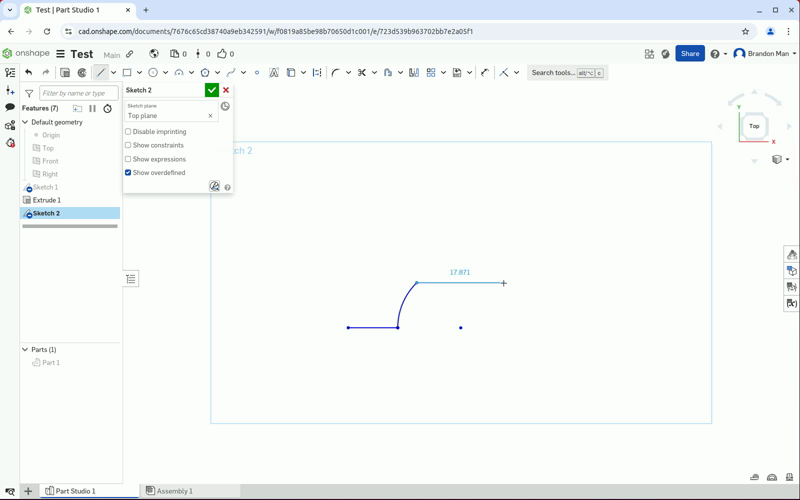
key_up(shift)
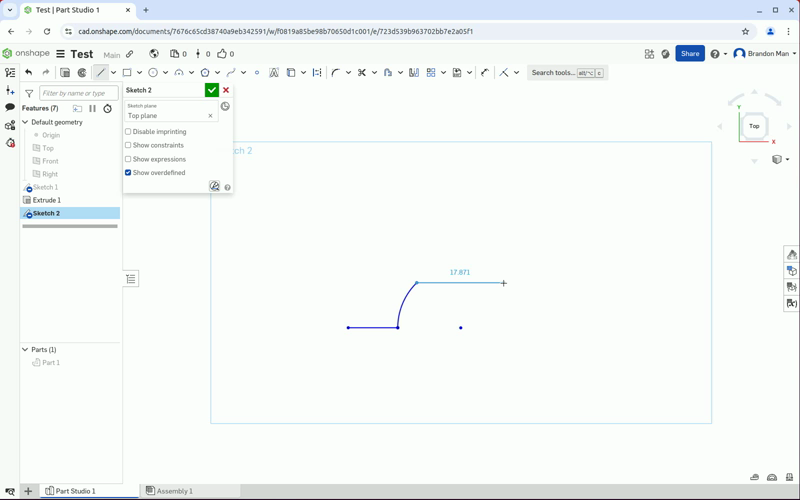
key(esc)
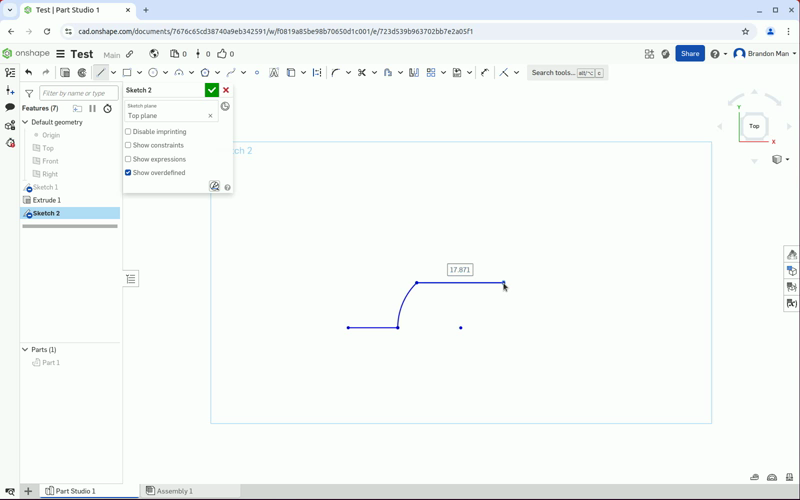
key(a)
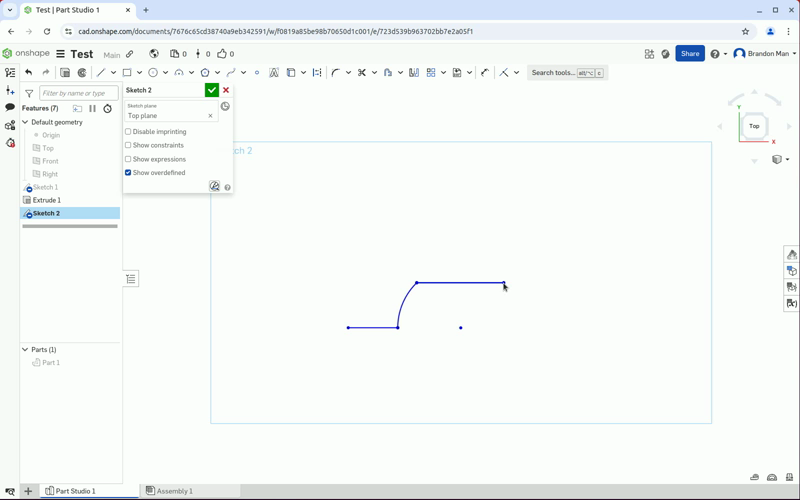
mouse_move(503, 282)
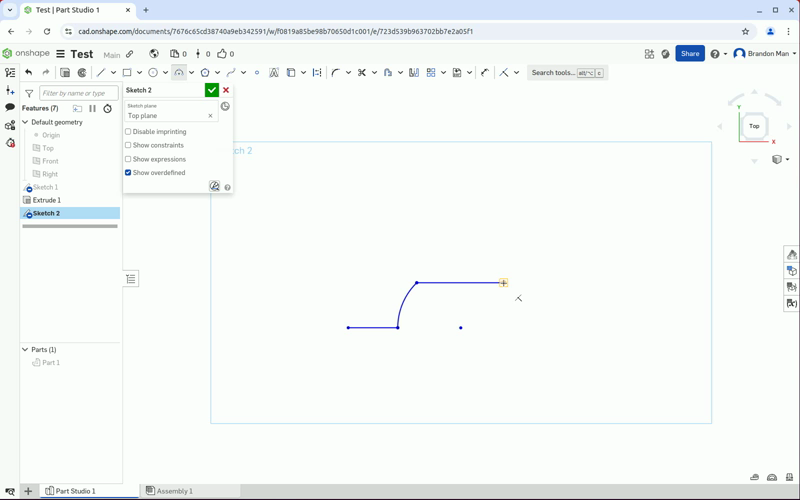
click(503, 282)
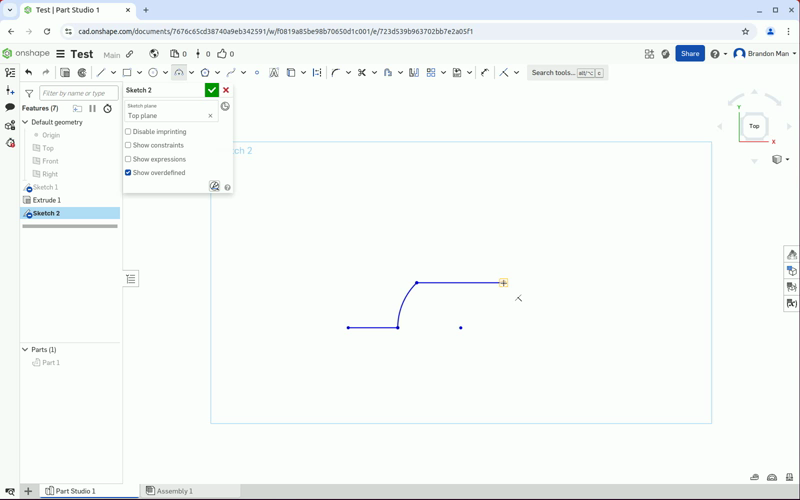
key_down(shift)
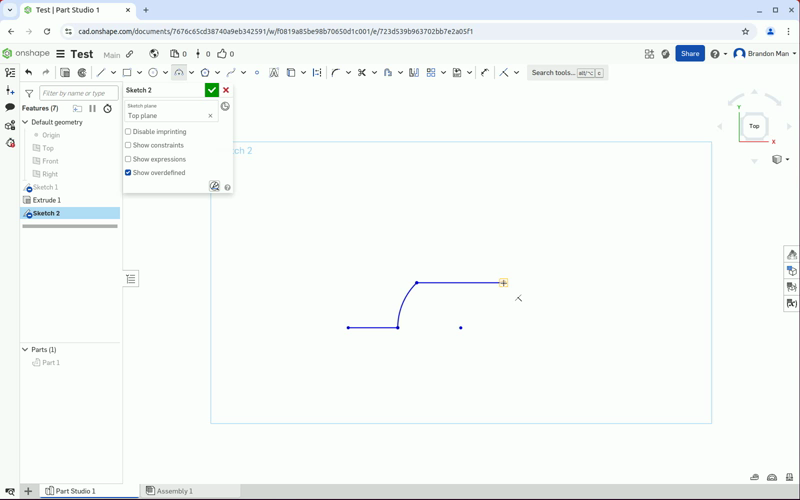
mouse_move(522, 327)
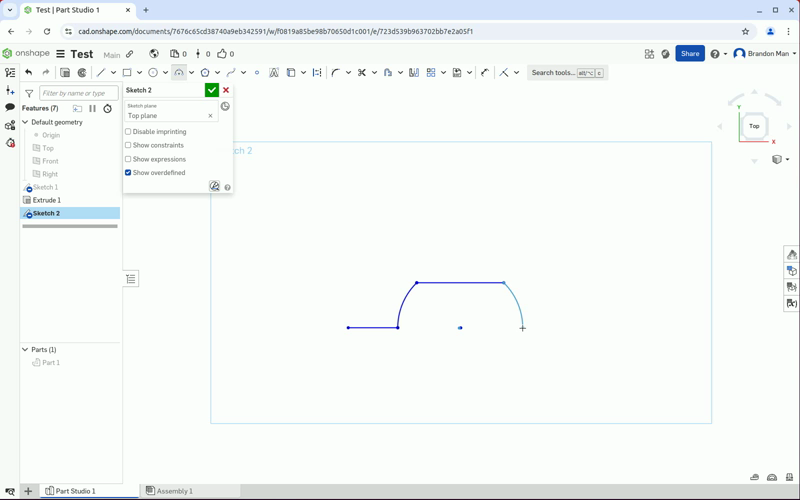
click(522, 327)
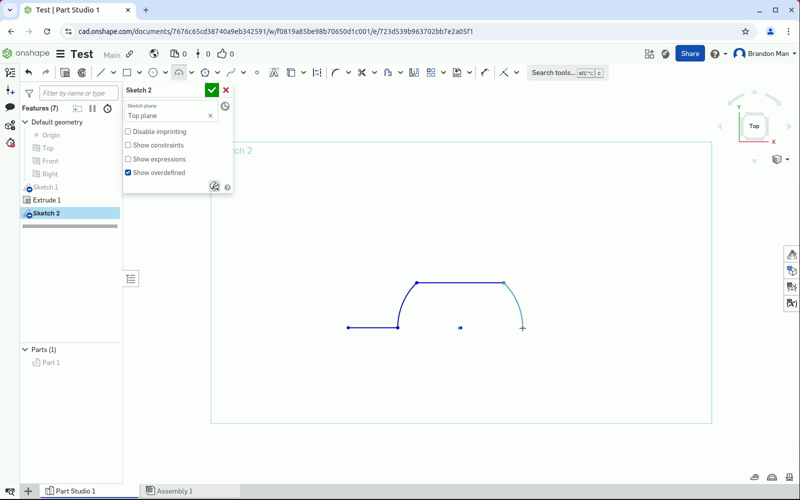
mouse_move(517, 303)
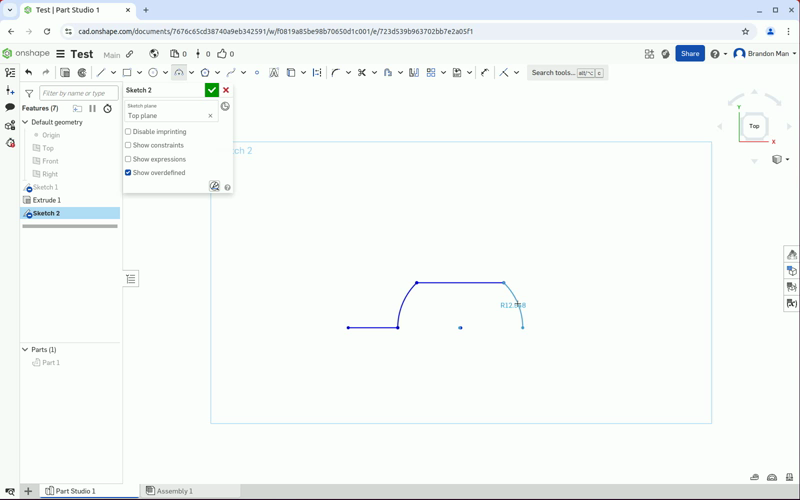
click(517, 303)
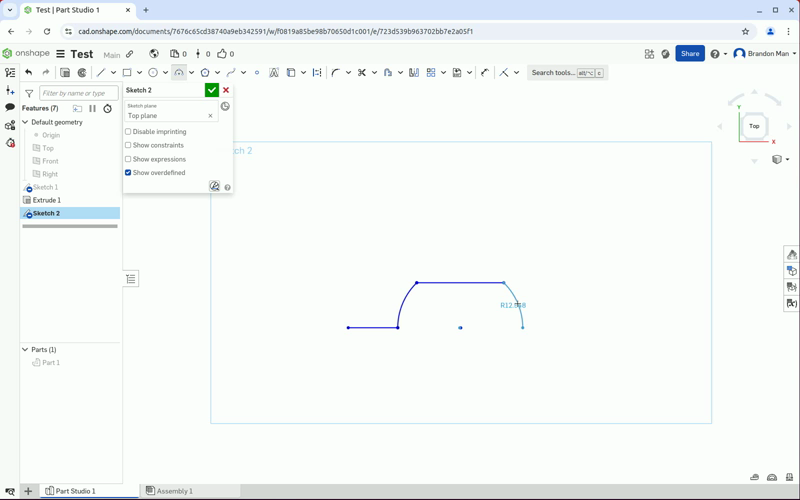
key_up(shift)
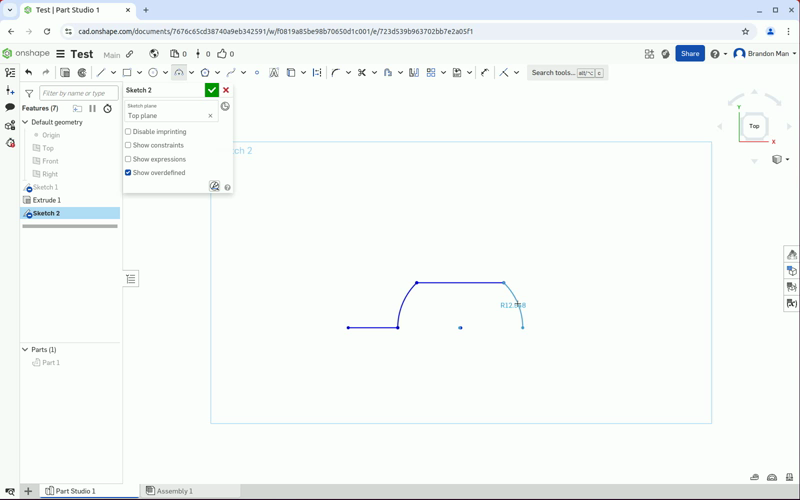
key(esc)
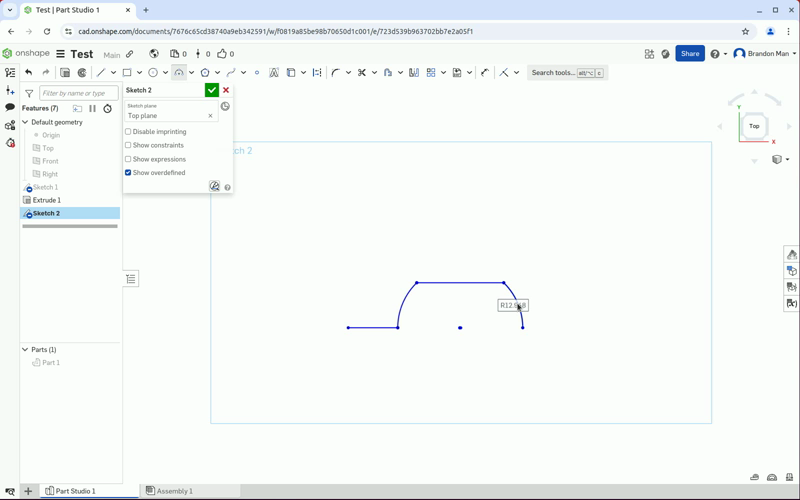
key(l)
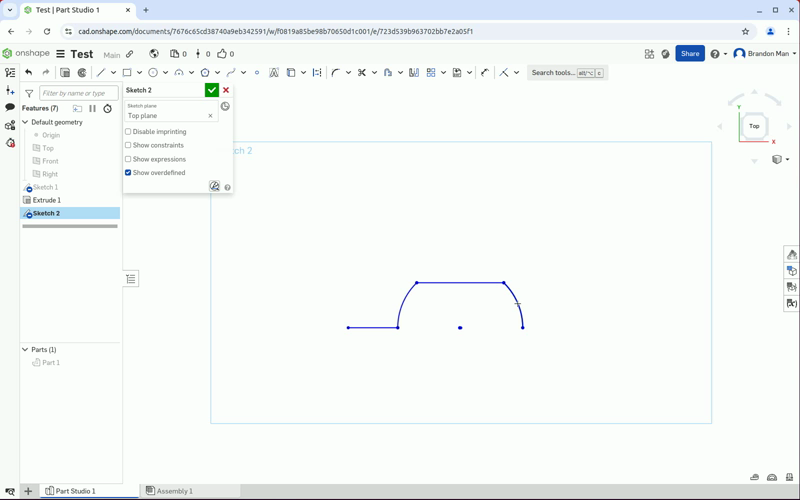
mouse_move(522, 327)
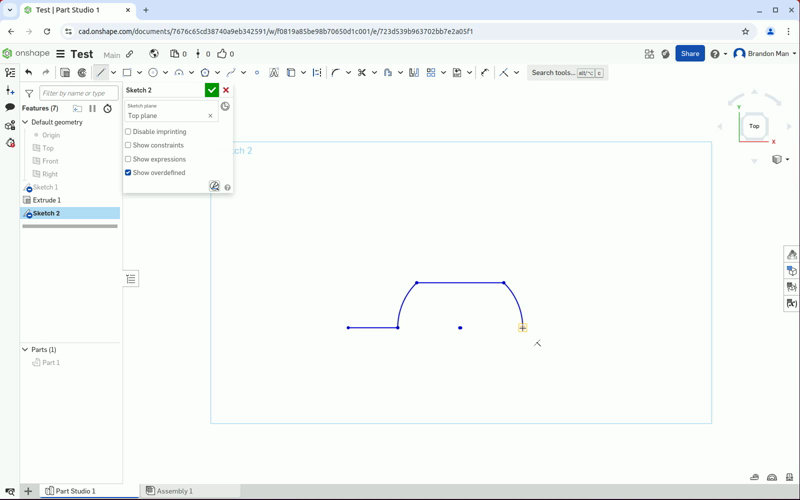
click(522, 327)
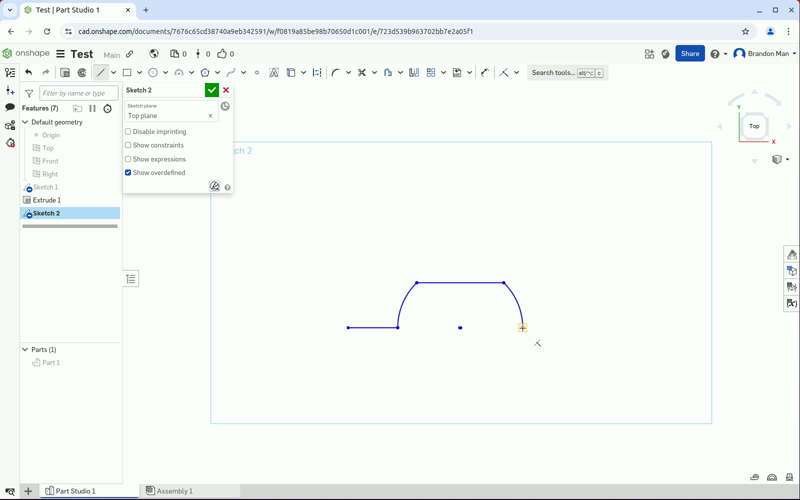
key_down(shift)
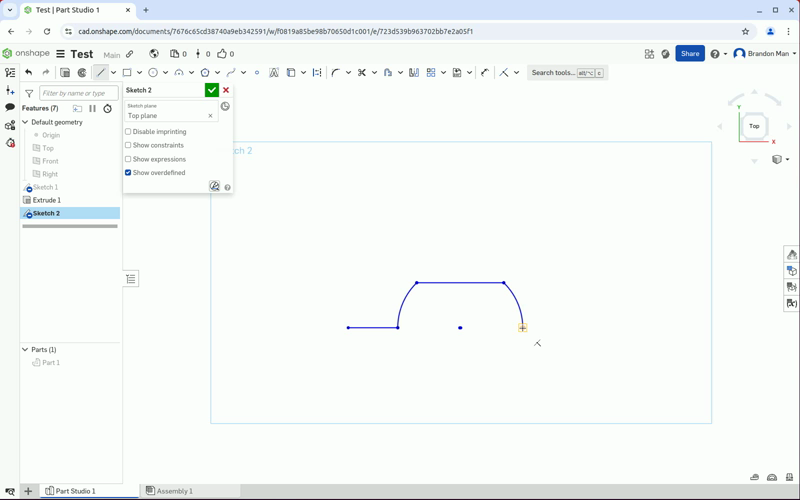
mouse_move(552, 327)
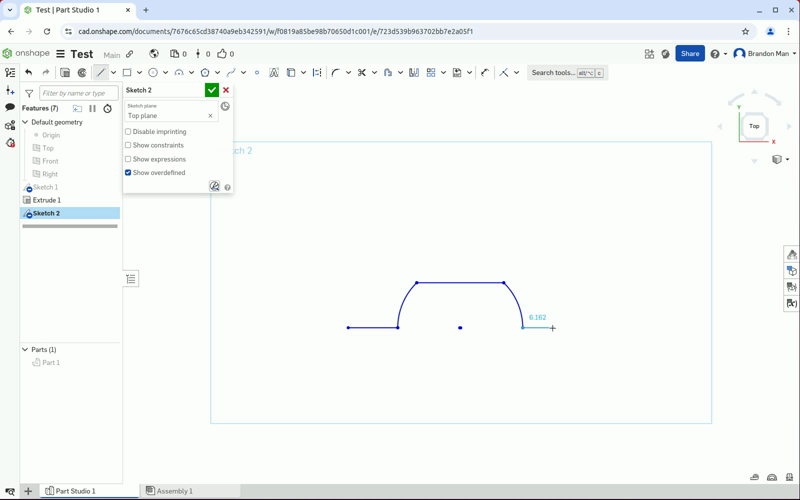
mouse_move(572, 327)
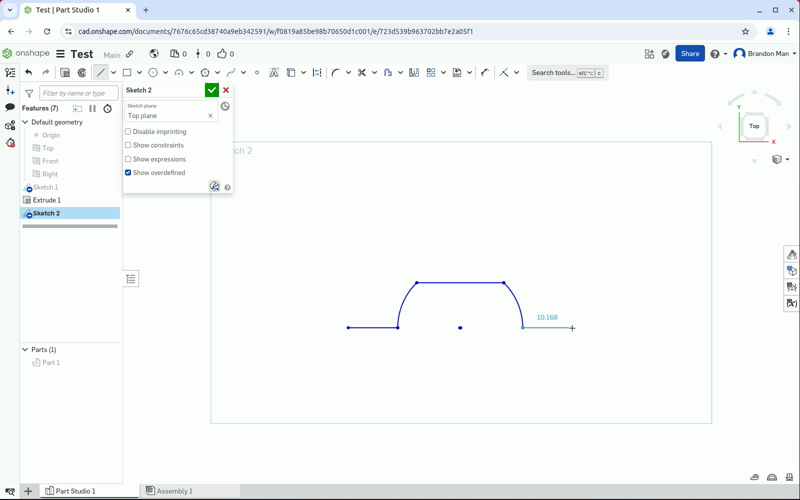
click(572, 327)
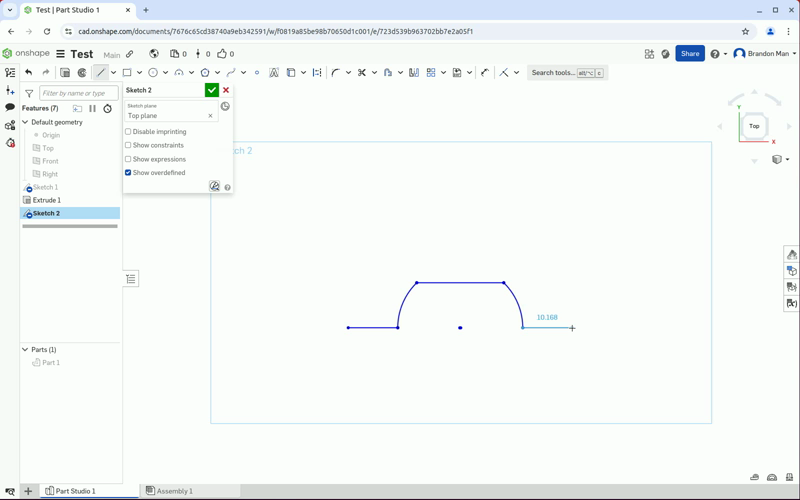
key_up(shift)
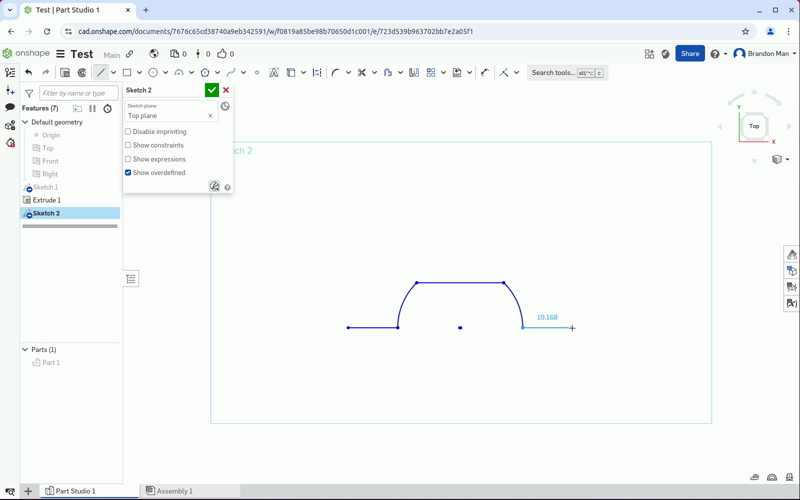
key_down(shift)
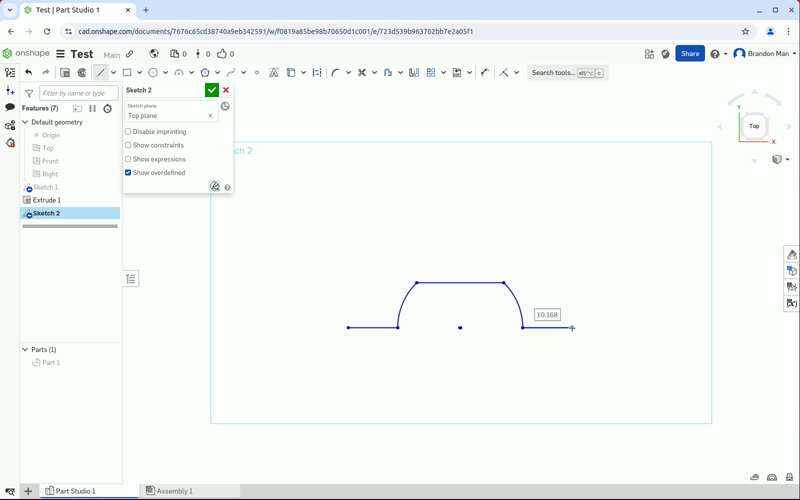
mouse_move(589, 327)
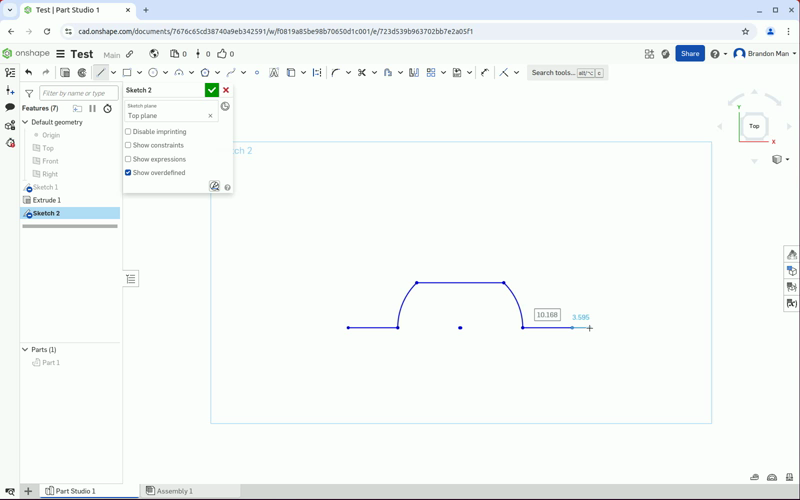
mouse_move(572, 282)
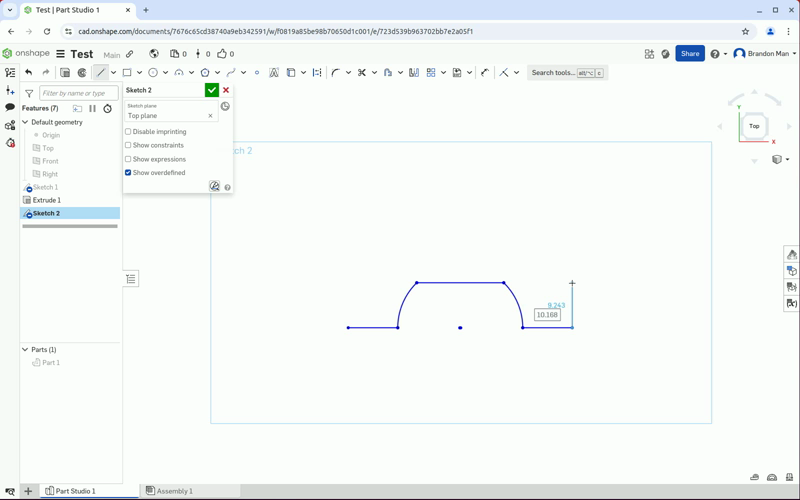
click(572, 282)
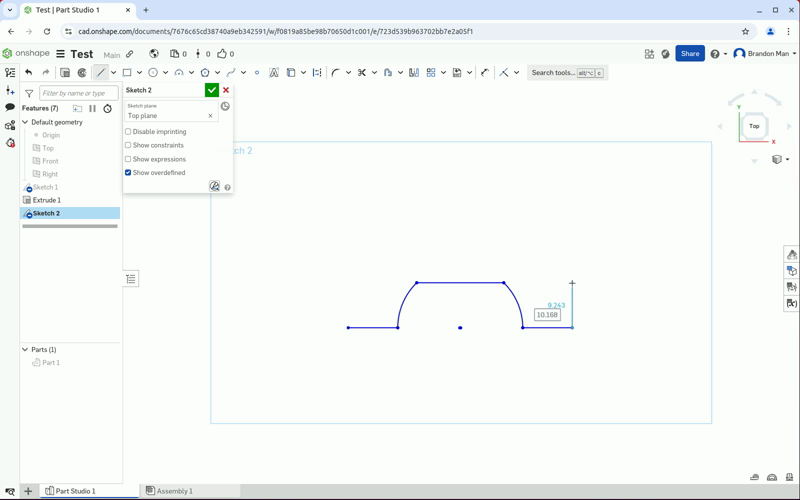
key_up(shift)
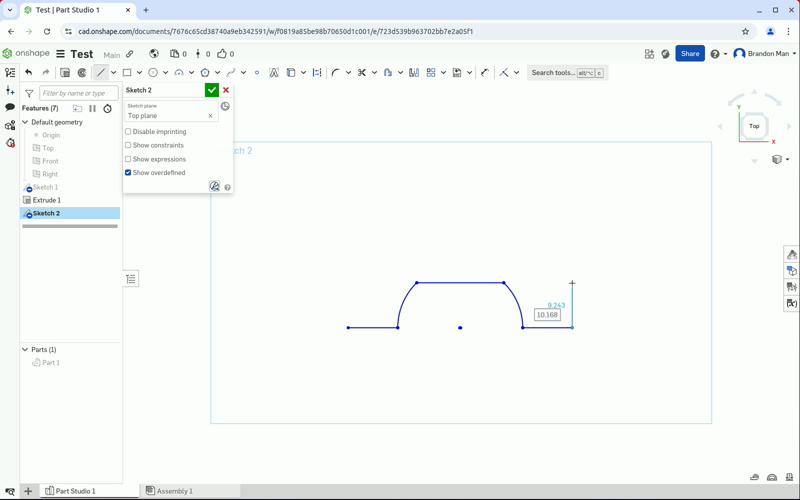
key_down(shift)
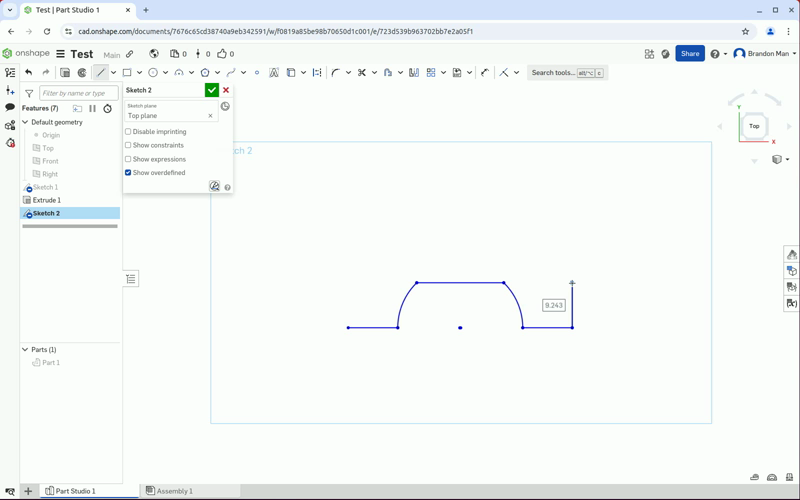
mouse_move(589, 282)
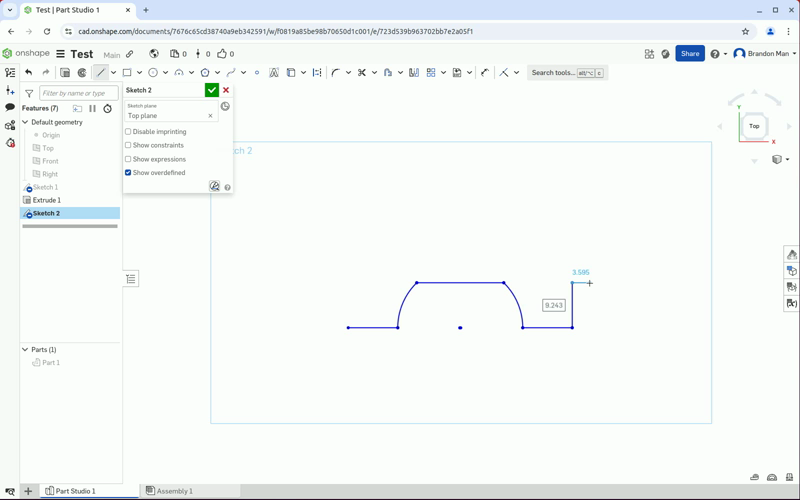
mouse_move(572, 223)
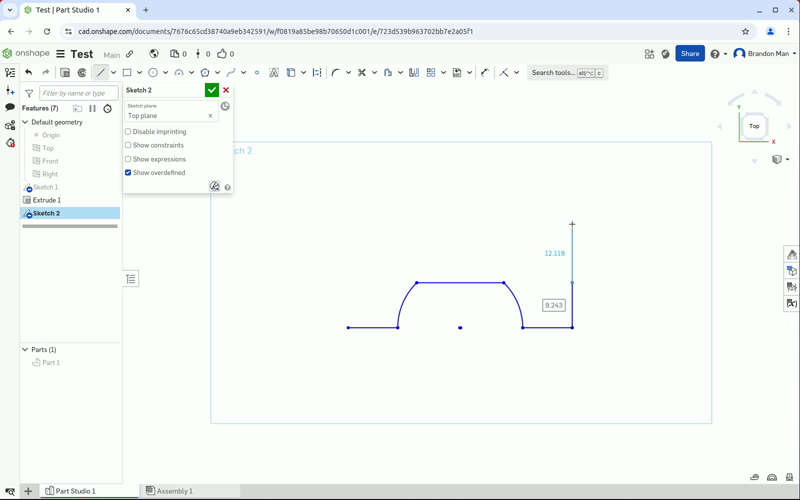
click(572, 223)
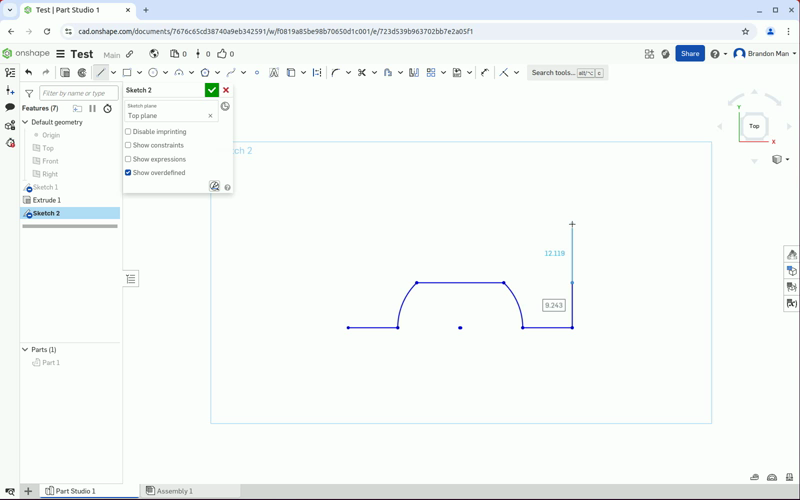
key_up(shift)
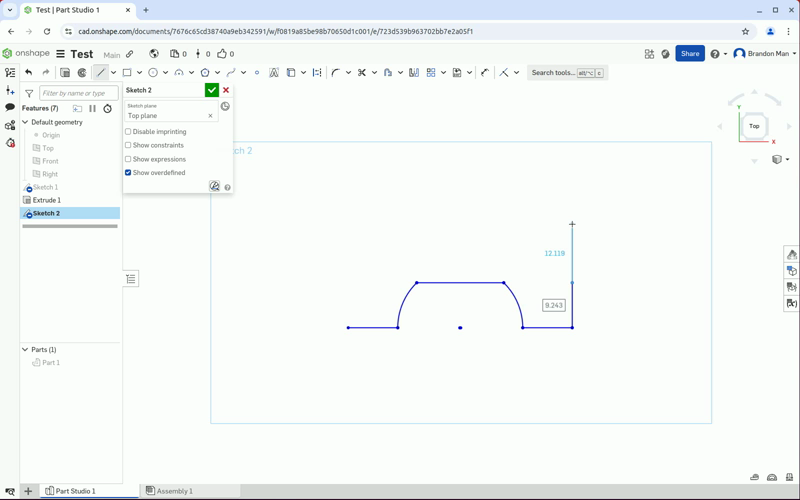
key_down(shift)
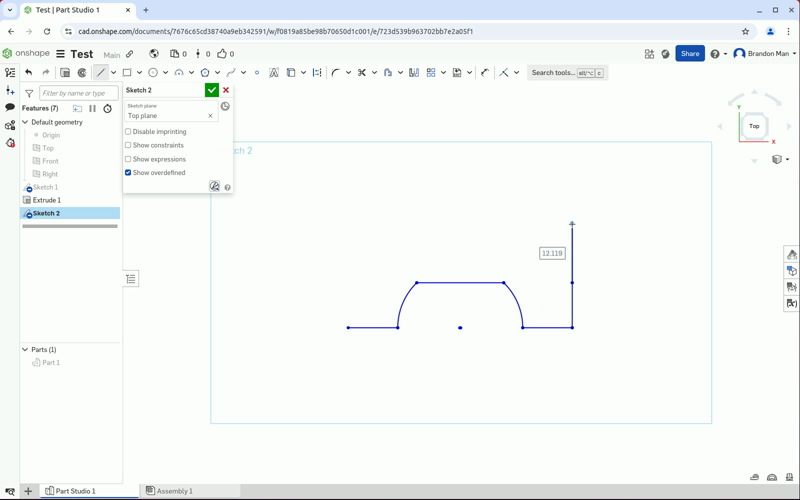
mouse_move(461, 223)
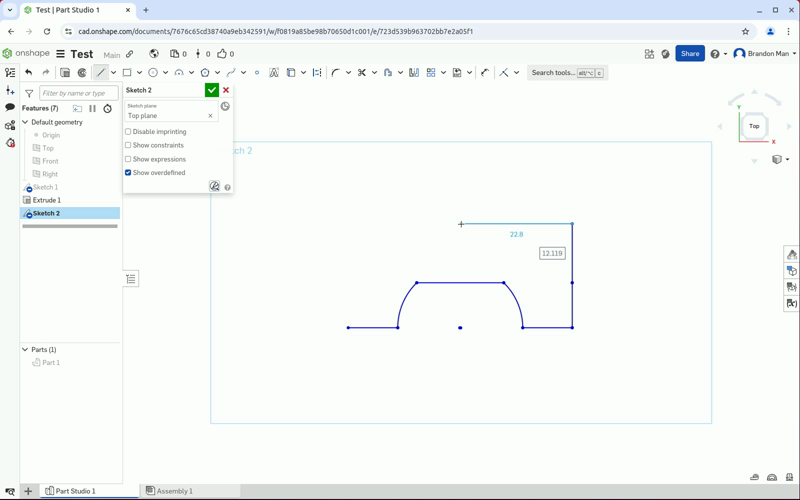
click(461, 223)
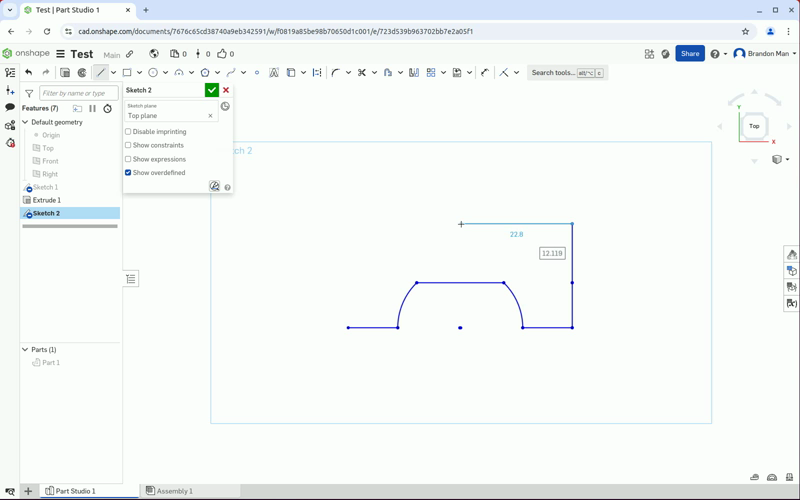
key_up(shift)
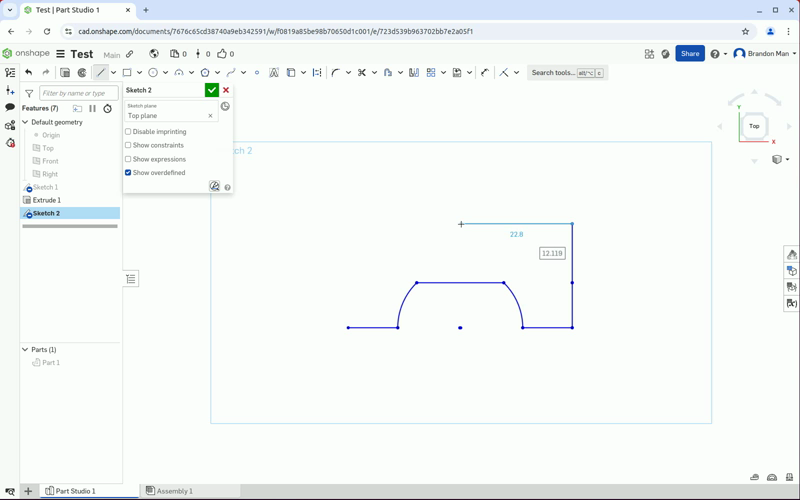
key_down(shift)
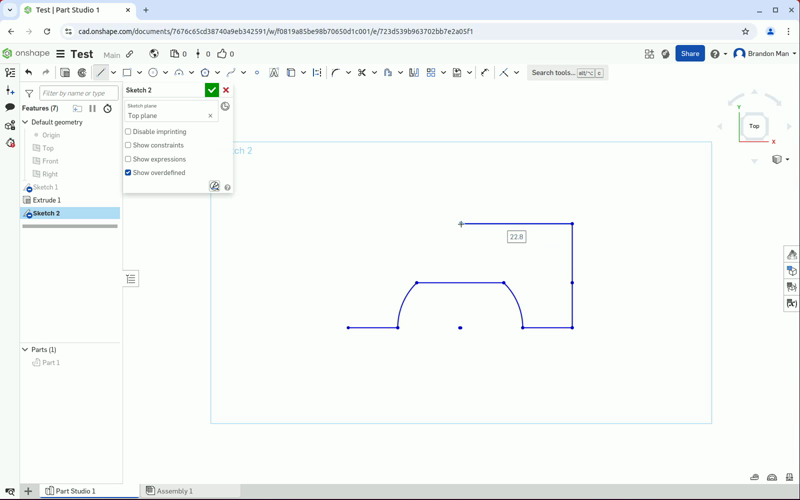
mouse_move(348, 223)
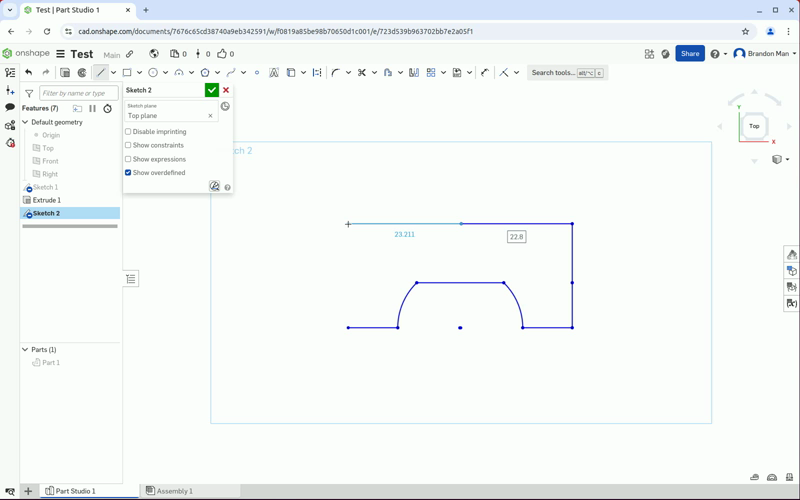
click(348, 223)
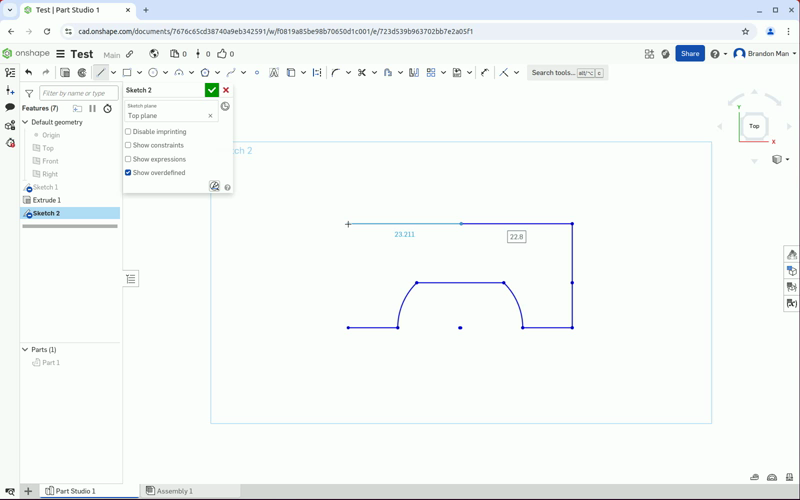
key_up(shift)
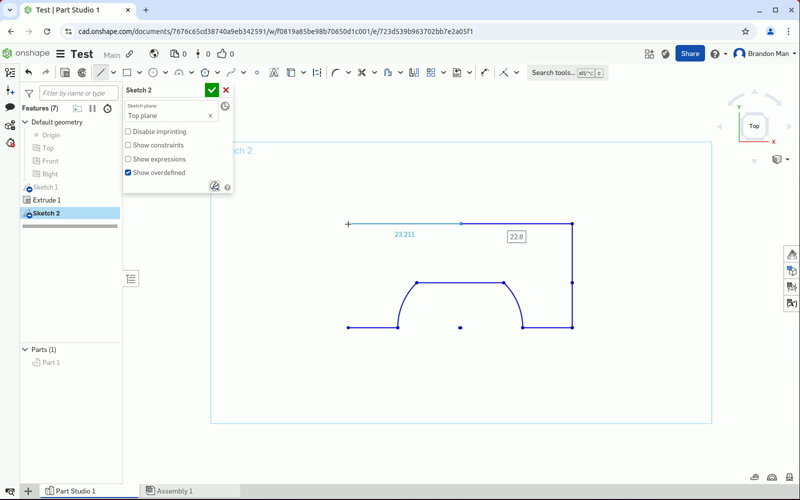
key_down(shift)
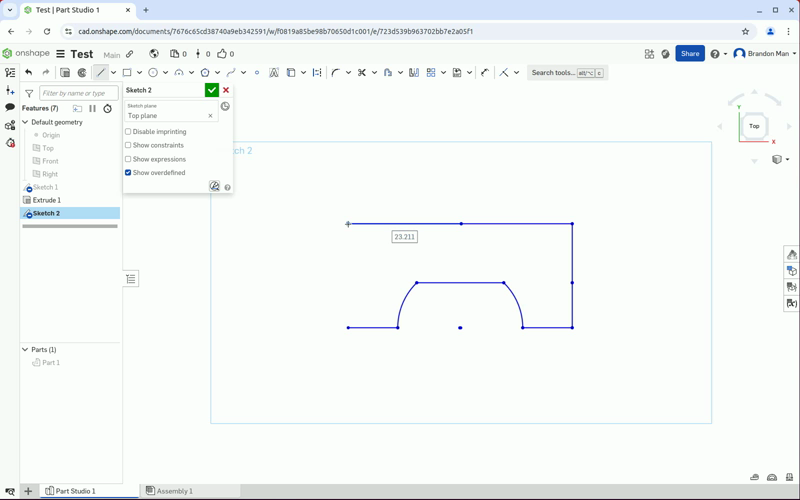
mouse_move(378, 223)
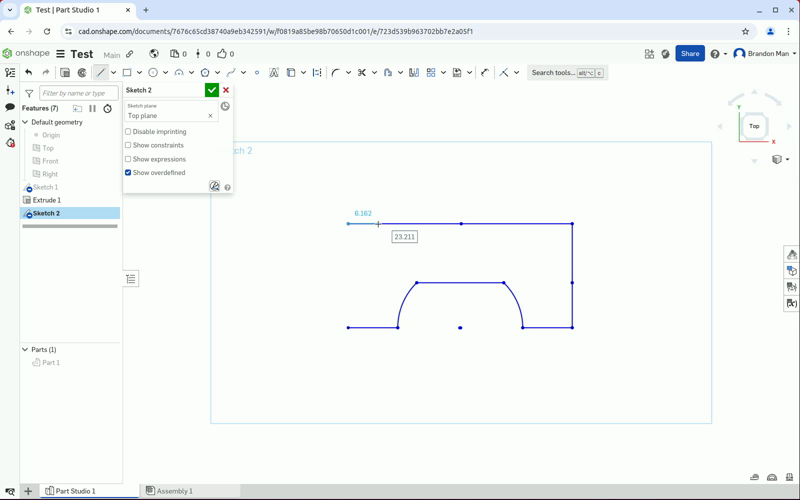
mouse_move(348, 282)
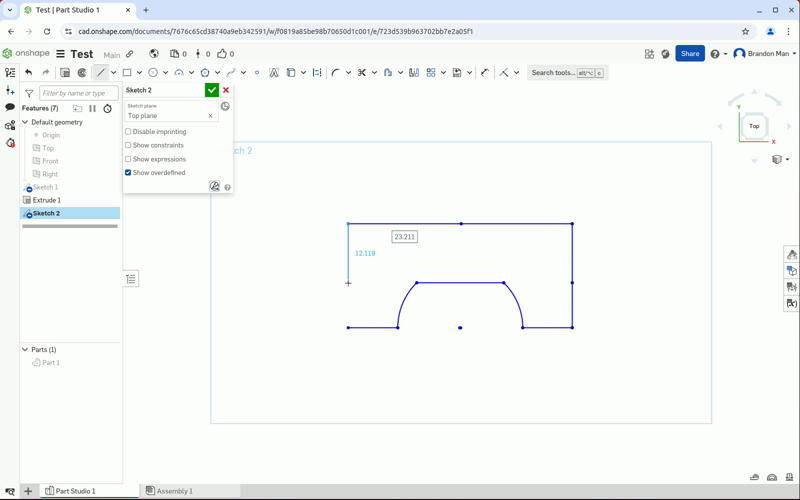
click(348, 282)
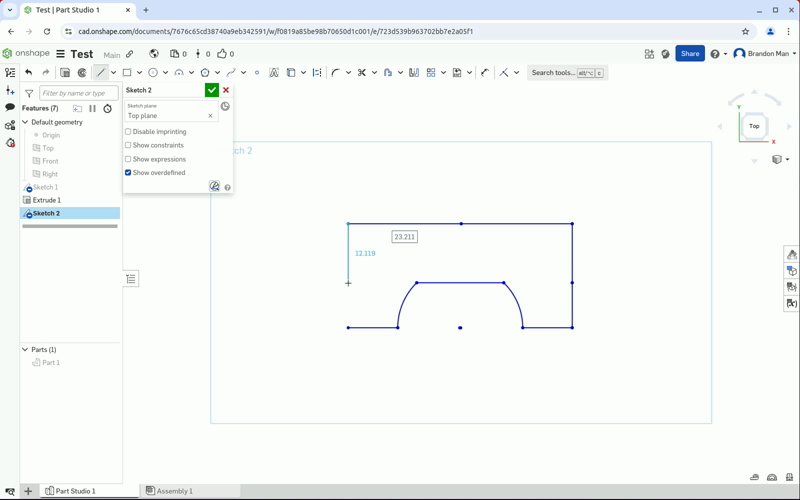
key_up(shift)
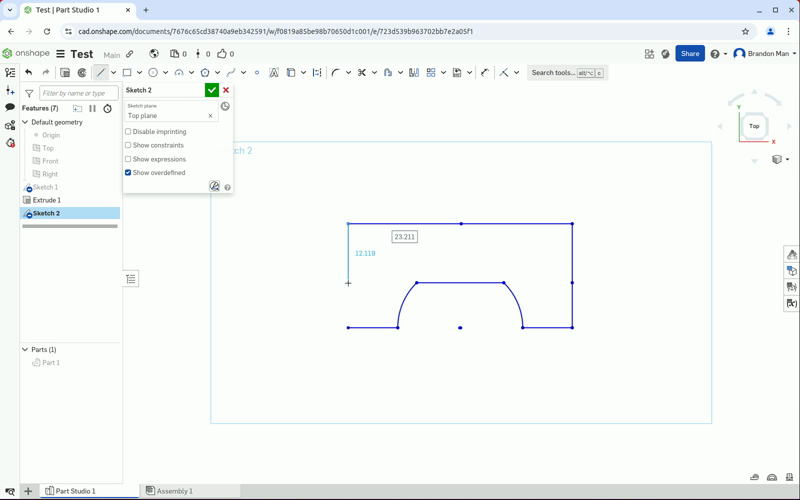
mouse_move(378, 282)
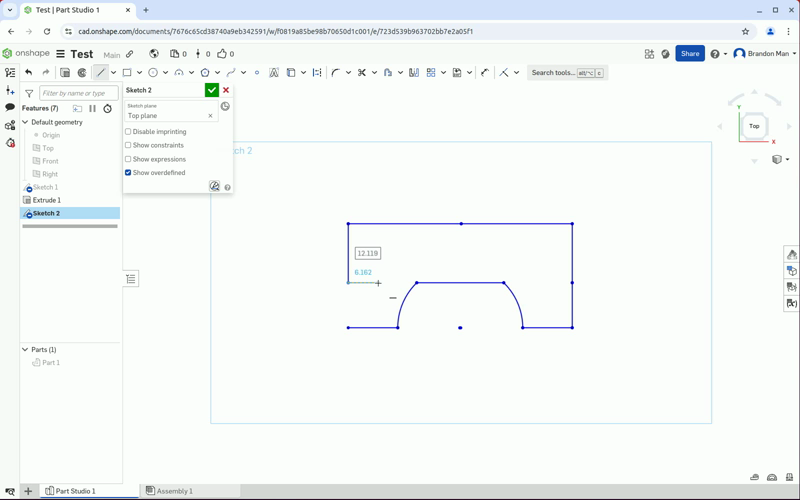
key_down(shift)
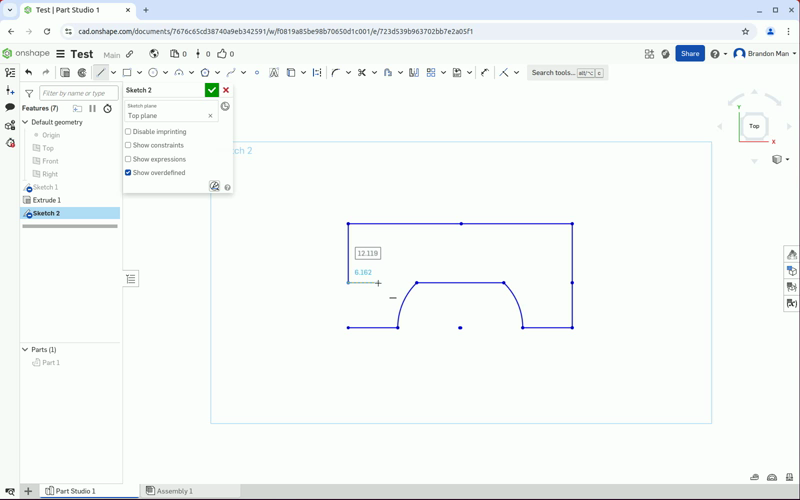
mouse_move(348, 327)
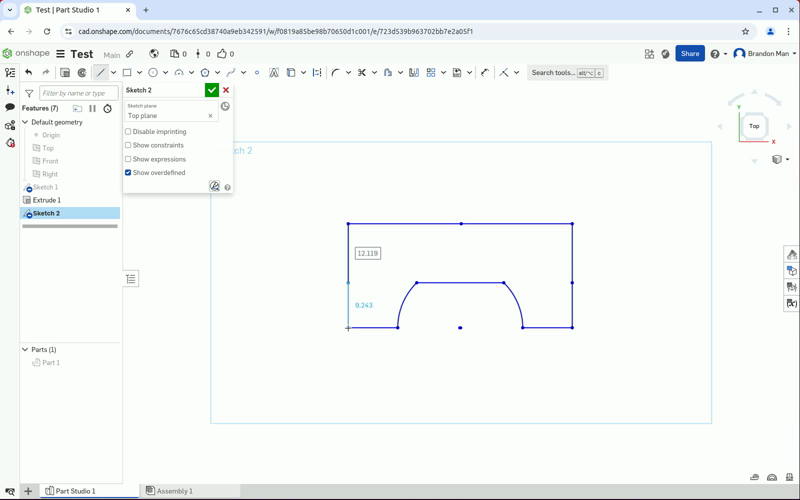
key_up(shift)
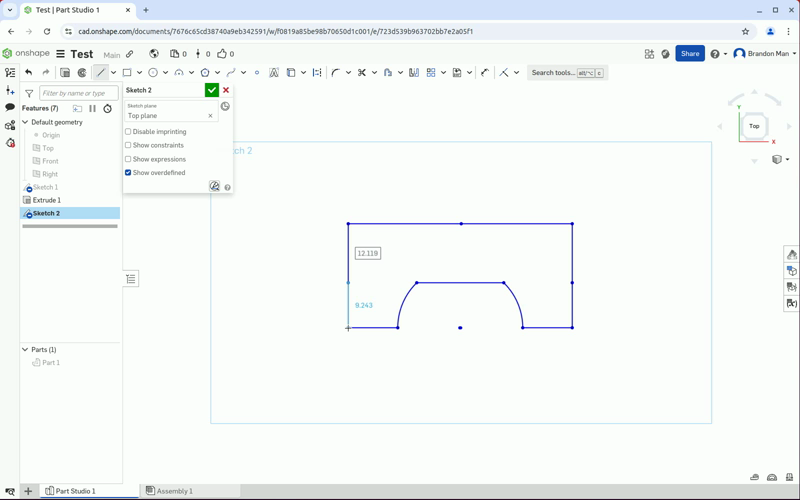
click(348, 327)
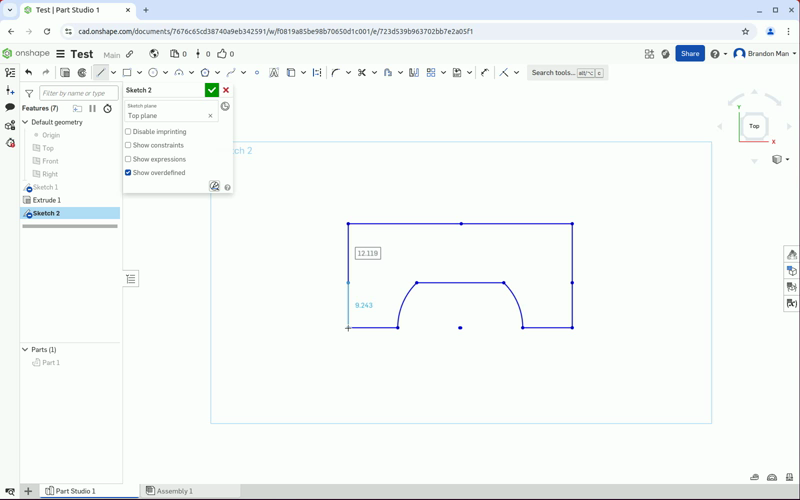
key(esc)
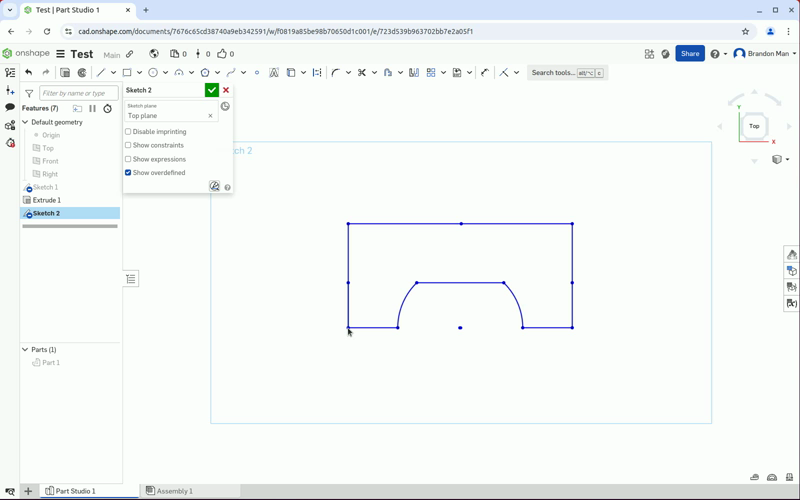
mouse_move(366, 267)
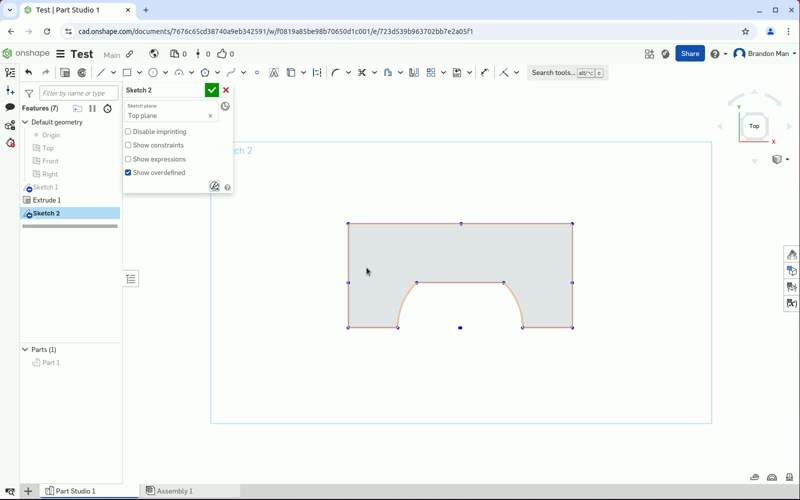
click(366, 267)
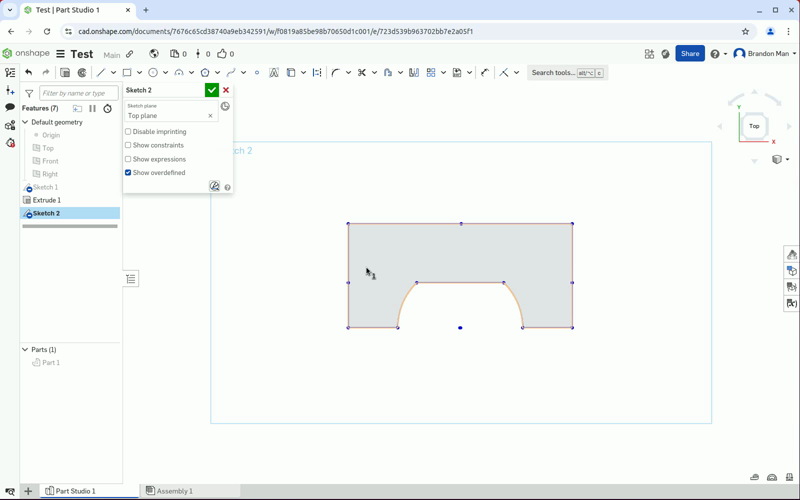
mouse_move(73, 352)
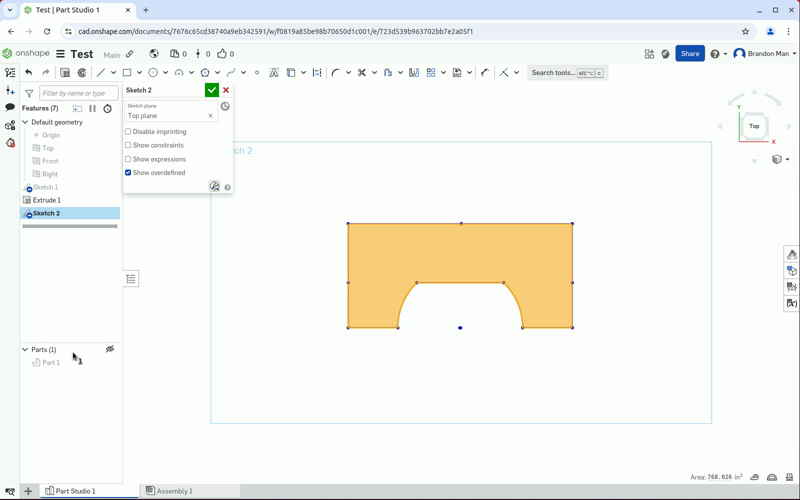
key(shift+y)
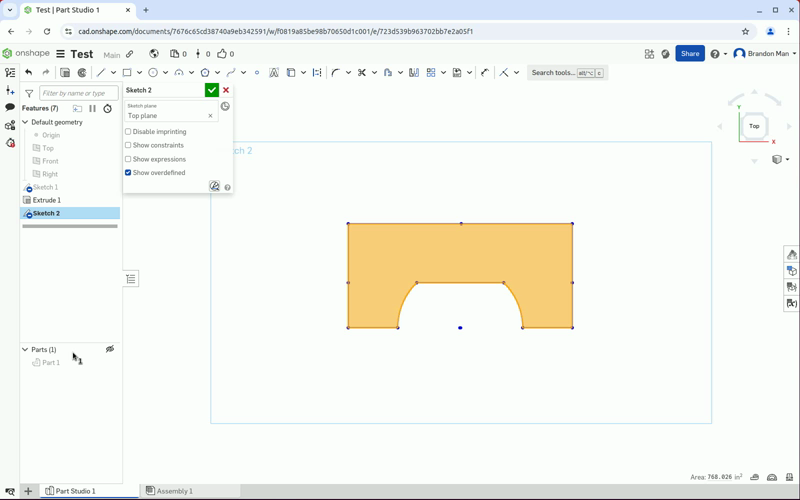
key(shift+e)
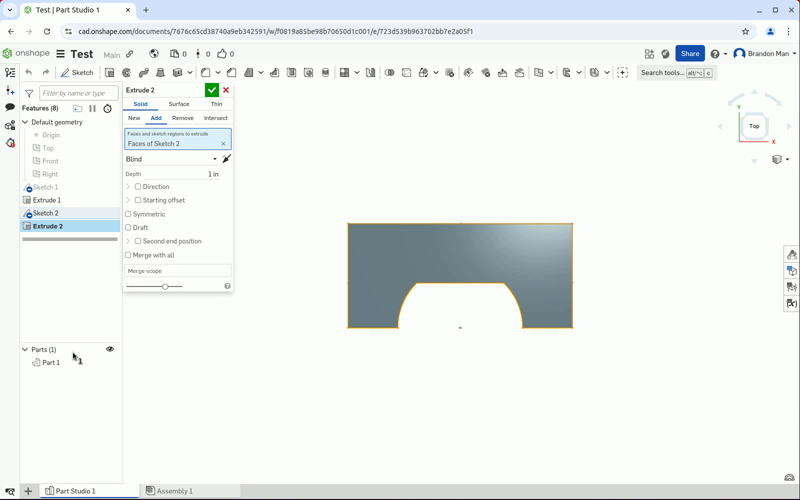
mouse_move(143, 106)
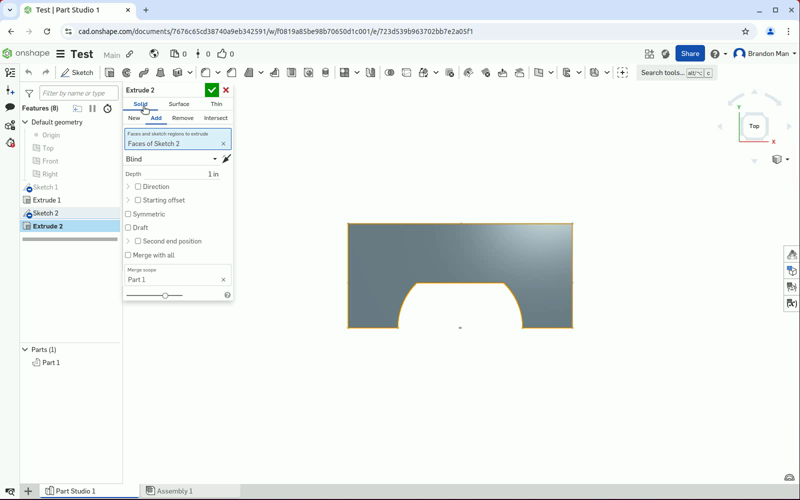
click(143, 106)
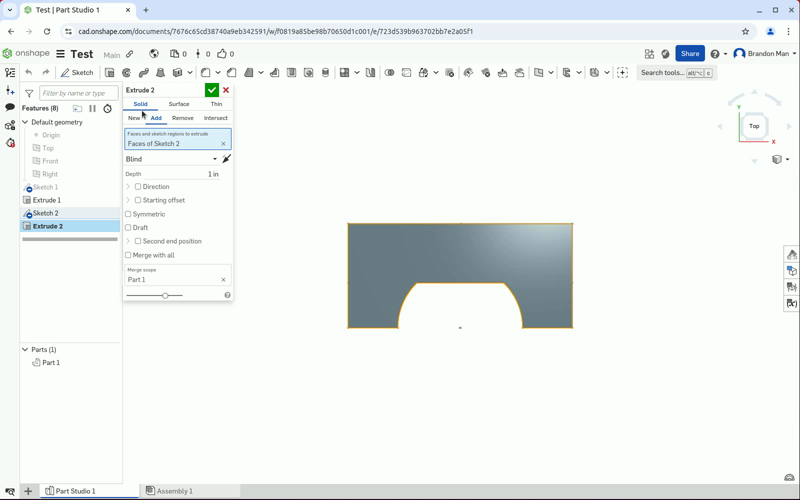
mouse_move(137, 120)
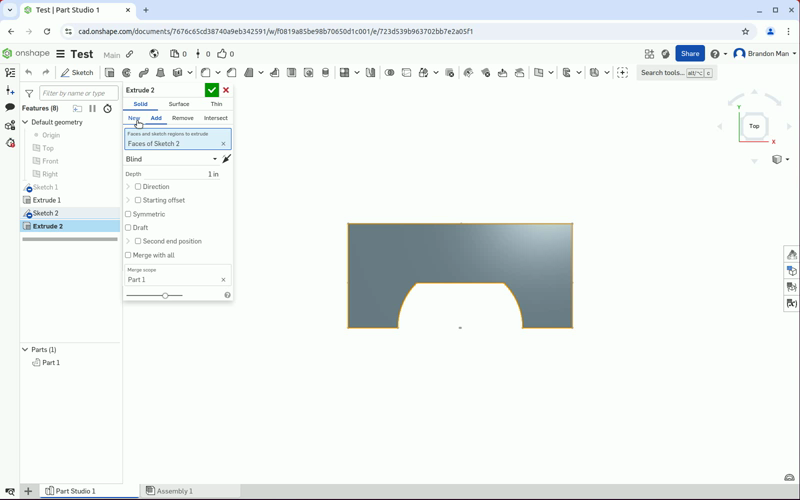
click(137, 120)
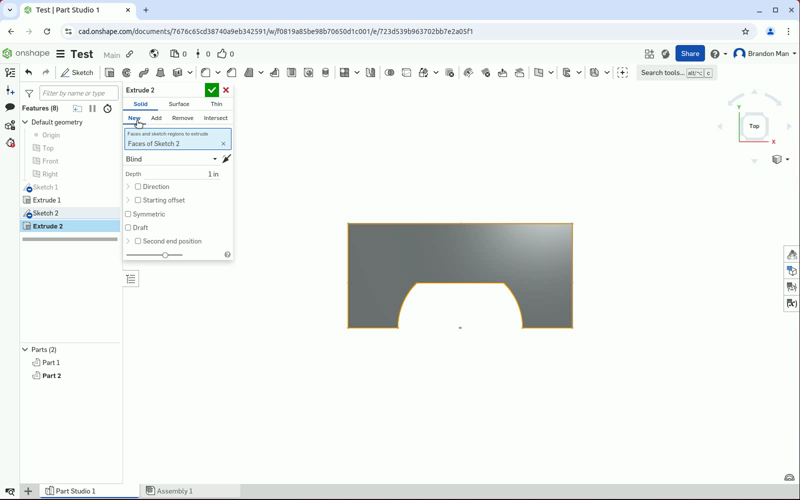
key(tab, 4)
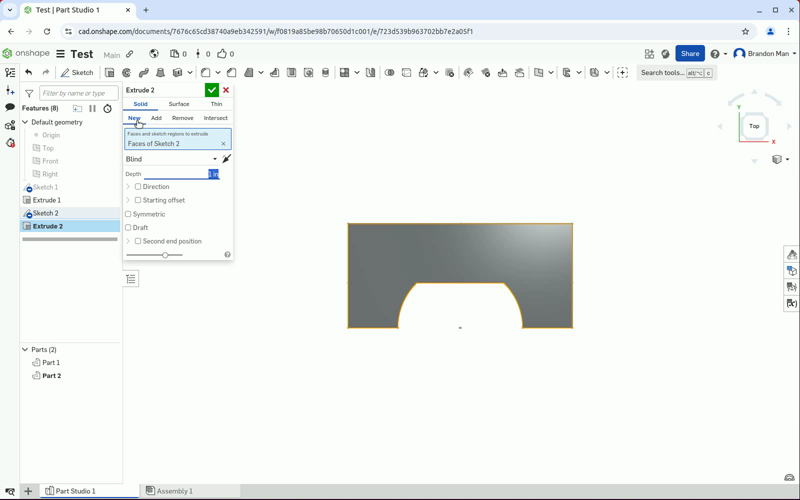
text(0.481)
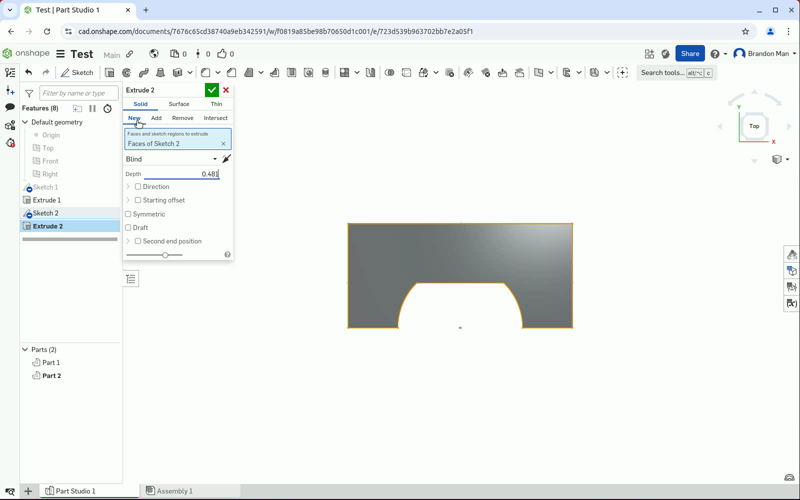
key(enter)
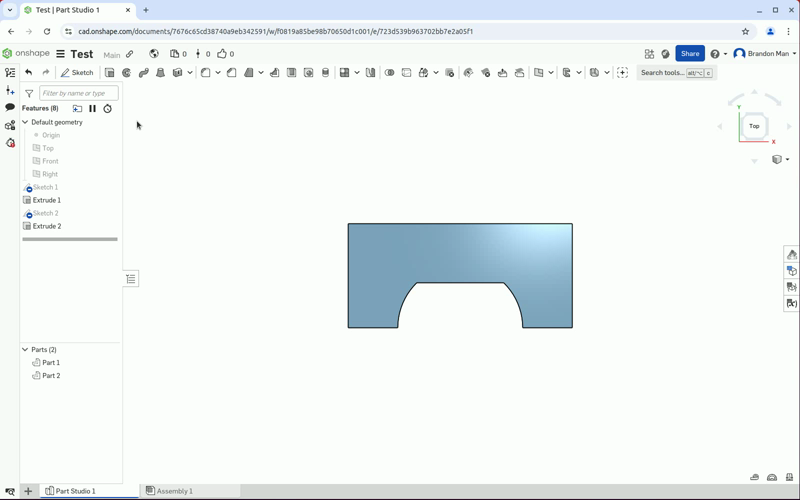
key(shift+h)
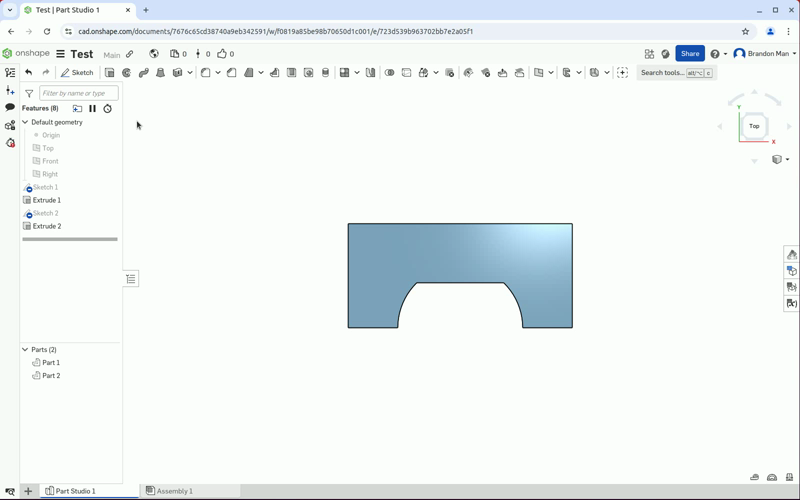
key(shift+h)
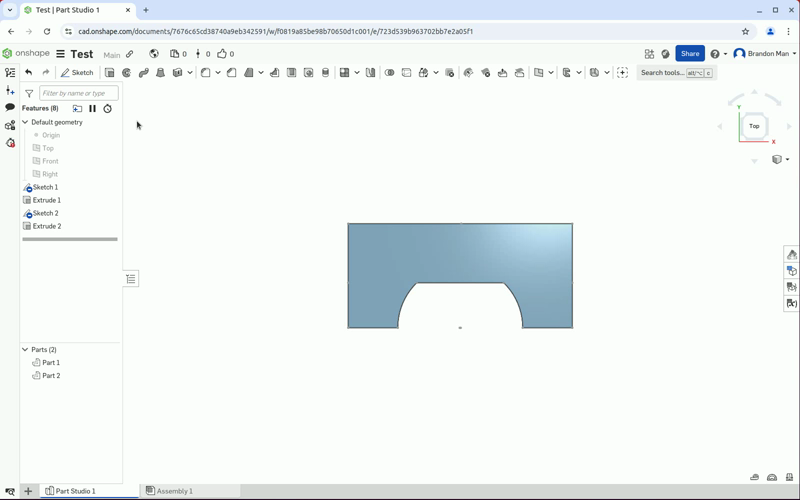
key(shift+7)
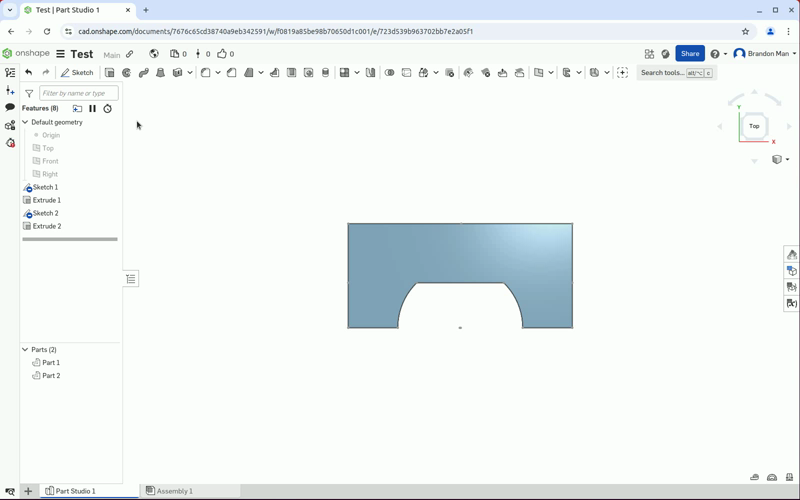
key(up, 3)
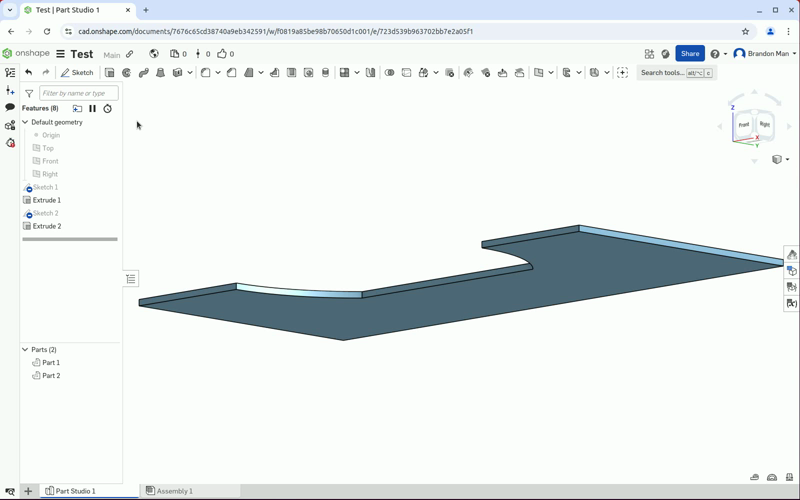
key(left, 3)
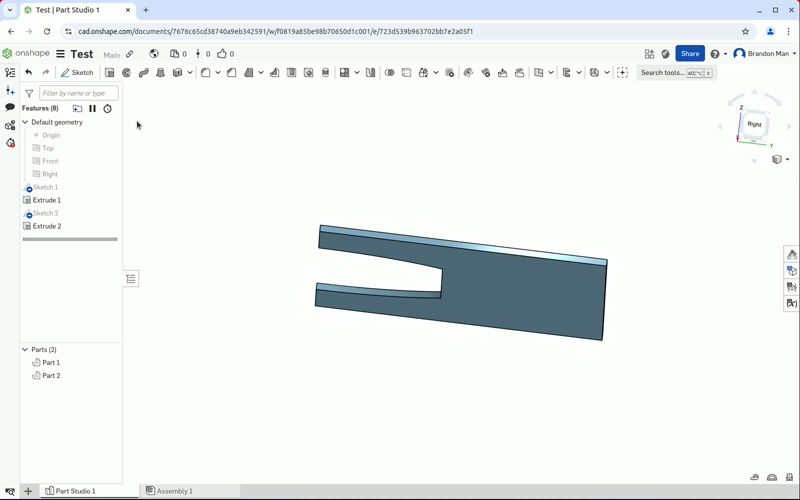
key(right, 3)
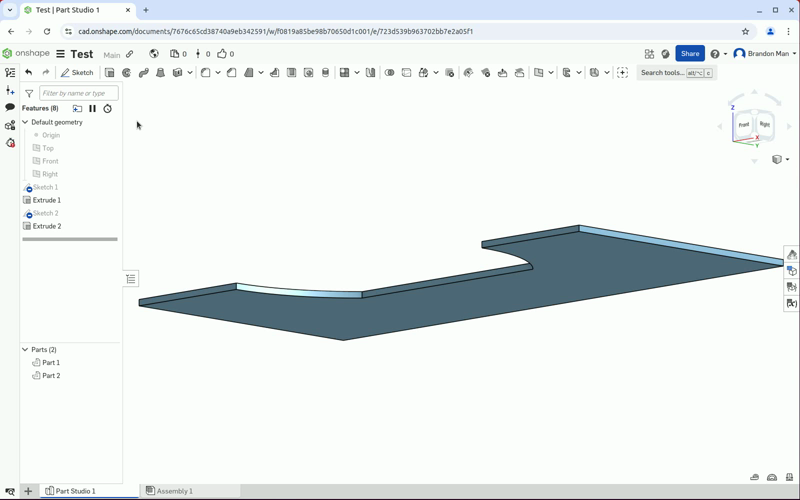
key(down, 3)
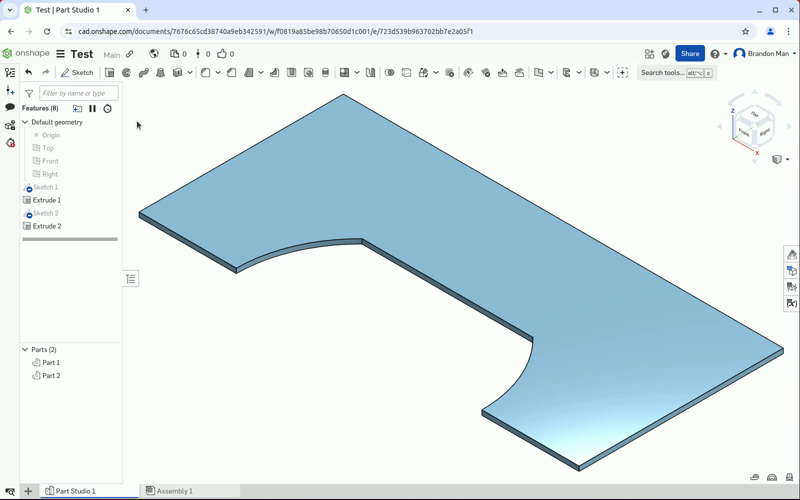
mouse_move(73, 189)
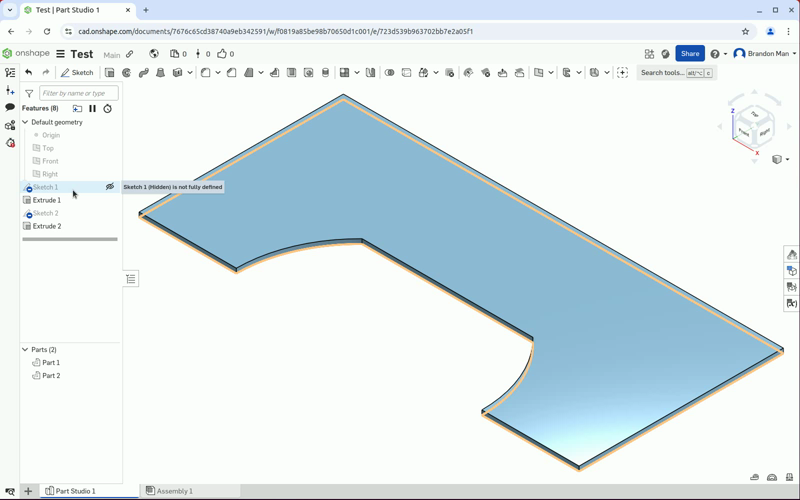
click(73, 189)